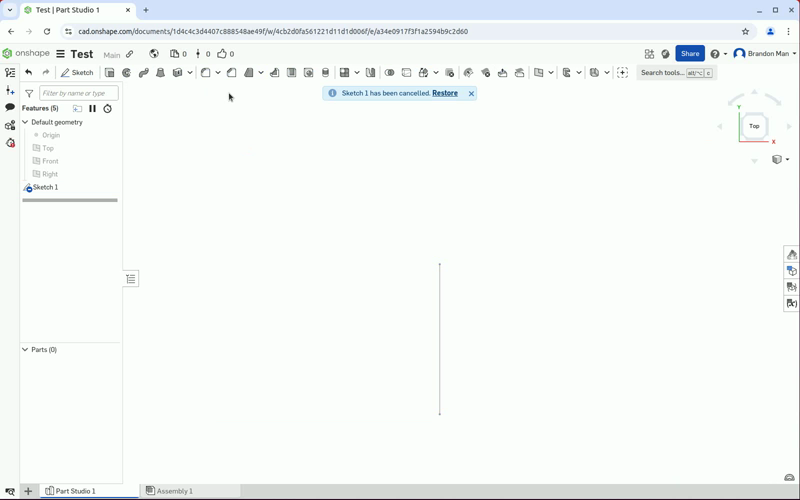
key(shift+h)
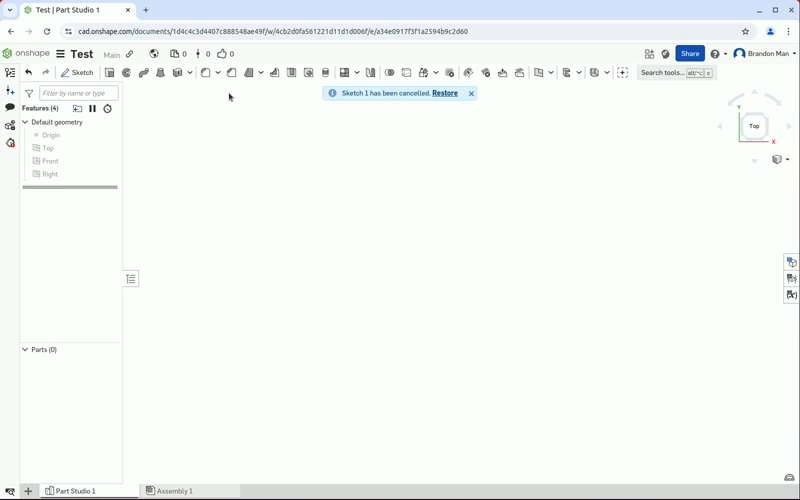
mouse_move(73, 352)
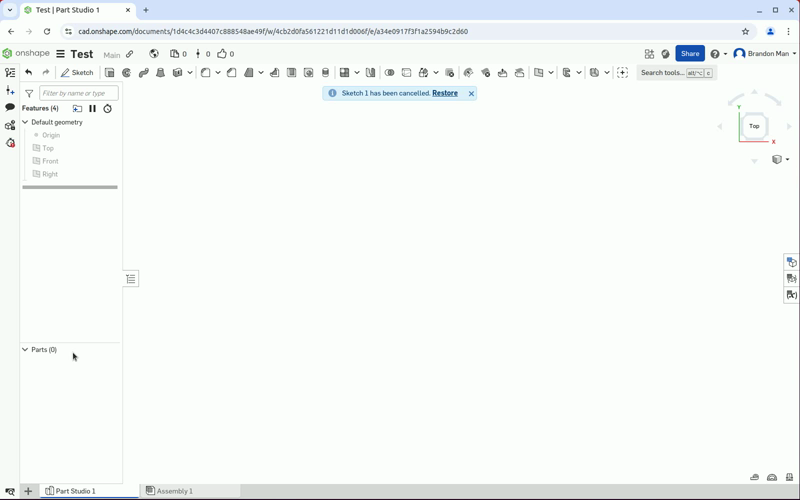
key(y)
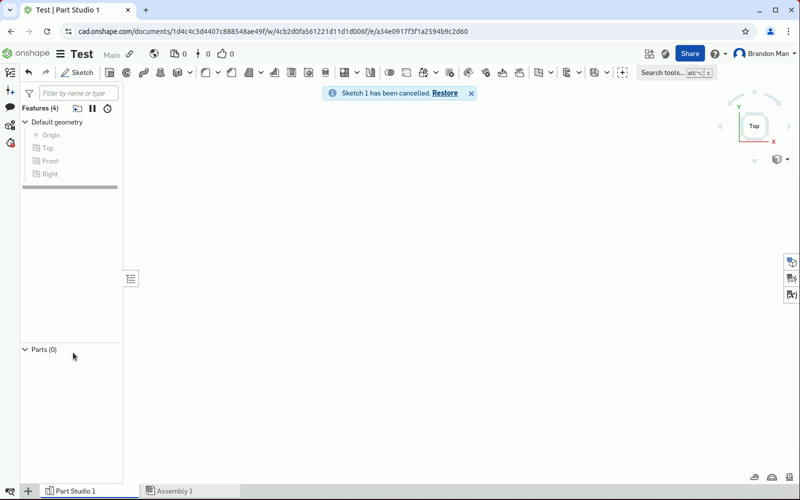
key(shift+p)
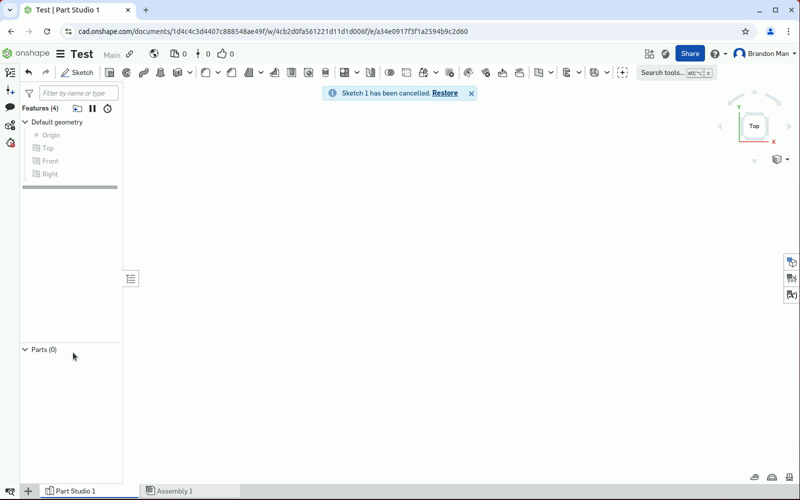
key(space)
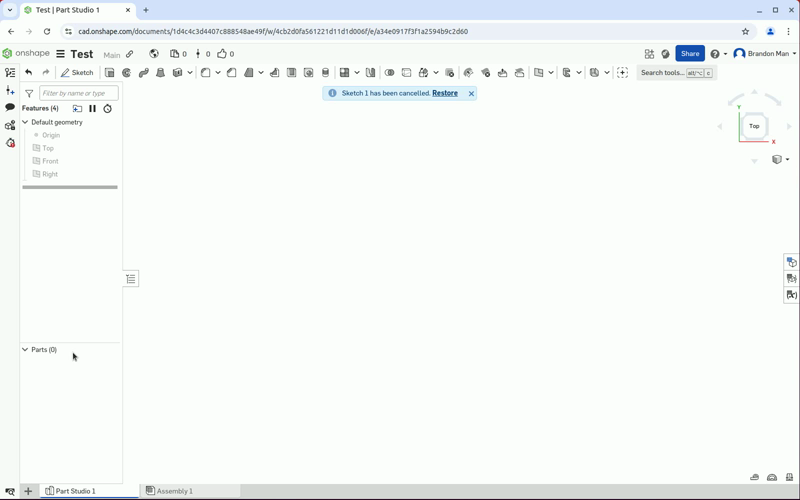
key_down(shift)
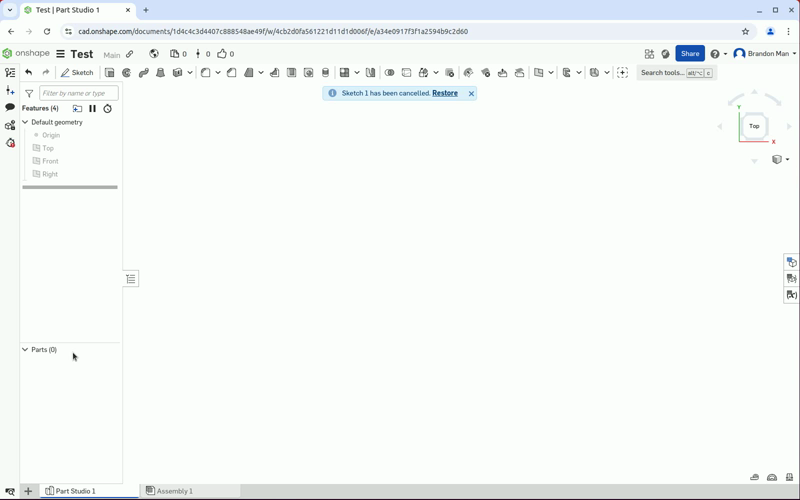
key(up)
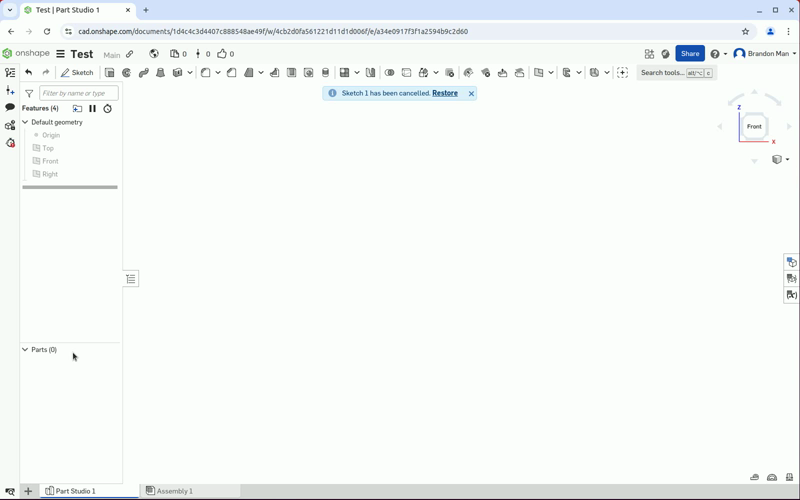
key_up(shift)
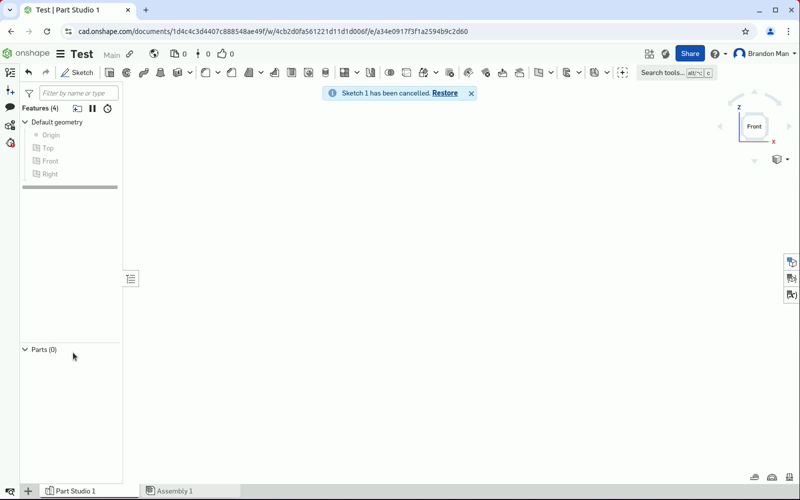
key(space)
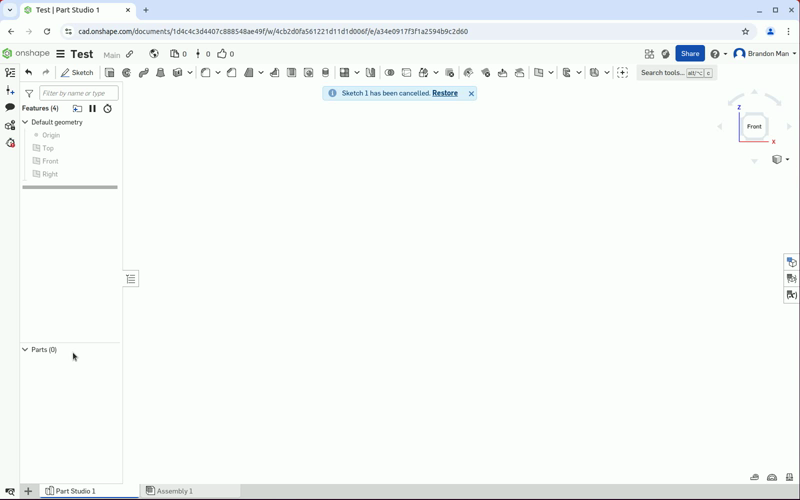
key_down(shift)
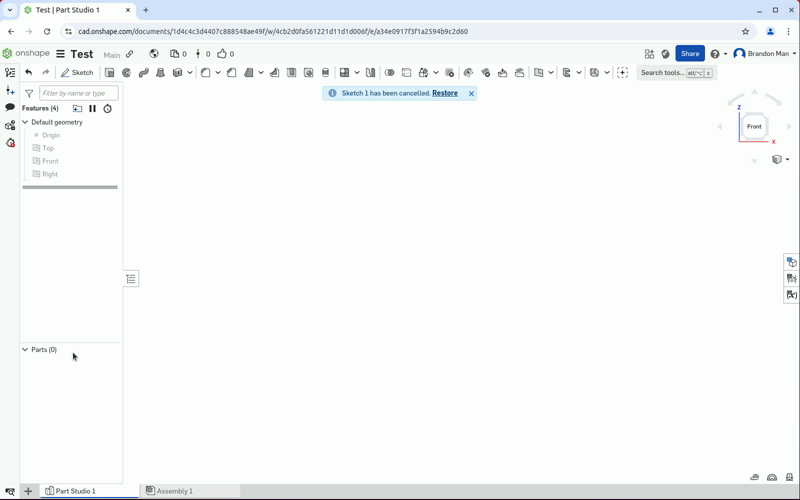
key(left)
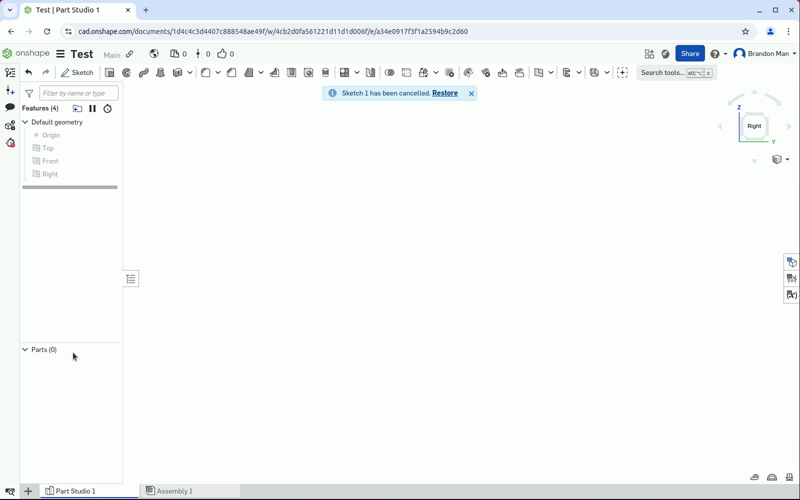
key_up(shift)
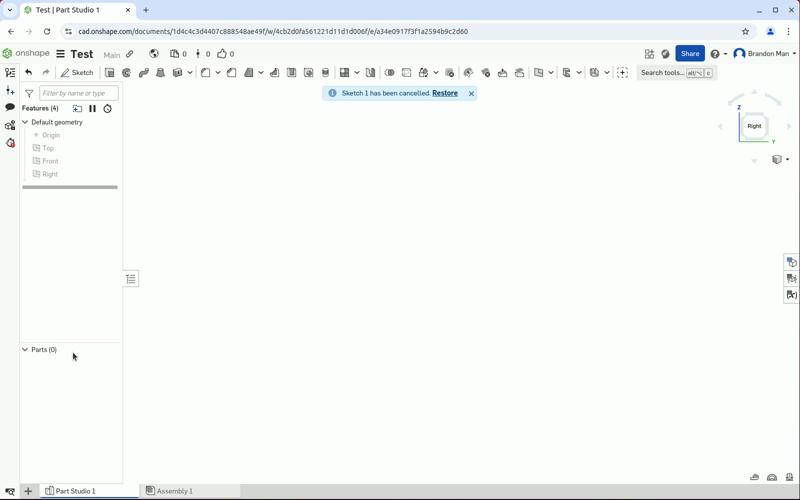
mouse_move(73, 352)
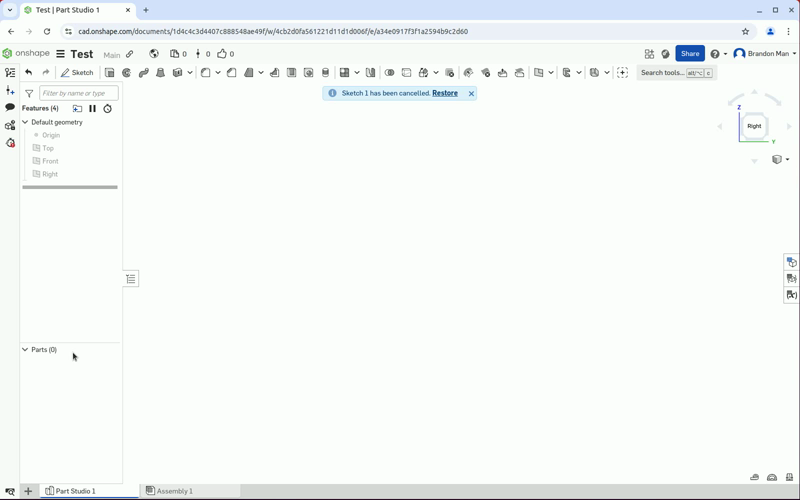
key(shift+y)
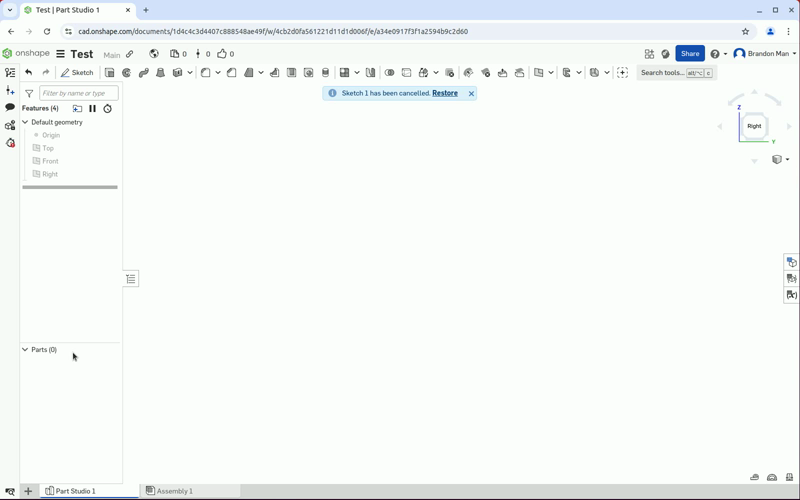
key(shift+s)
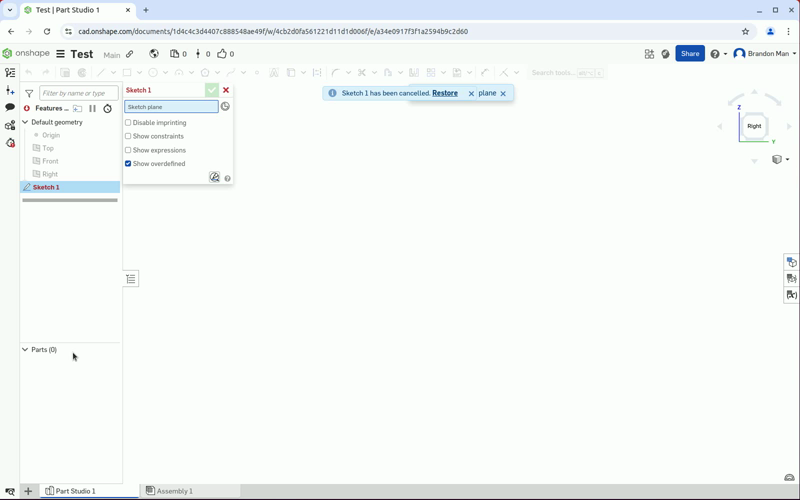
mouse_move(73, 176)
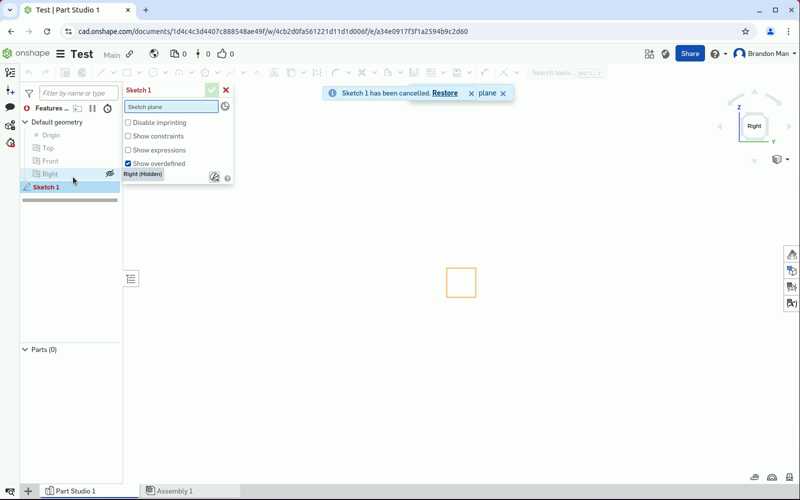
click(73, 176)
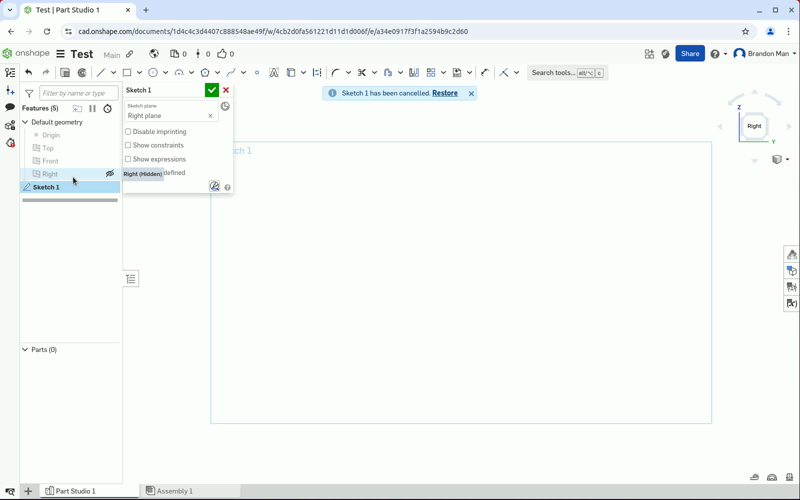
mouse_move(73, 352)
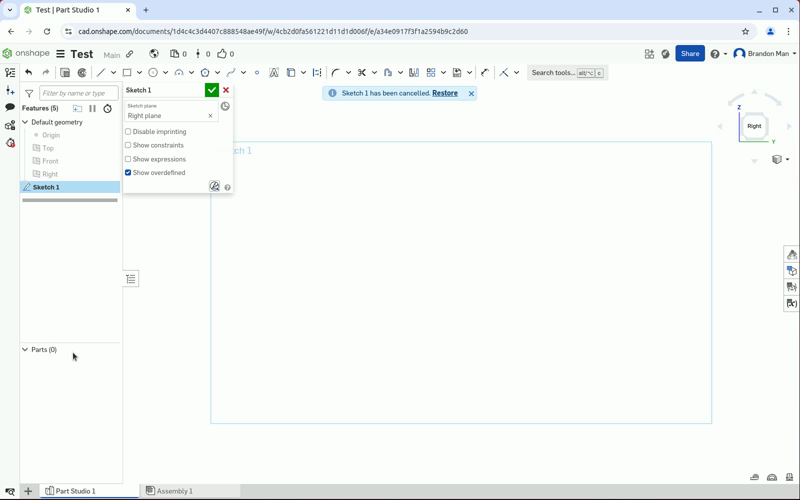
key(y)
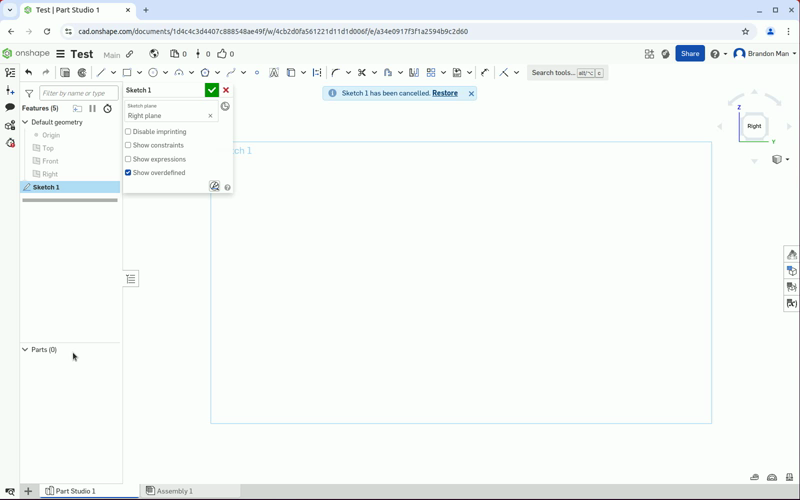
key(l)
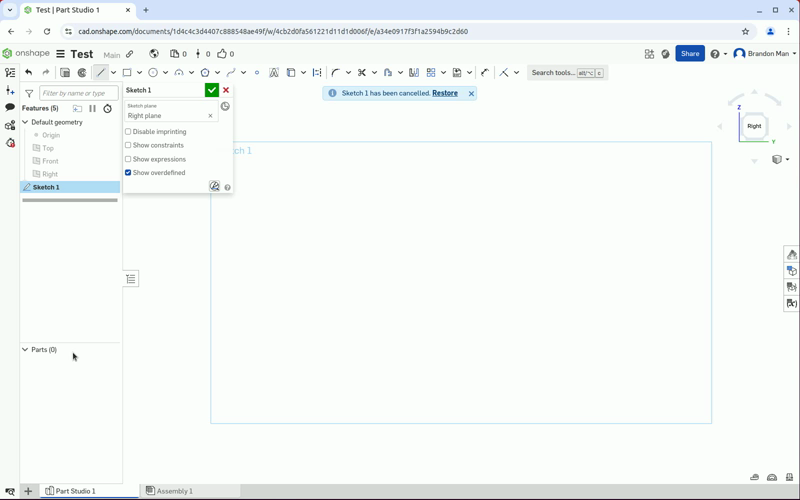
key_down(shift)
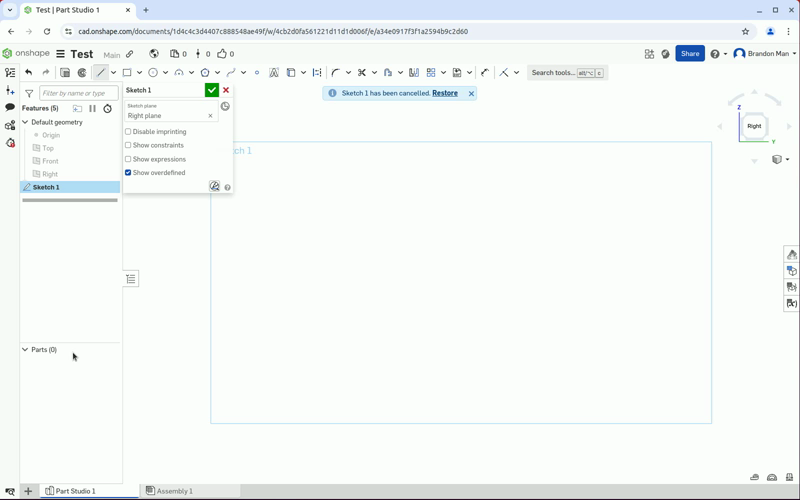
mouse_move(460, 282)
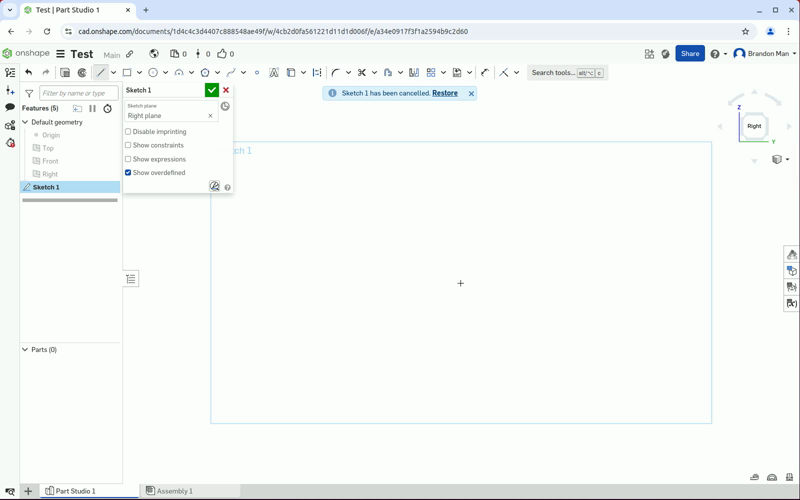
click(460, 282)
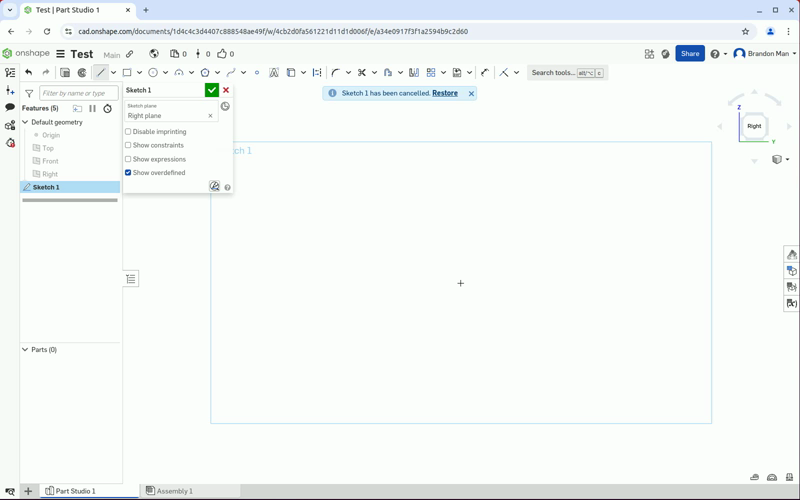
key_up(shift)
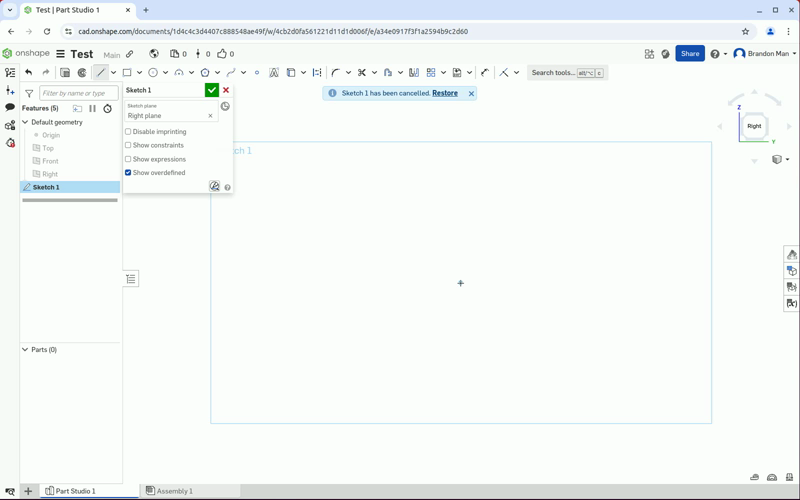
key_down(shift)
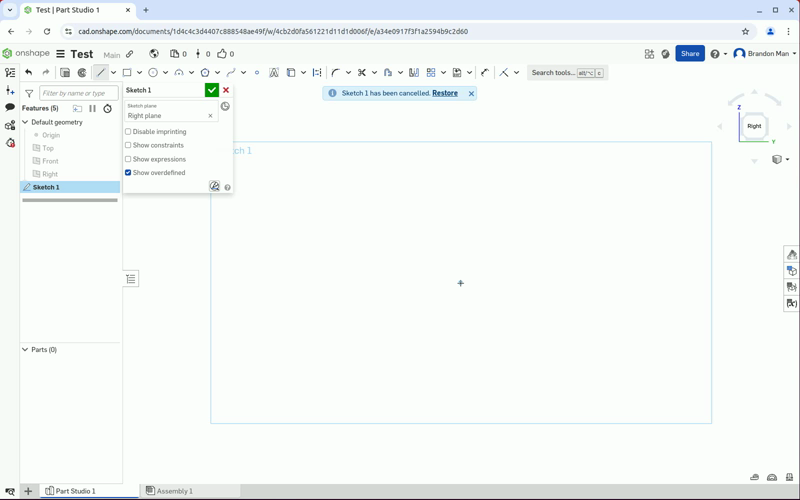
mouse_move(573, 282)
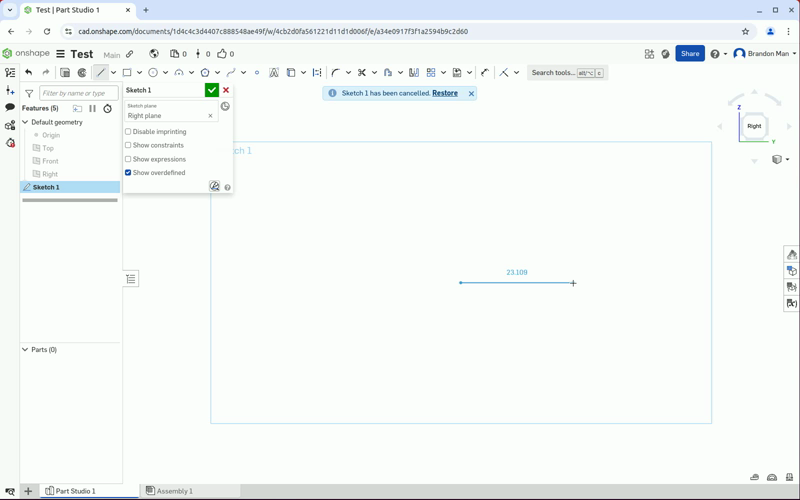
click(573, 282)
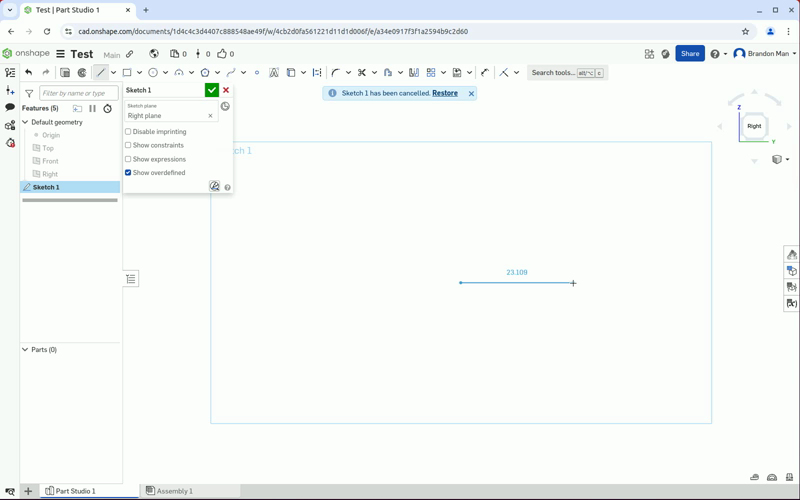
key_up(shift)
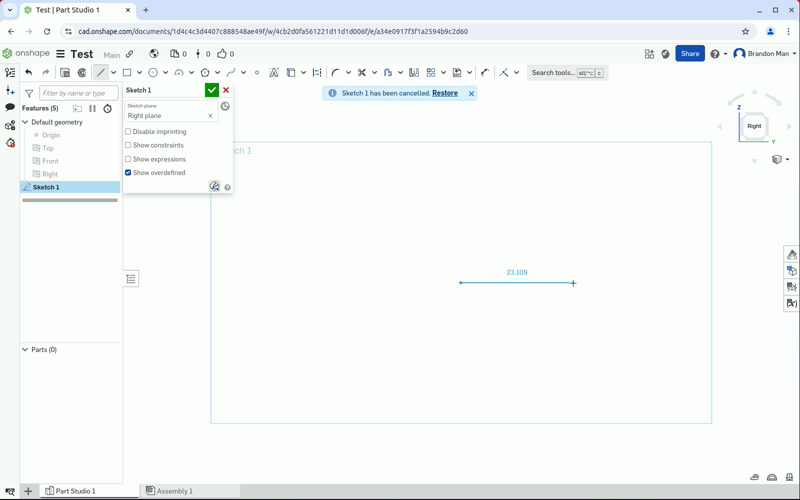
key_down(shift)
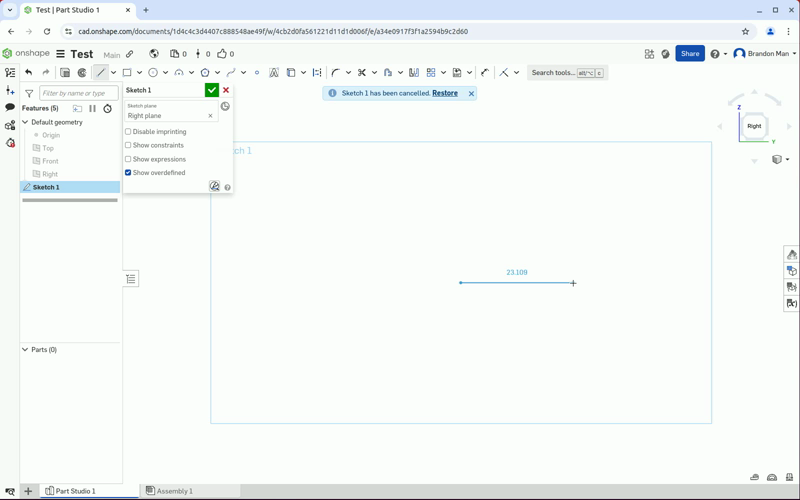
mouse_move(589, 282)
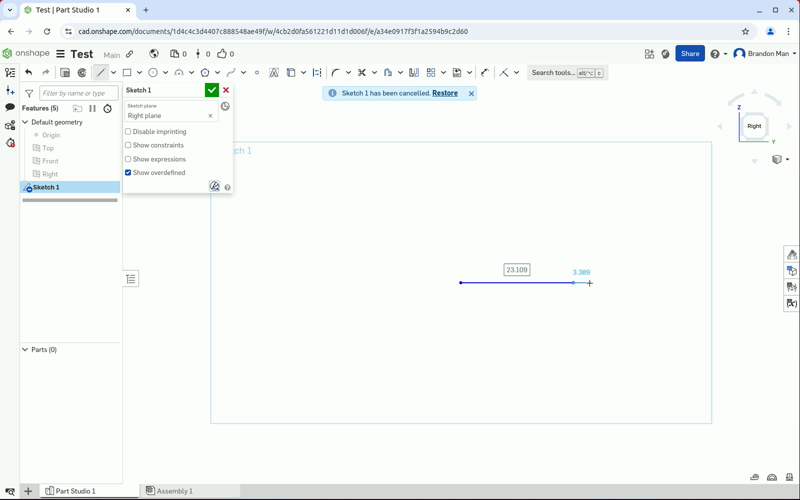
mouse_move(573, 225)
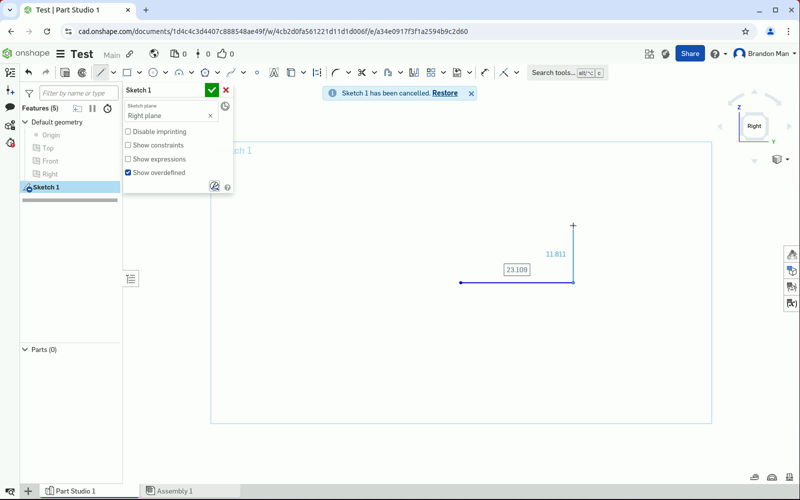
click(573, 225)
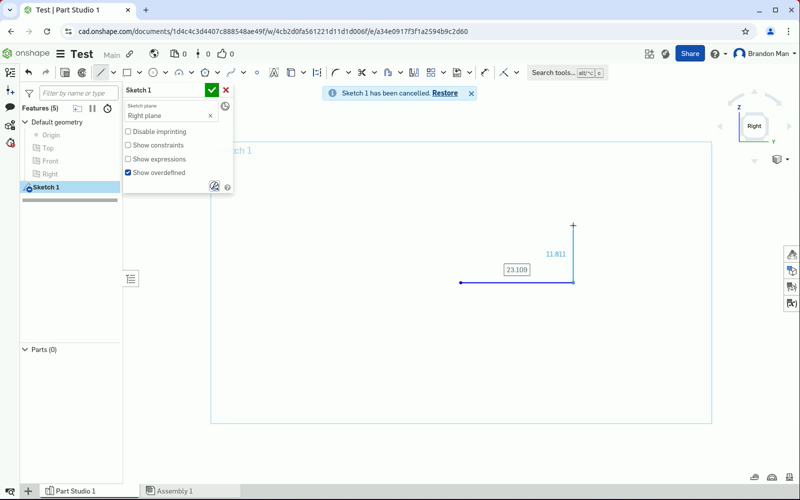
key_up(shift)
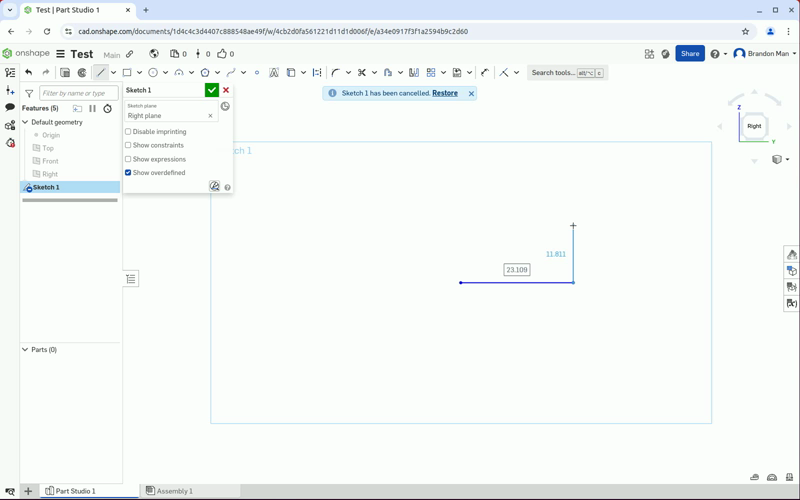
key_down(shift)
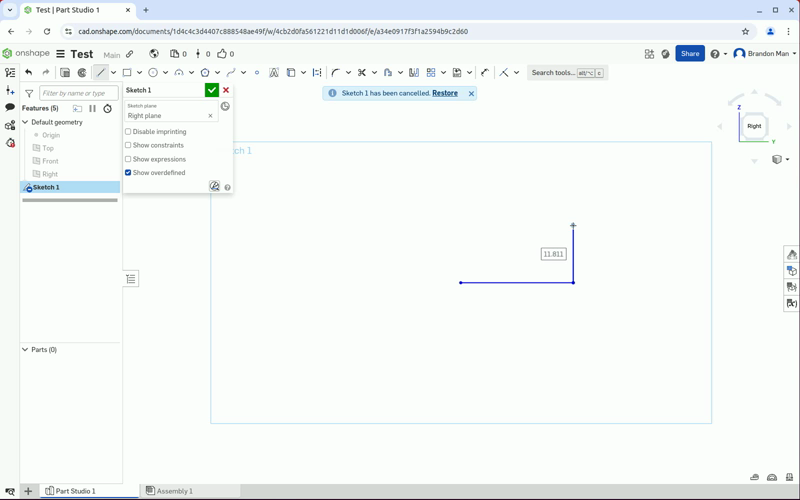
mouse_move(589, 225)
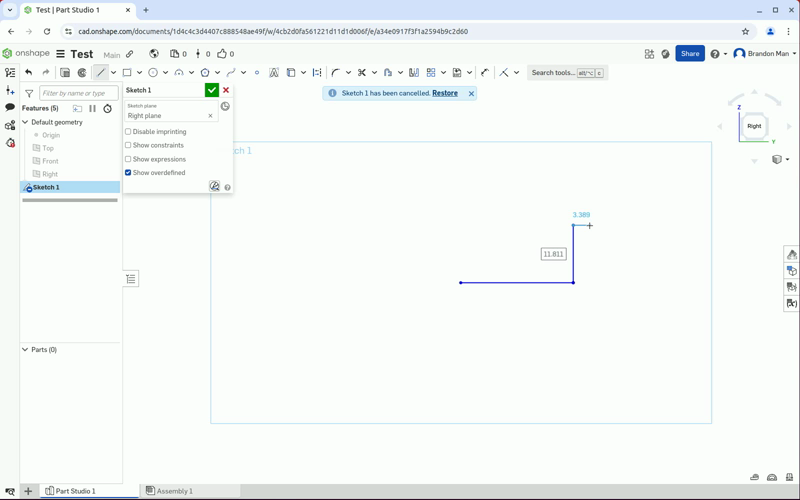
mouse_move(560, 225)
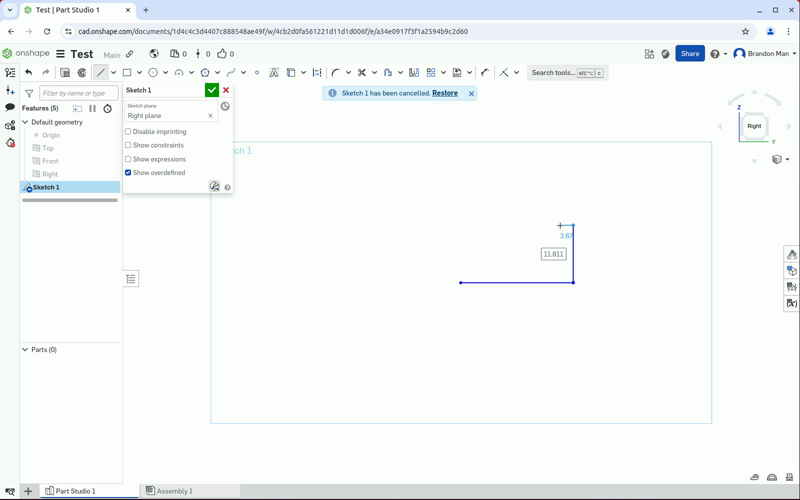
click(560, 225)
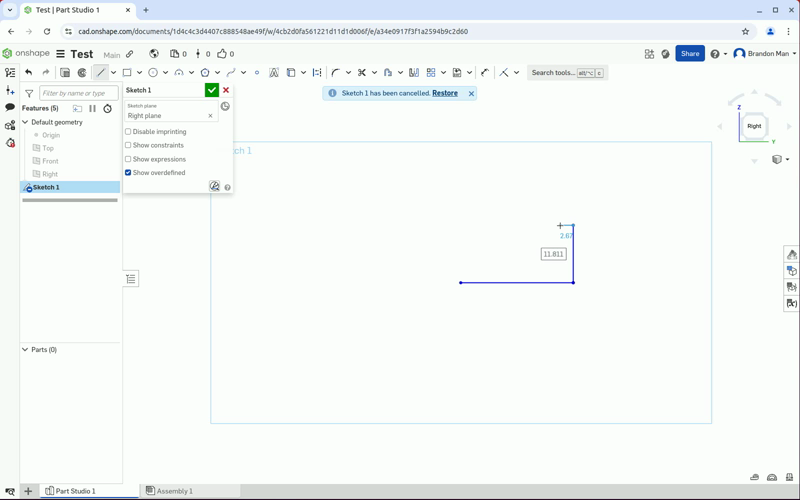
key_up(shift)
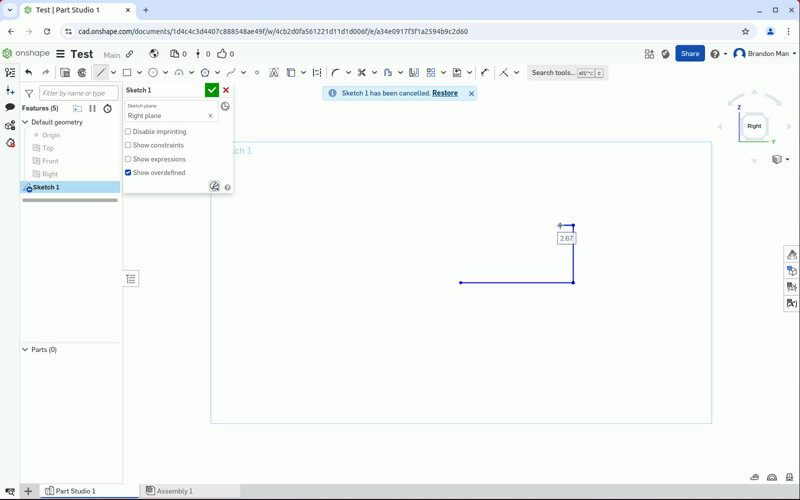
key_down(shift)
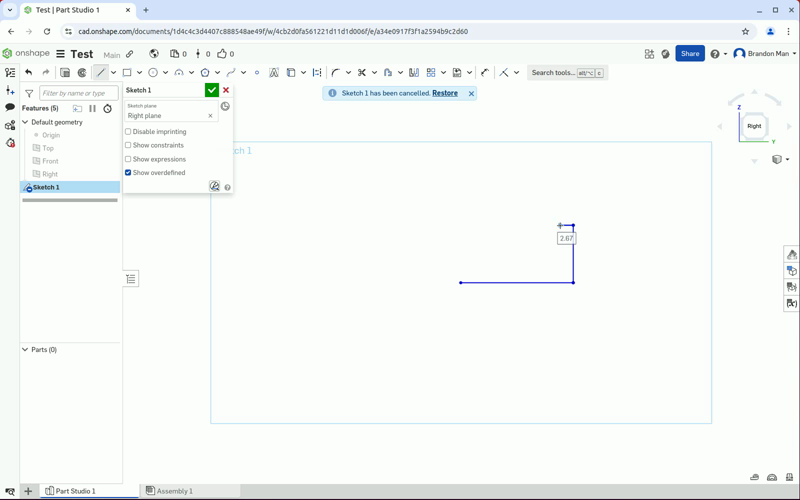
mouse_move(589, 225)
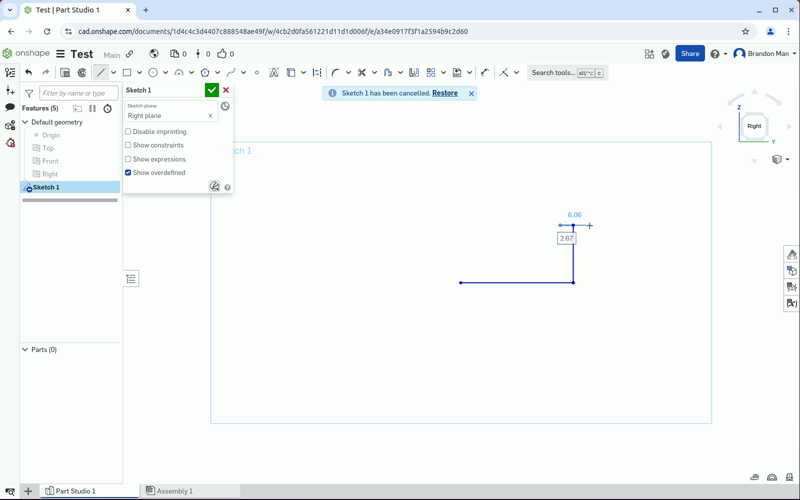
mouse_move(560, 216)
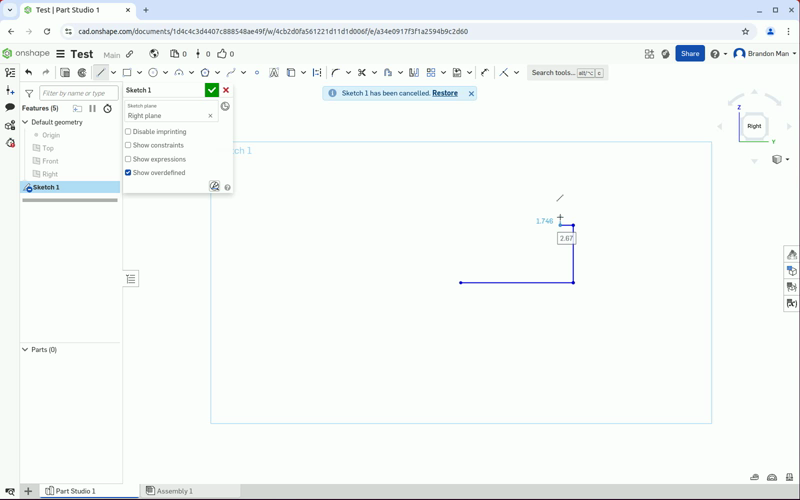
click(560, 216)
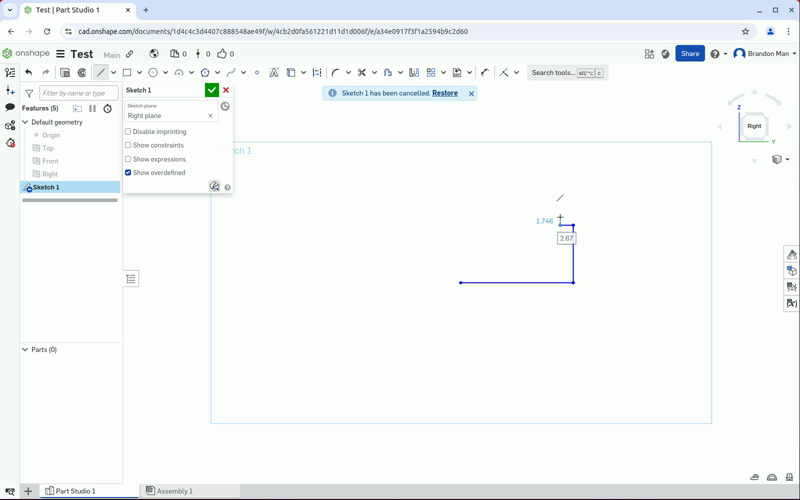
key_up(shift)
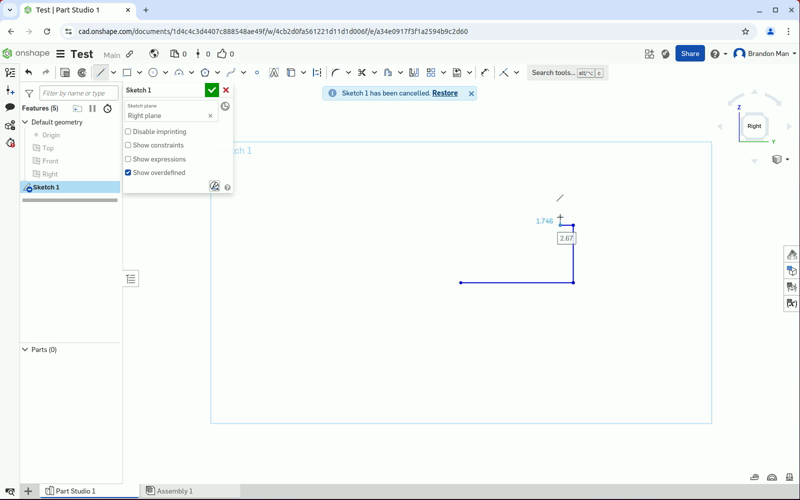
key_down(shift)
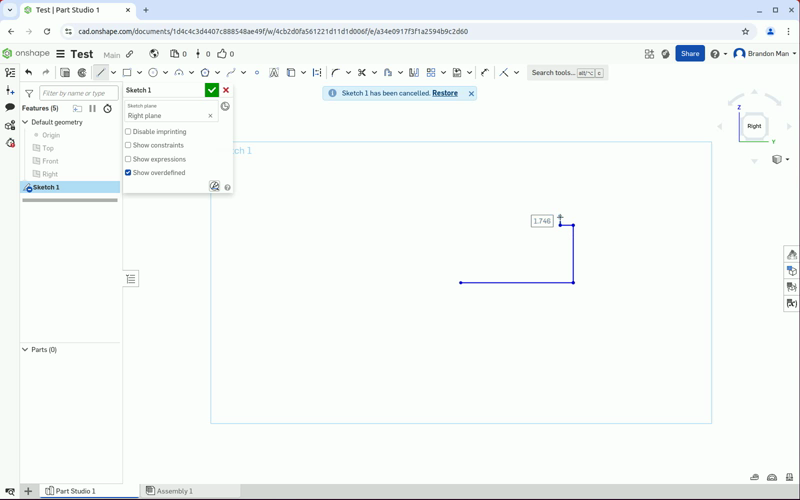
mouse_move(589, 216)
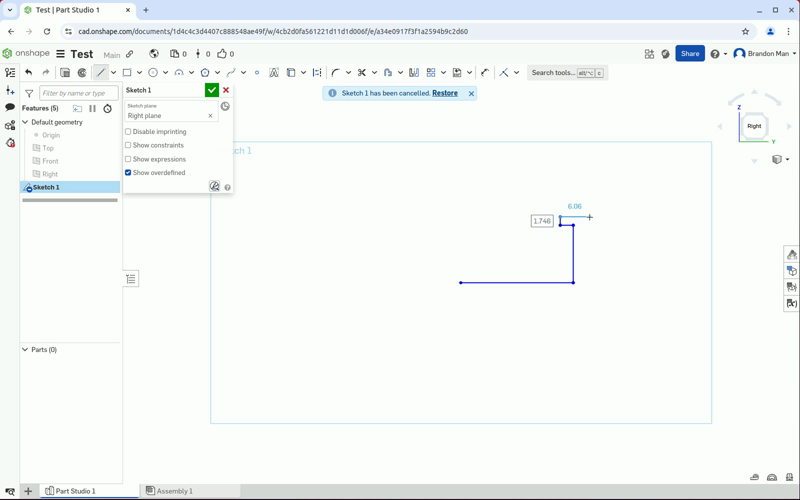
mouse_move(535, 216)
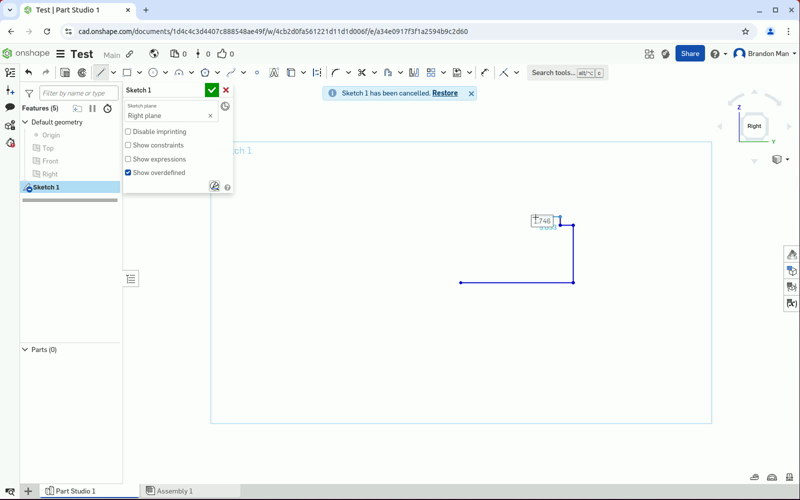
click(535, 216)
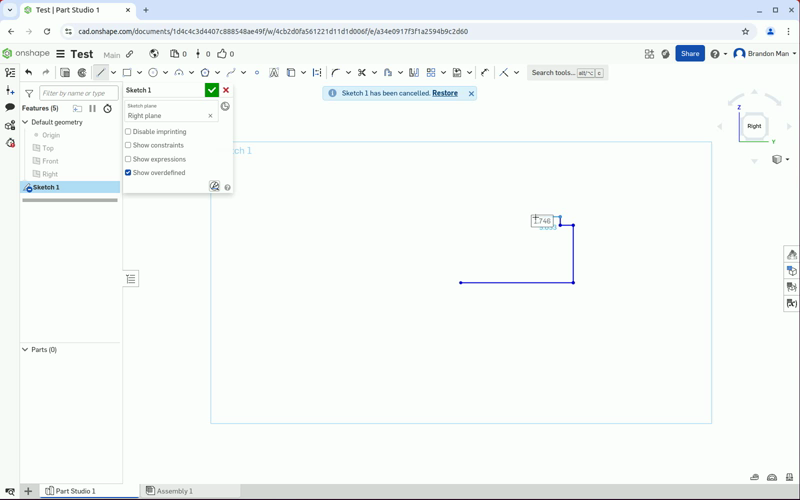
key_up(shift)
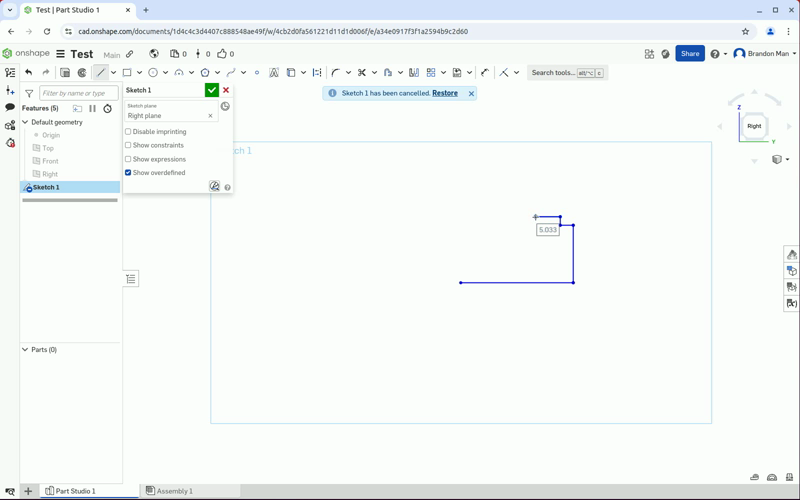
key_down(shift)
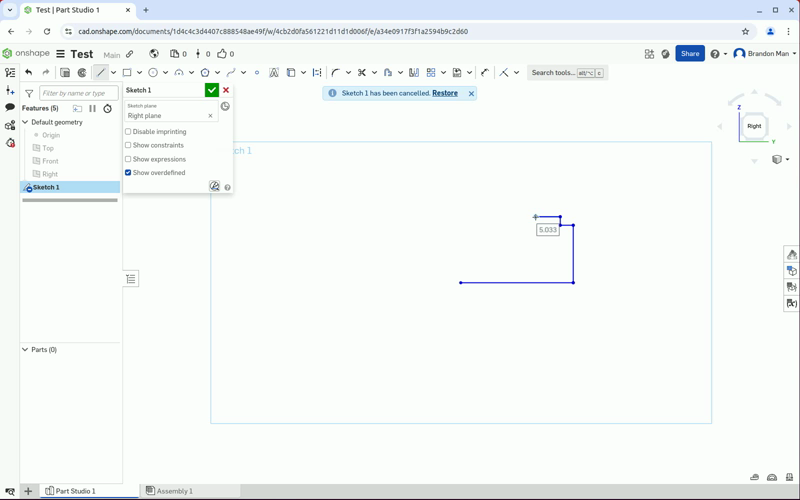
mouse_move(565, 216)
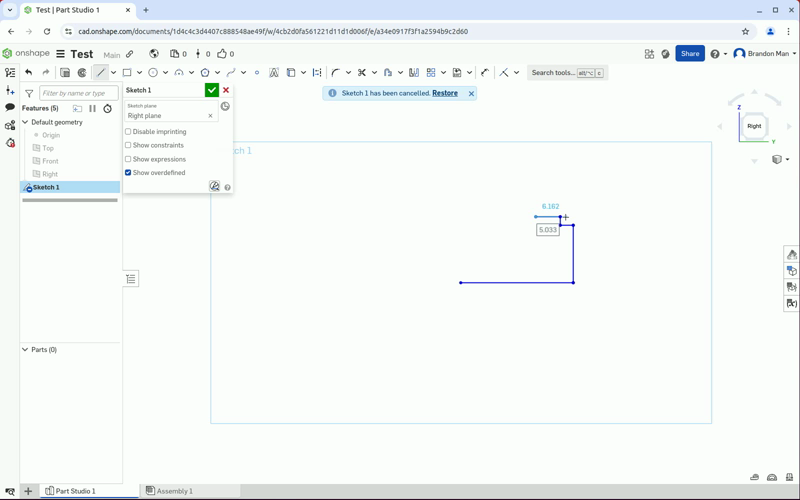
mouse_move(535, 225)
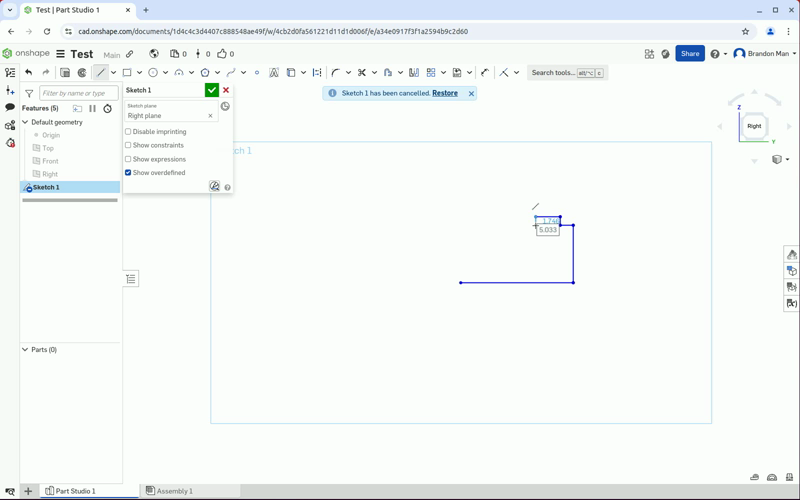
click(535, 225)
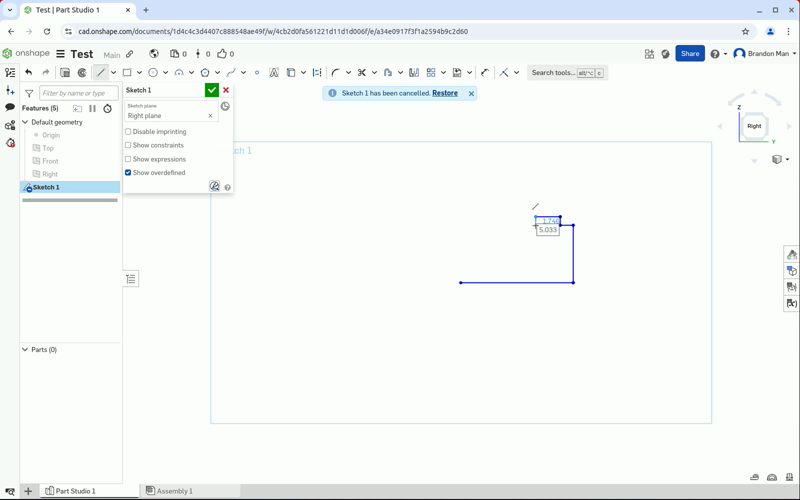
key_up(shift)
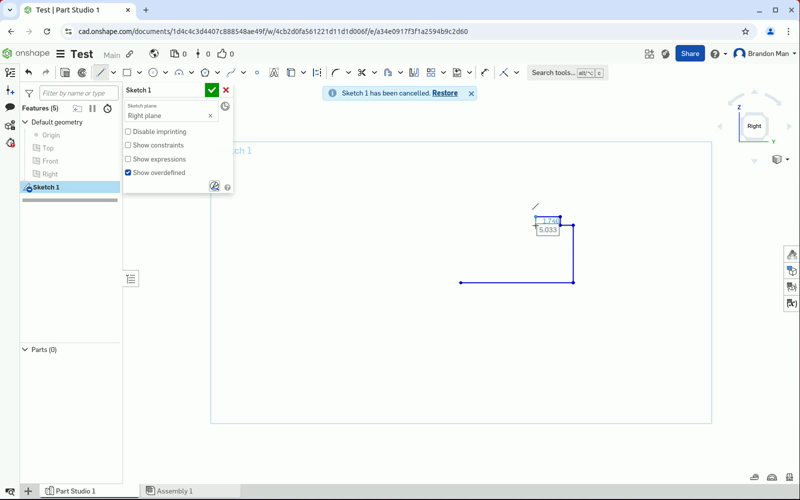
key_down(shift)
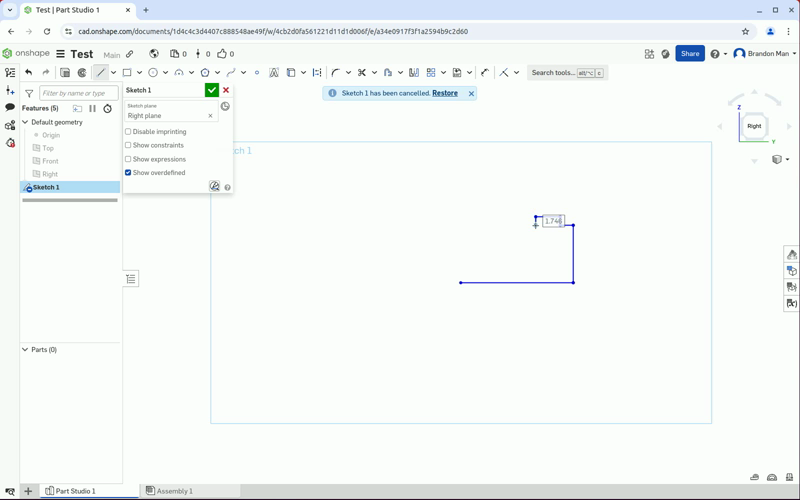
mouse_move(565, 225)
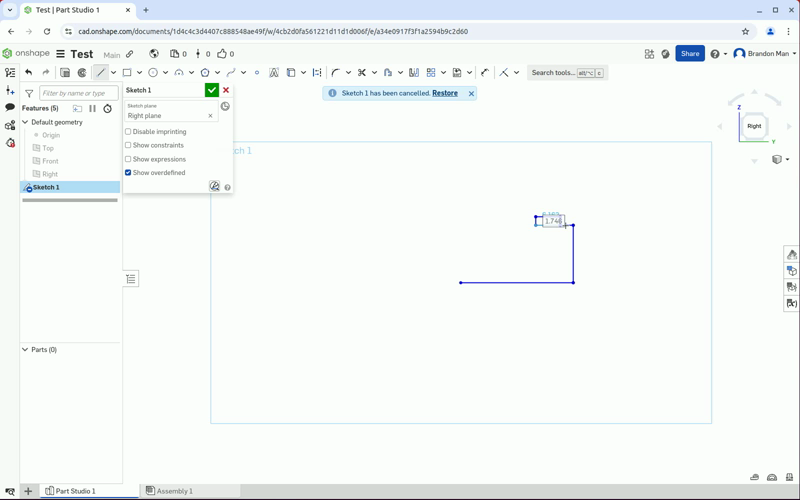
mouse_move(523, 225)
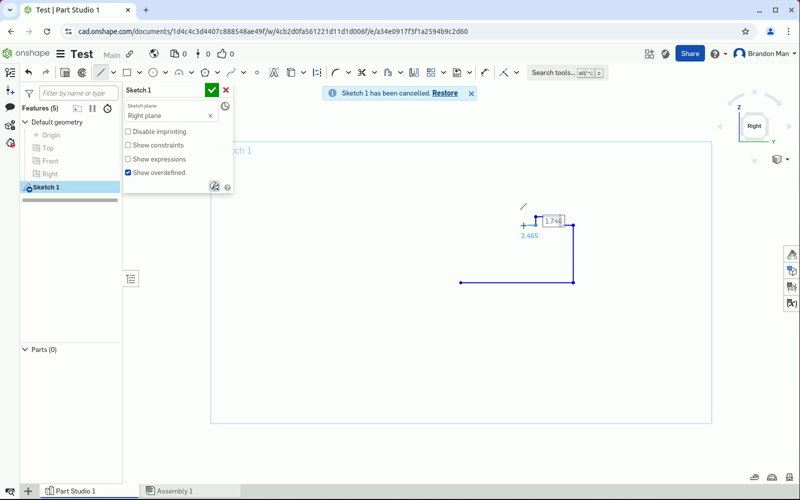
click(523, 225)
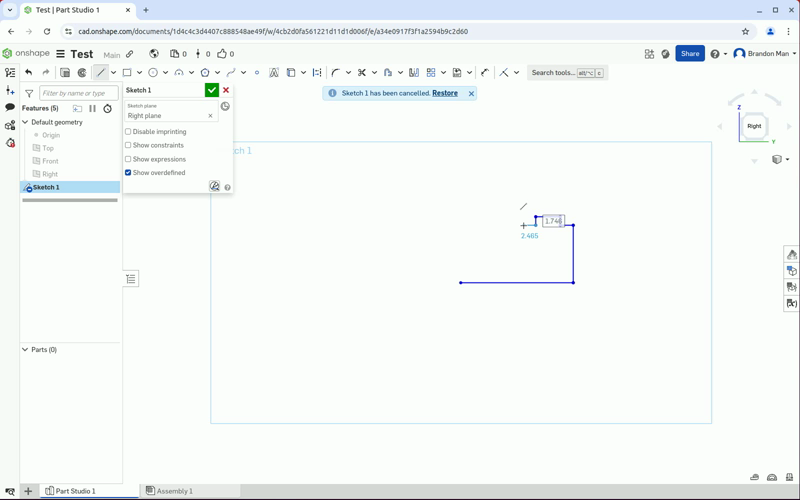
key_up(shift)
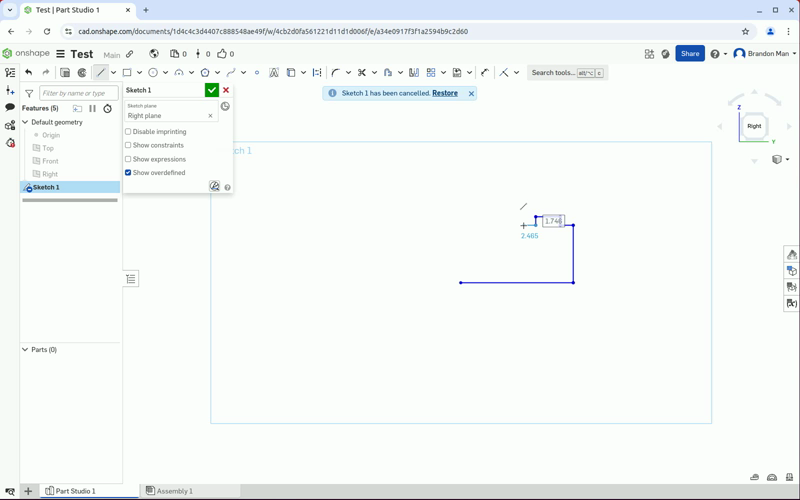
key_down(shift)
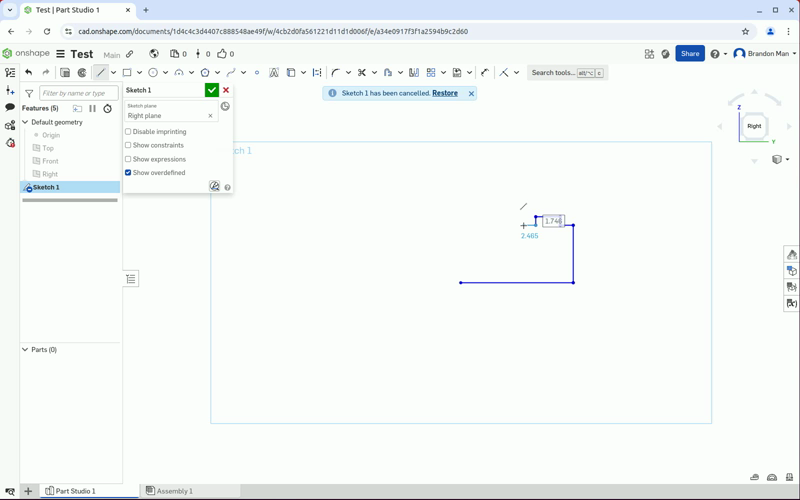
mouse_move(553, 225)
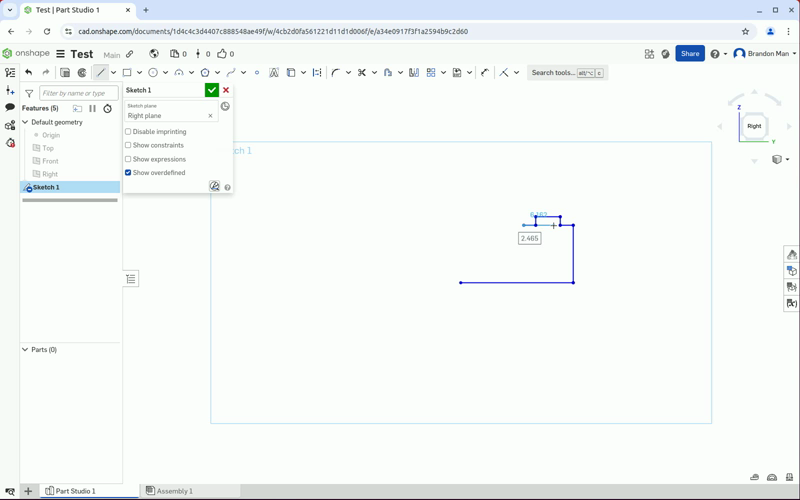
mouse_move(523, 258)
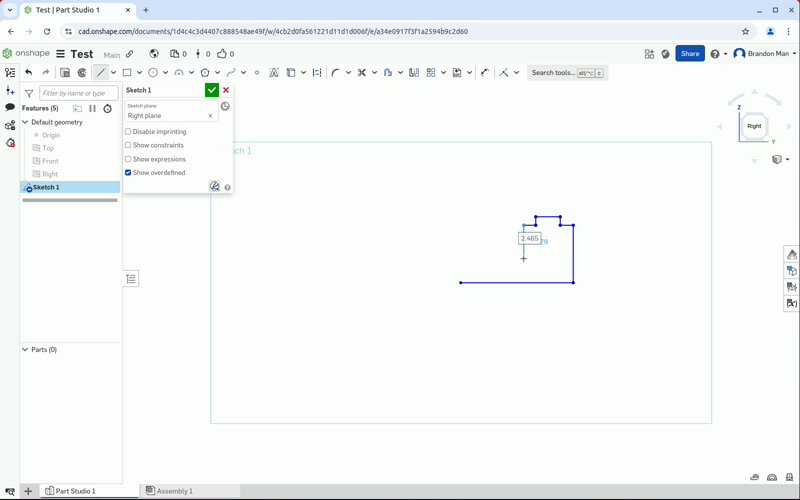
click(523, 258)
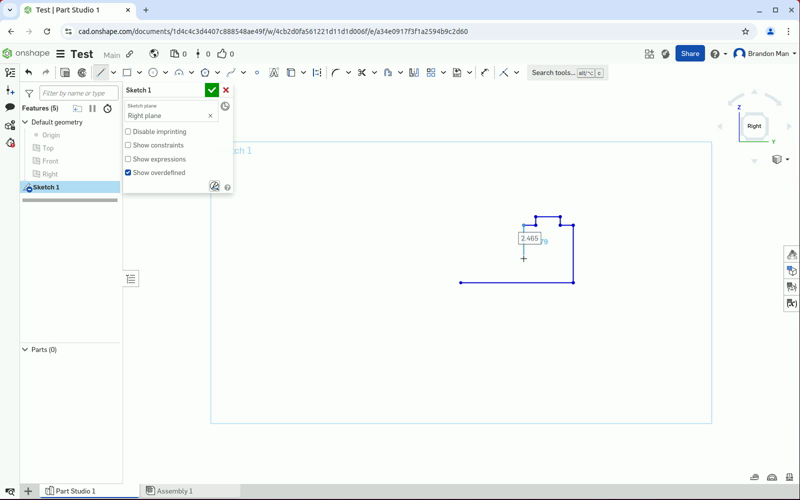
key_up(shift)
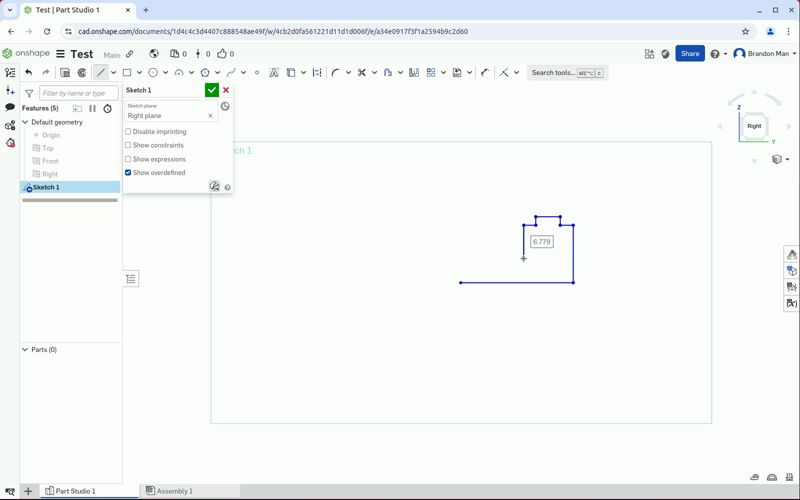
key_down(shift)
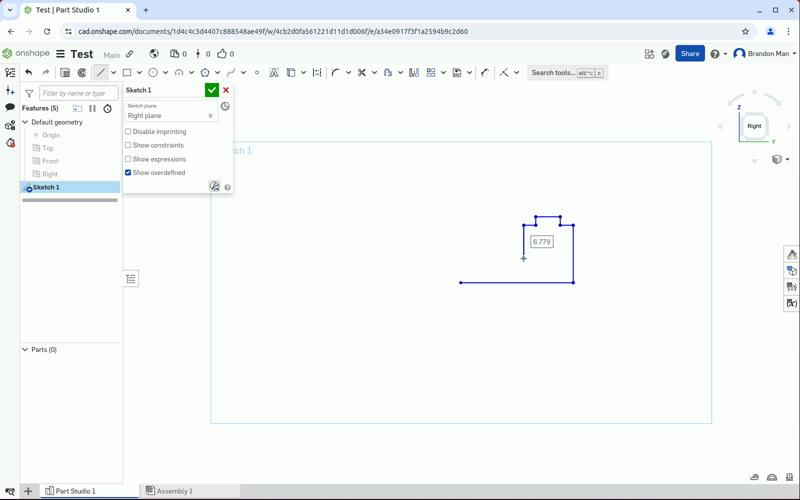
mouse_move(460, 258)
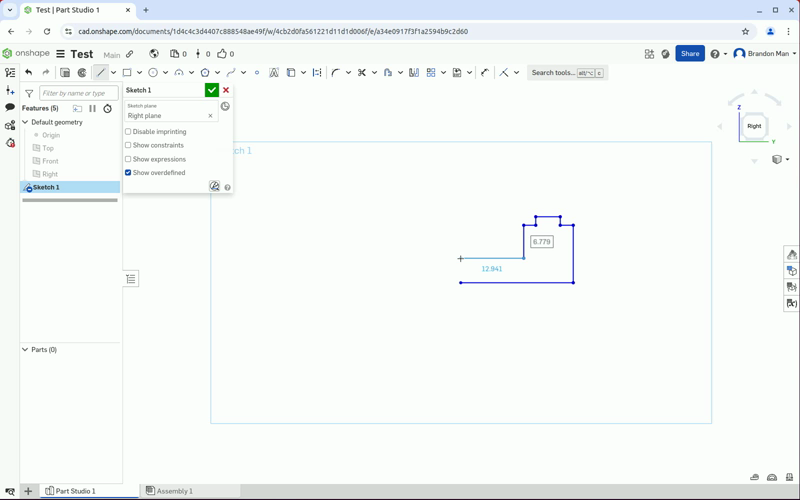
click(460, 258)
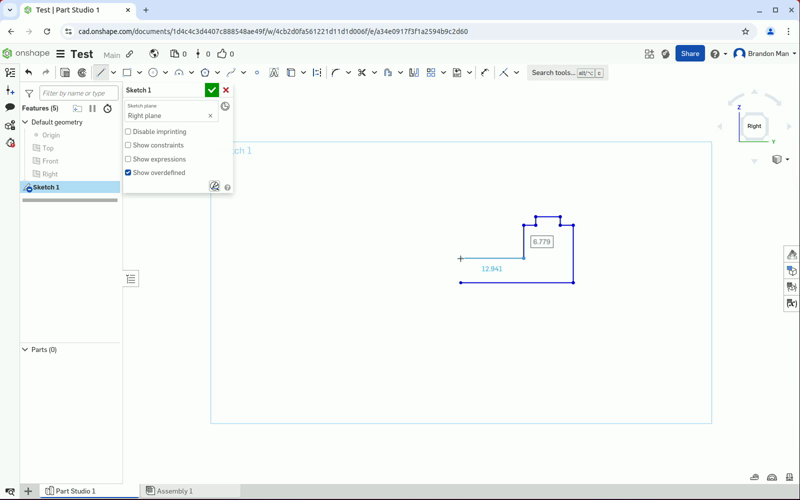
key_up(shift)
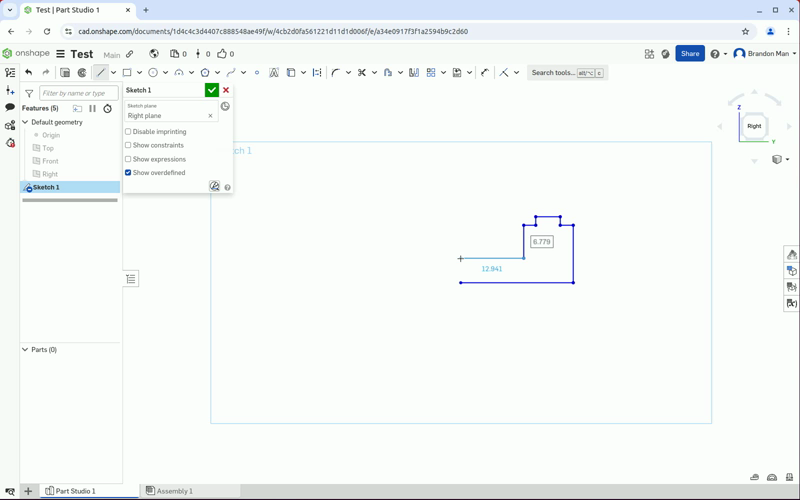
mouse_move(490, 258)
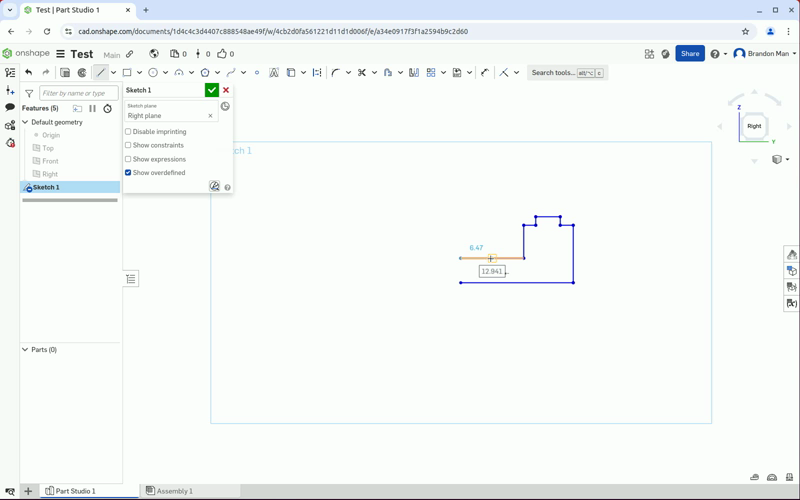
key_down(shift)
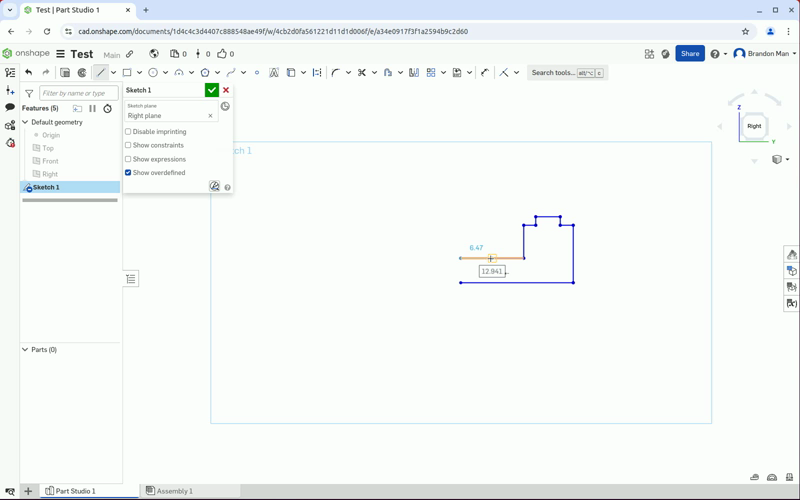
mouse_move(460, 282)
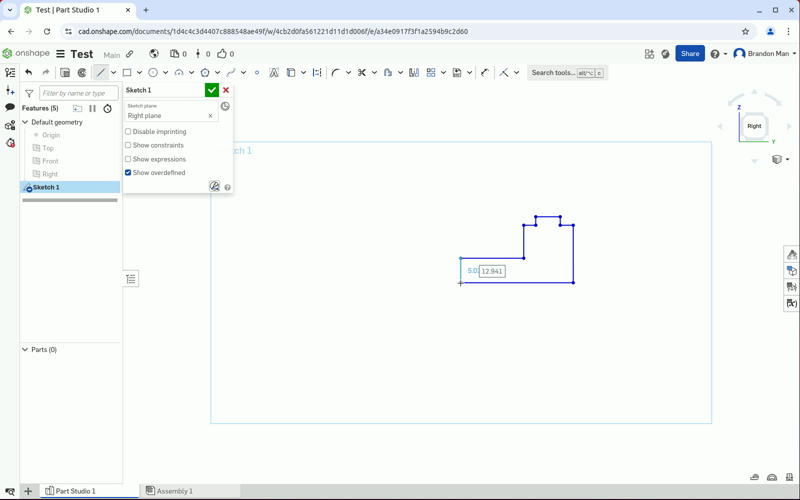
key_up(shift)
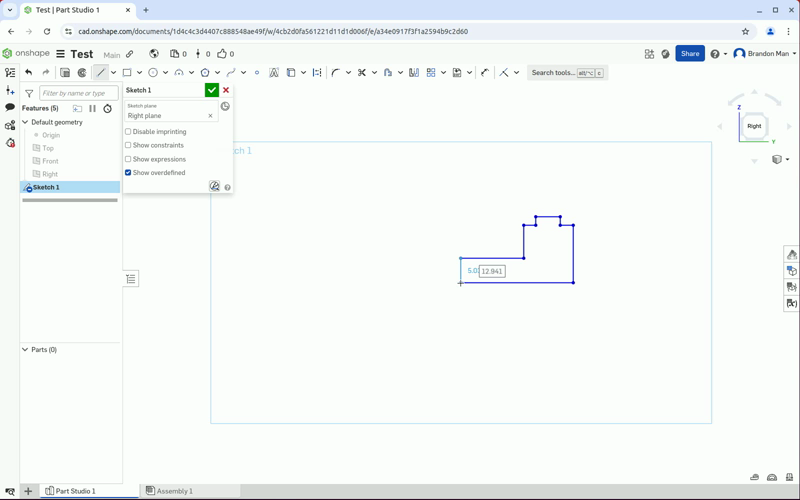
click(460, 282)
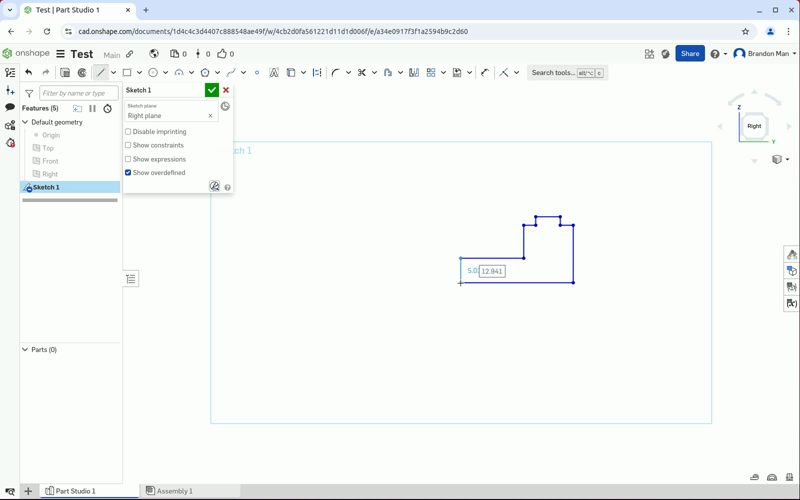
key(esc)
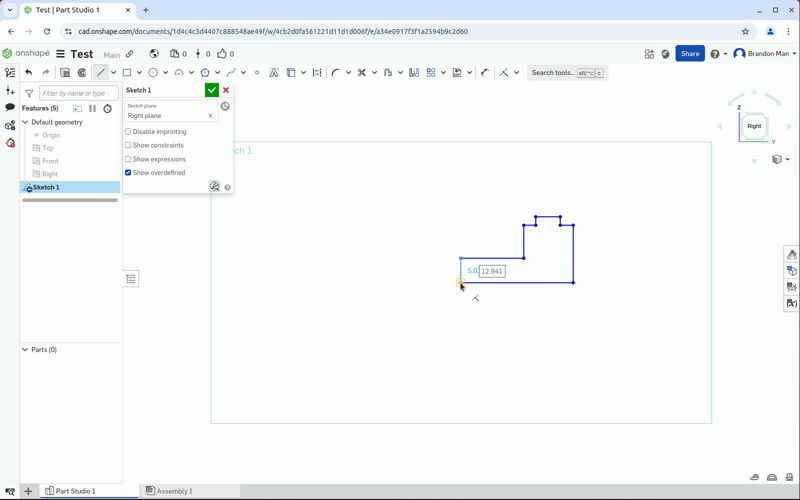
key(l)
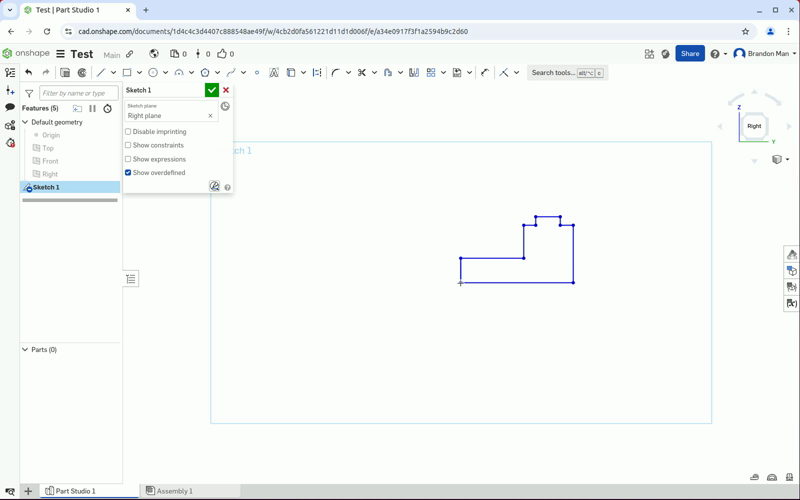
key_down(shift)
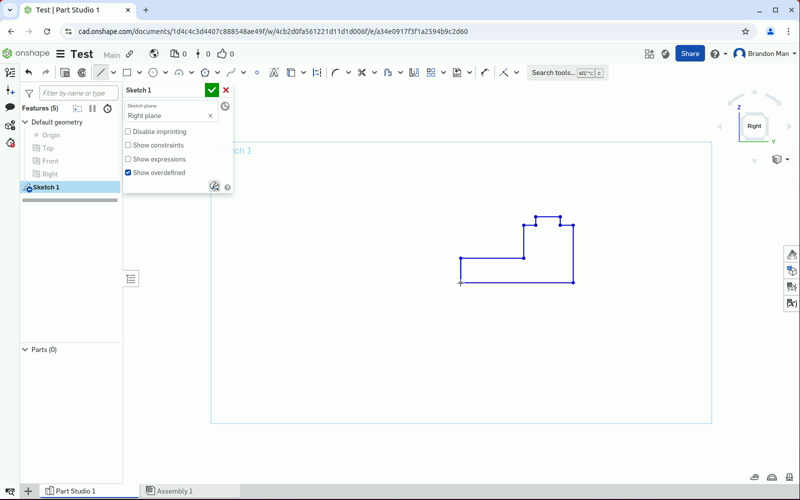
mouse_move(535, 249)
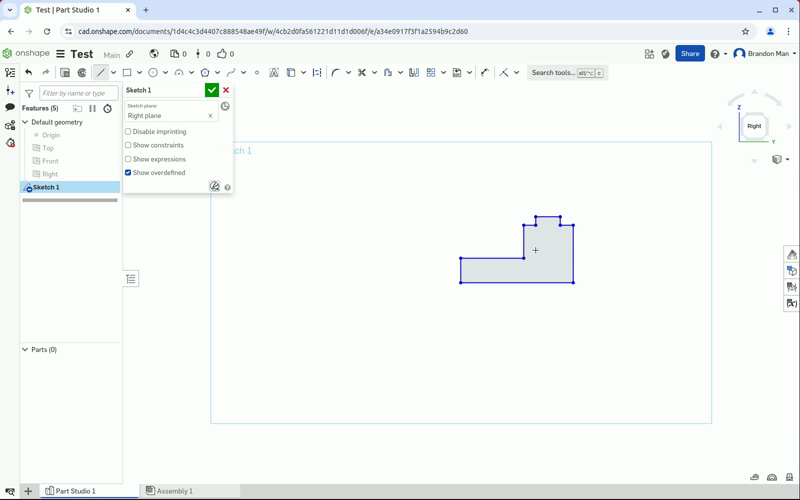
click(535, 249)
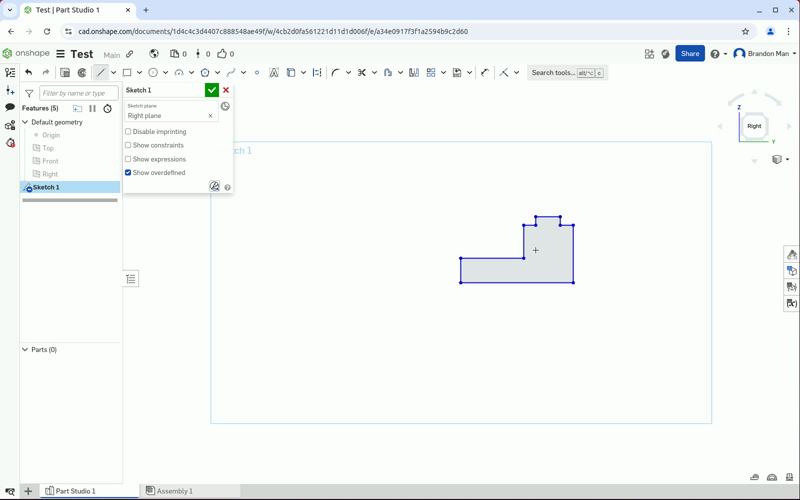
key_up(shift)
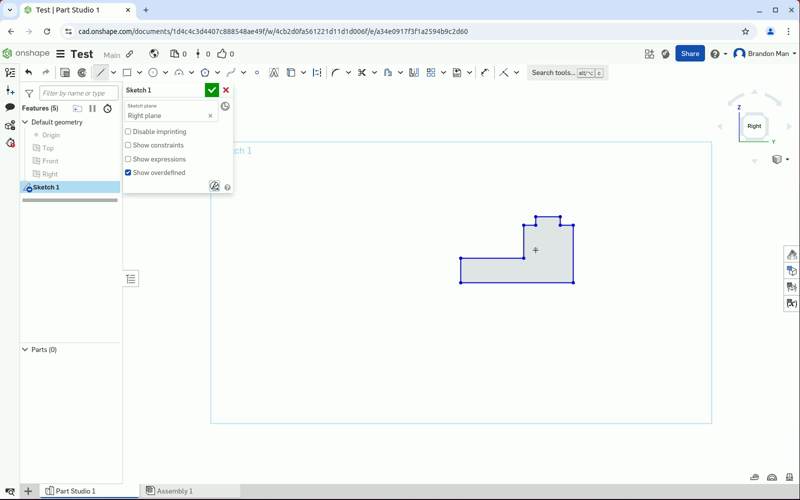
key_down(shift)
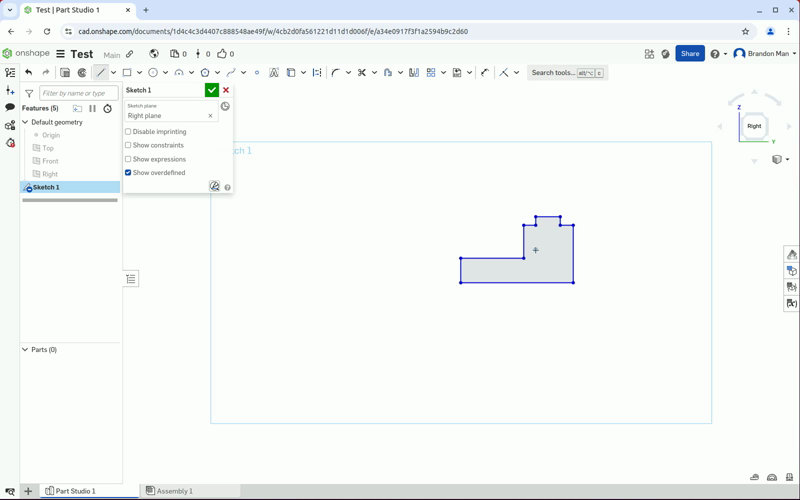
mouse_move(565, 249)
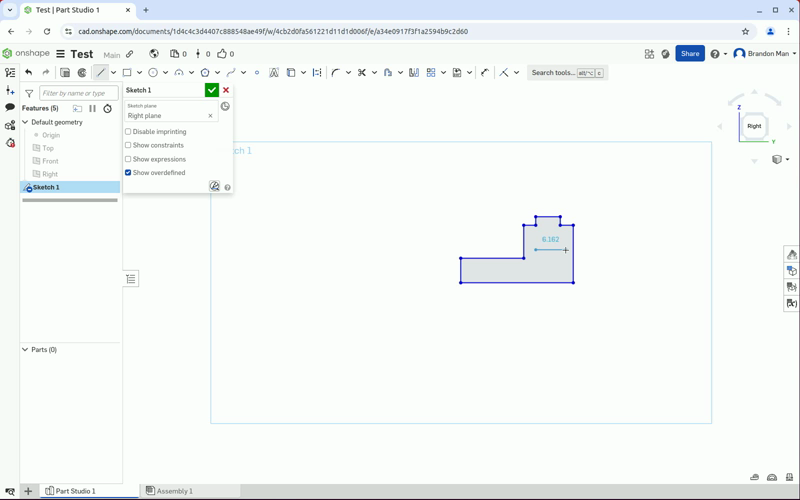
mouse_move(560, 249)
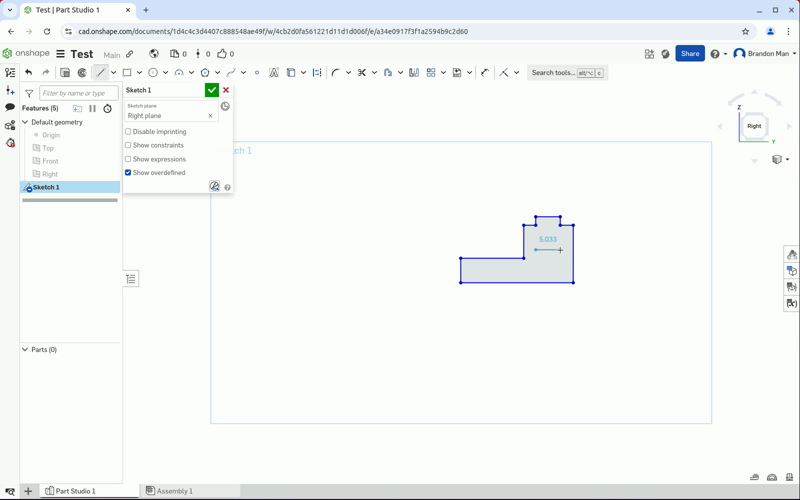
click(560, 249)
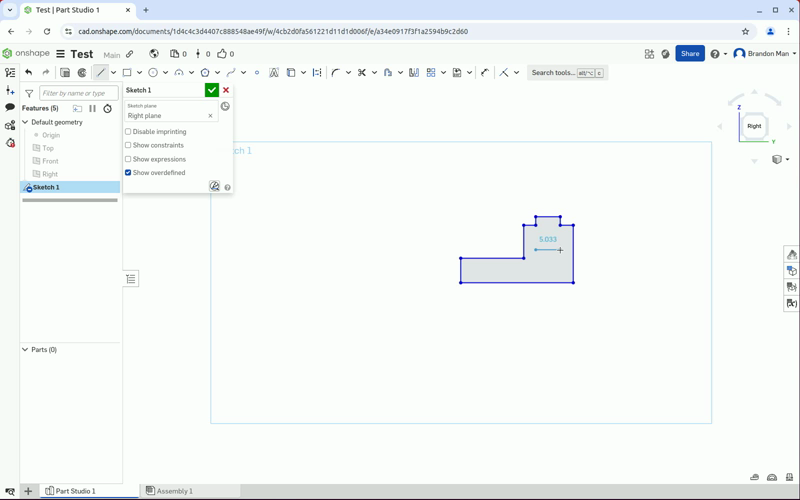
key_up(shift)
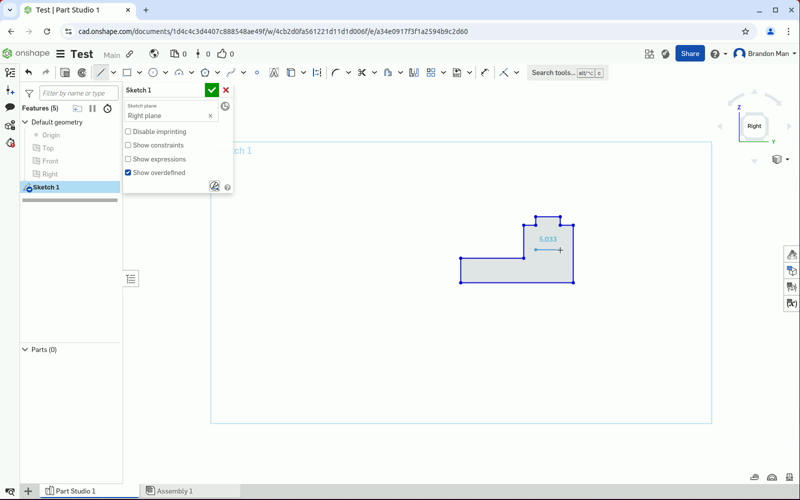
key_down(shift)
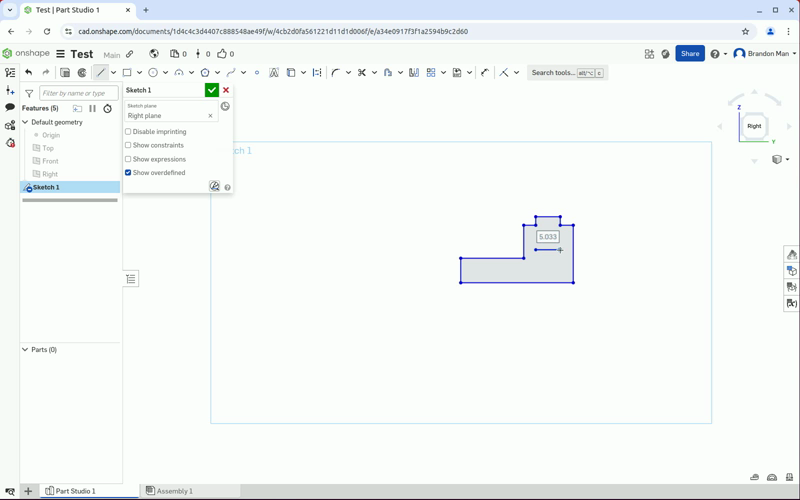
mouse_move(589, 249)
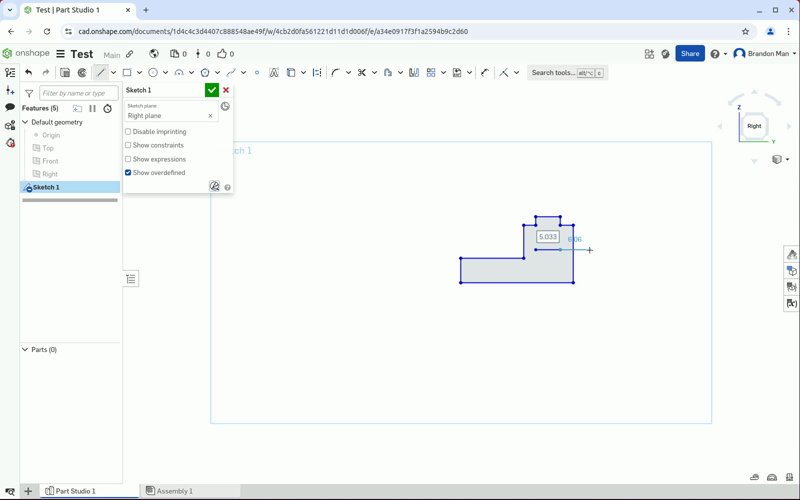
mouse_move(560, 231)
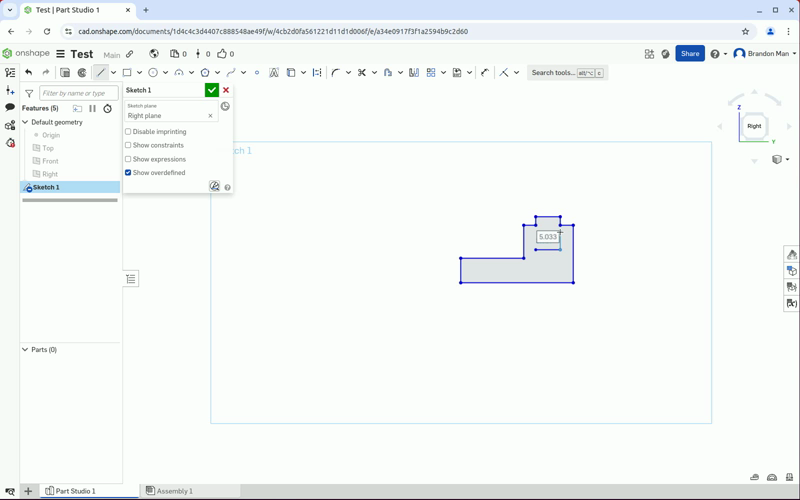
click(560, 231)
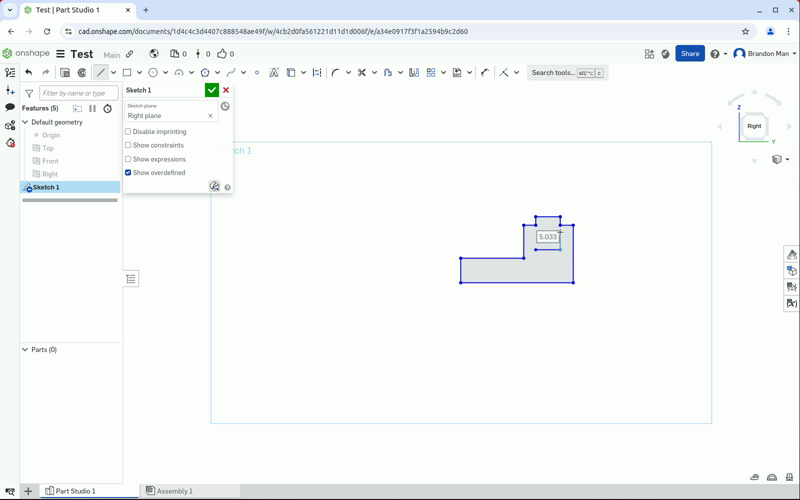
key_up(shift)
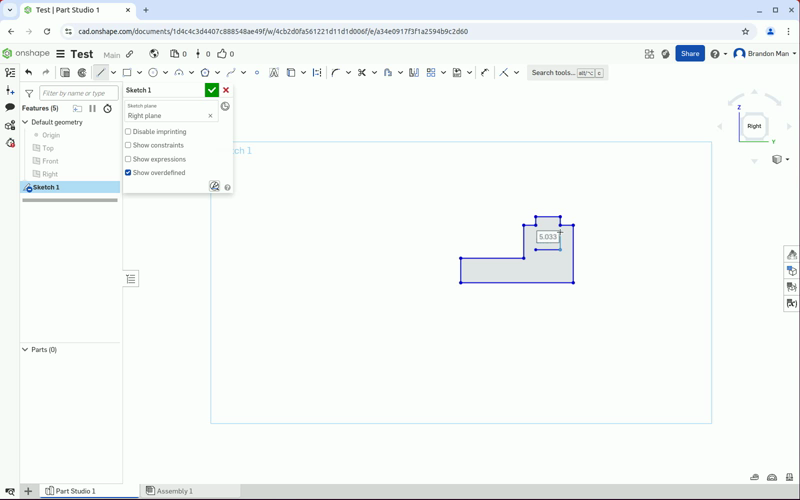
key_down(shift)
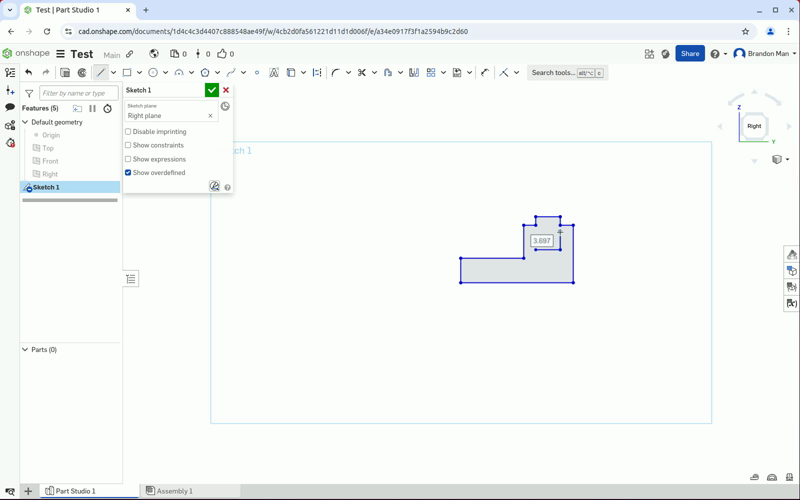
mouse_move(589, 231)
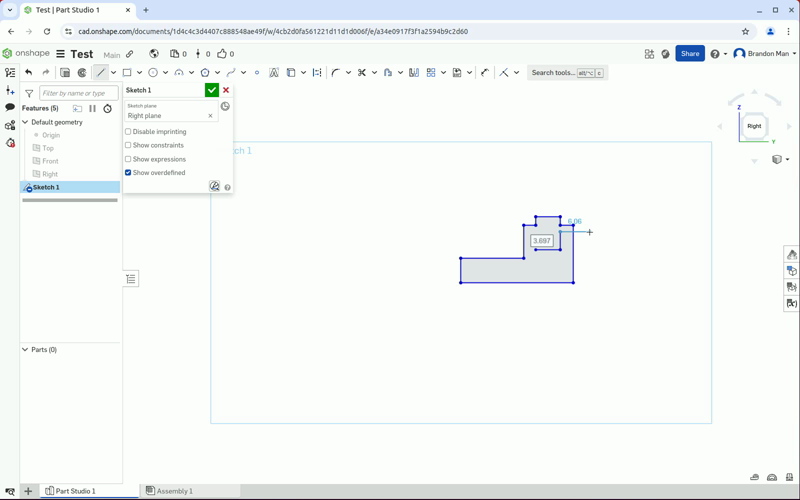
mouse_move(535, 231)
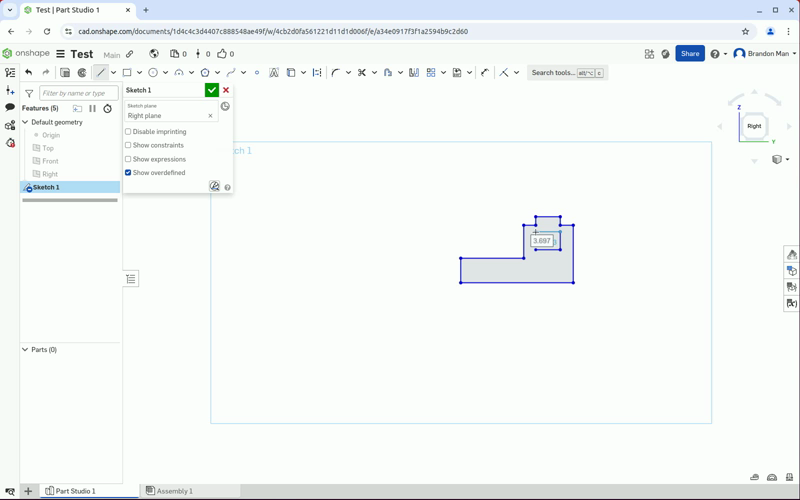
click(535, 231)
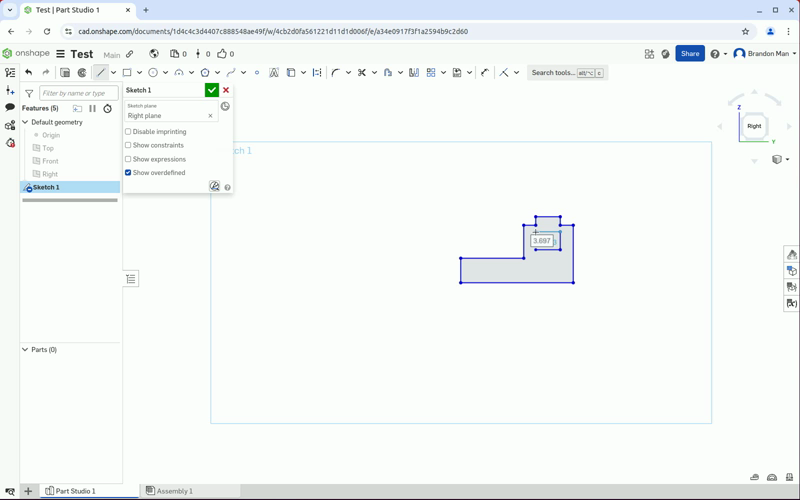
key_up(shift)
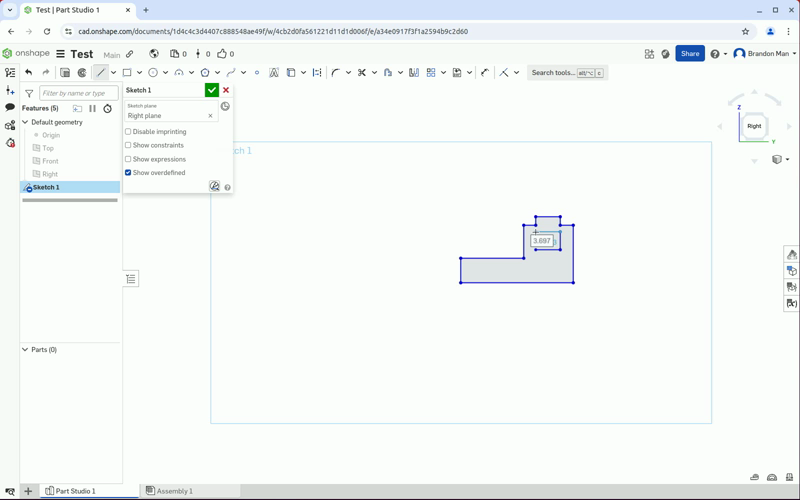
mouse_move(565, 231)
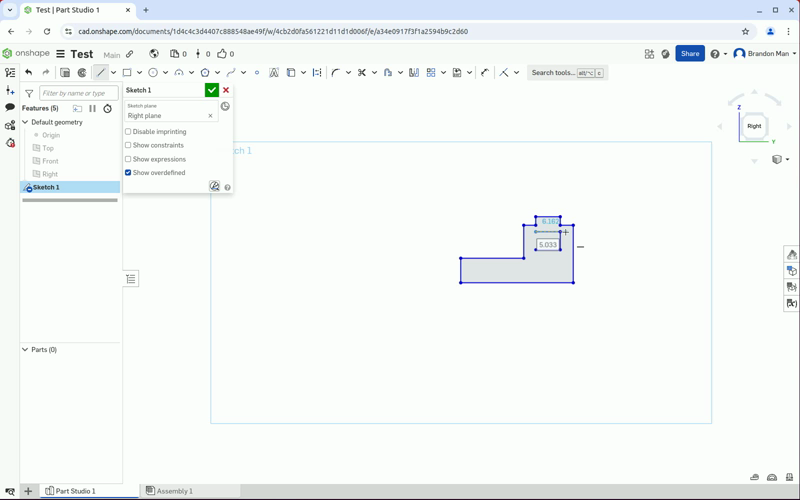
key_down(shift)
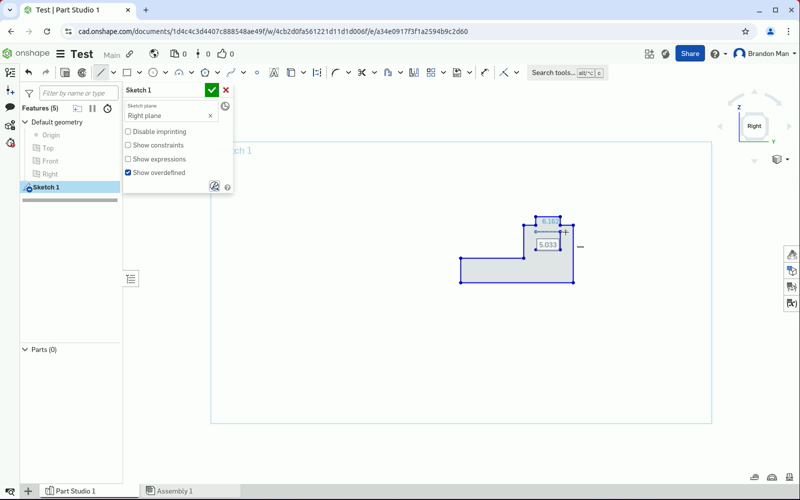
mouse_move(535, 249)
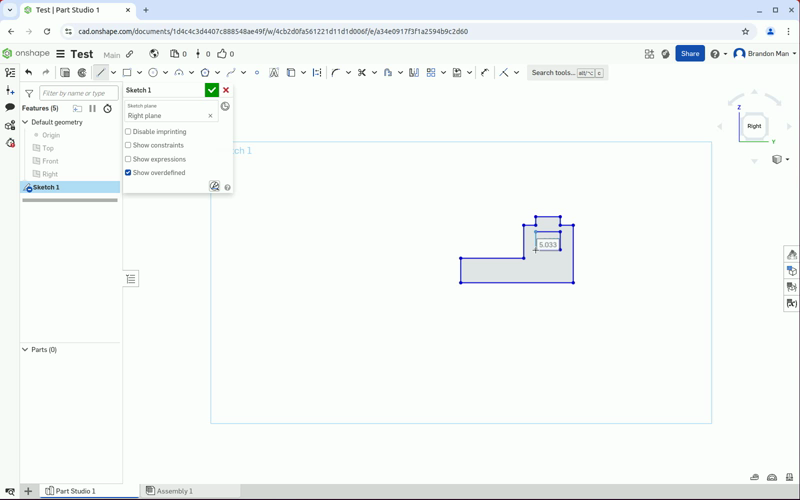
key_up(shift)
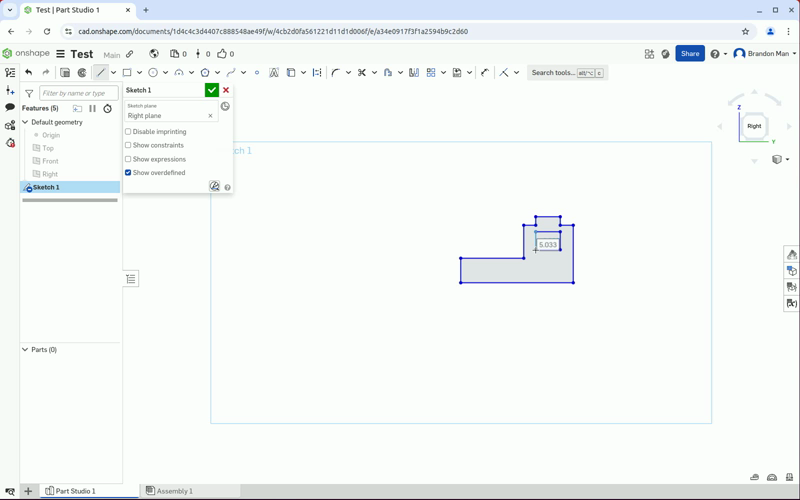
click(535, 249)
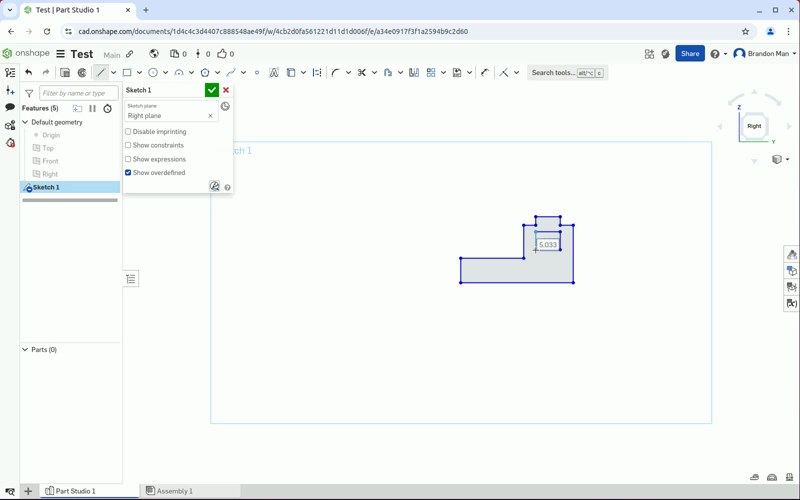
key(esc)
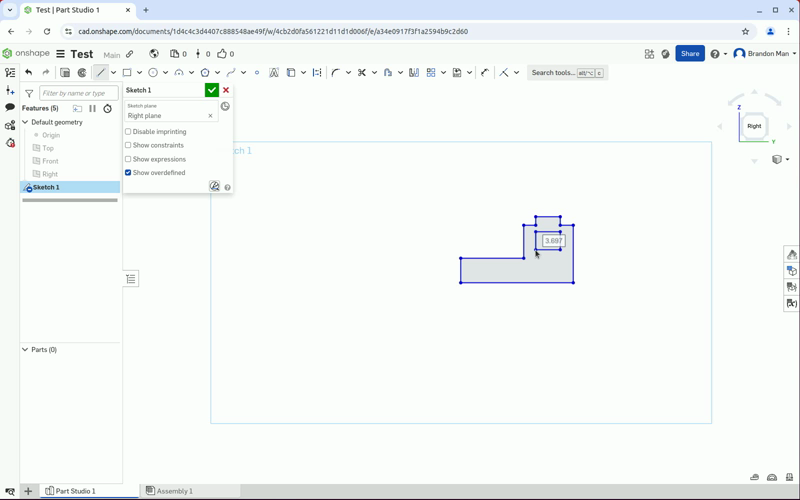
mouse_move(533, 253)
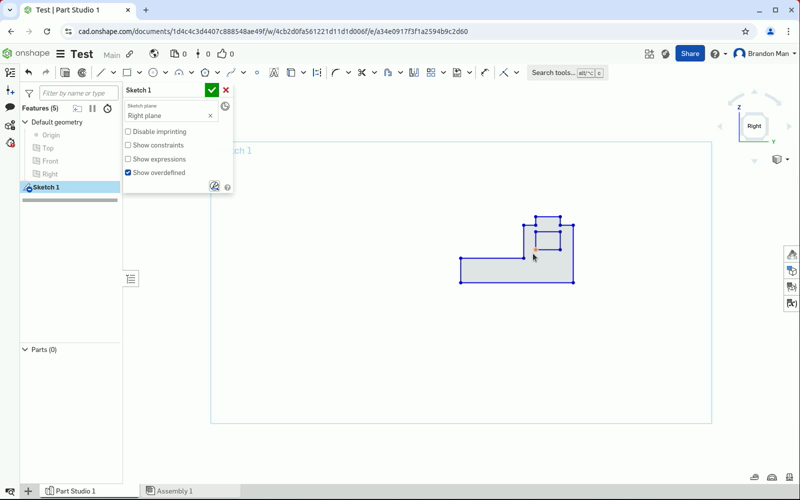
click(533, 253)
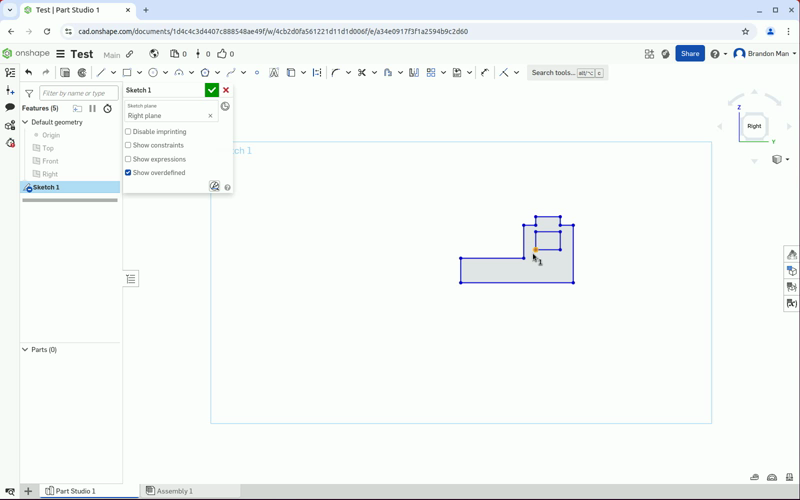
mouse_move(73, 352)
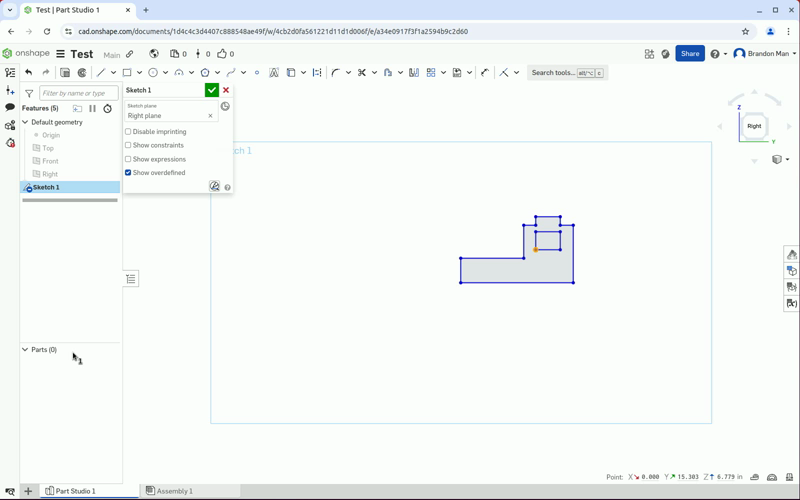
key(shift+y)
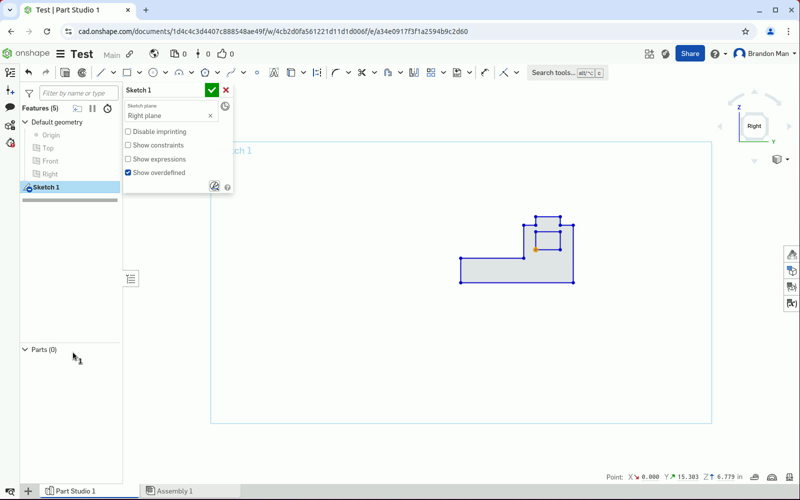
key(shift+e)
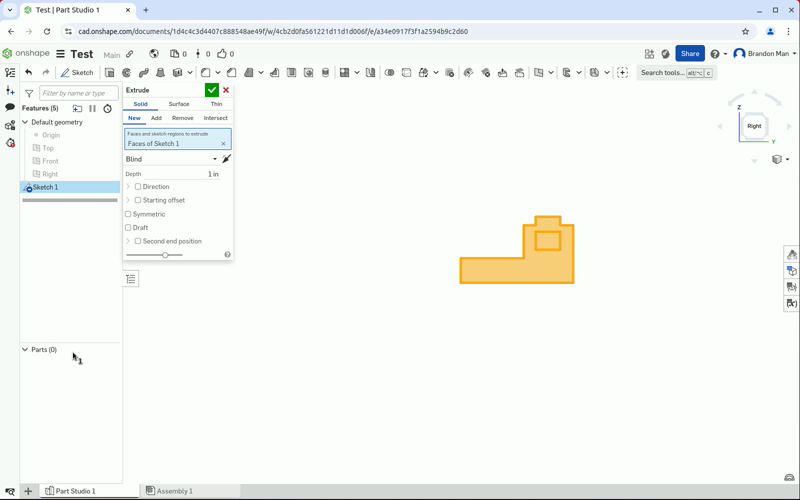
mouse_move(143, 106)
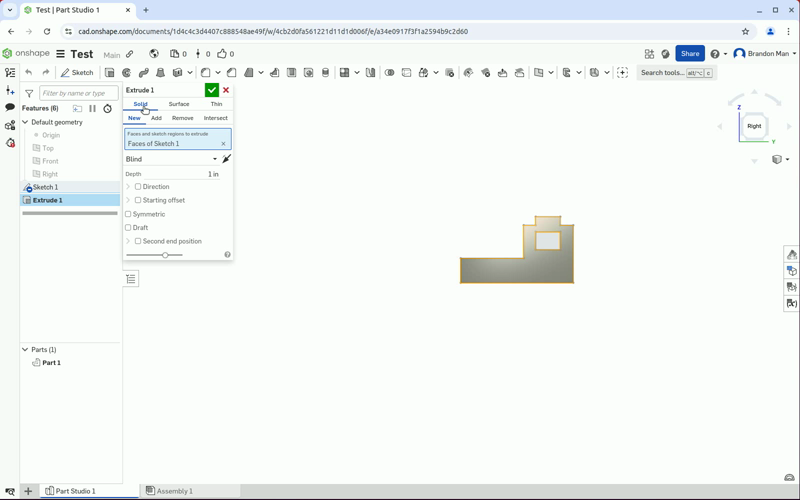
click(143, 106)
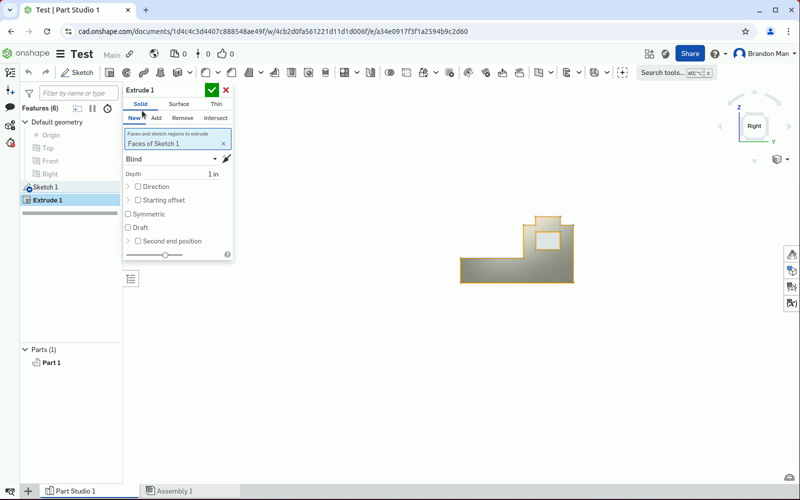
mouse_move(137, 120)
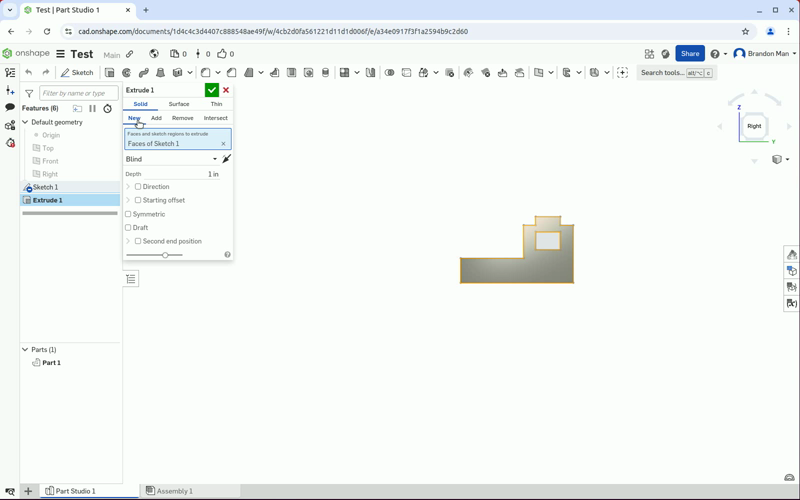
click(137, 120)
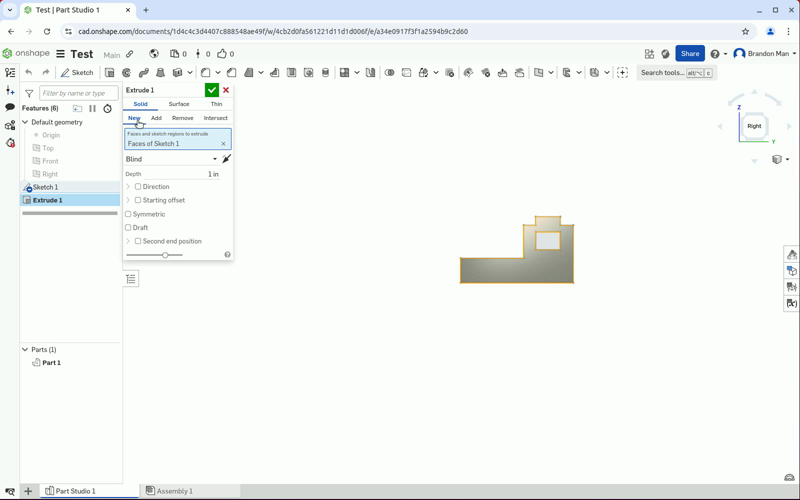
key(tab, 4)
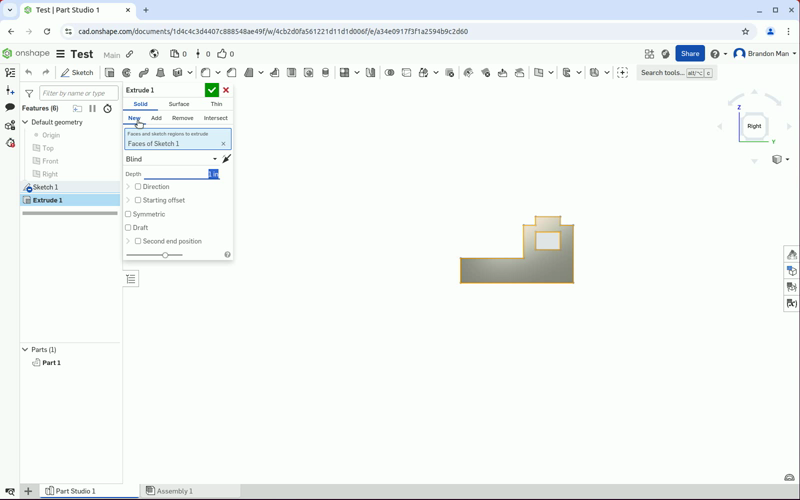
text(10.351)
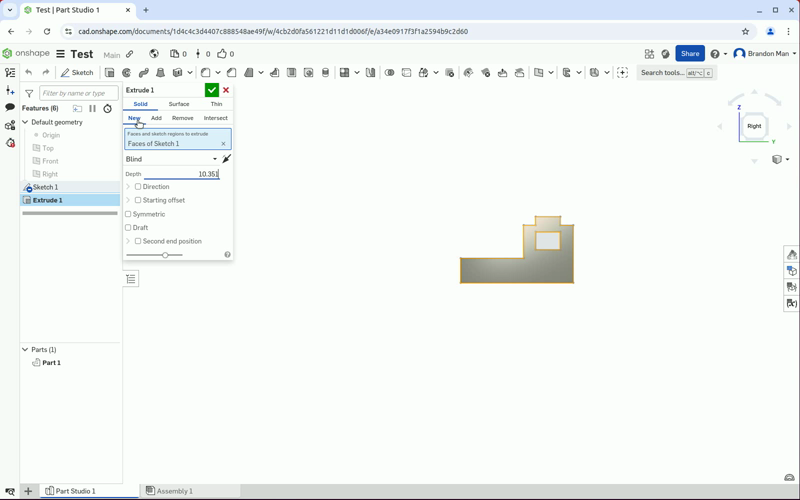
key(enter)
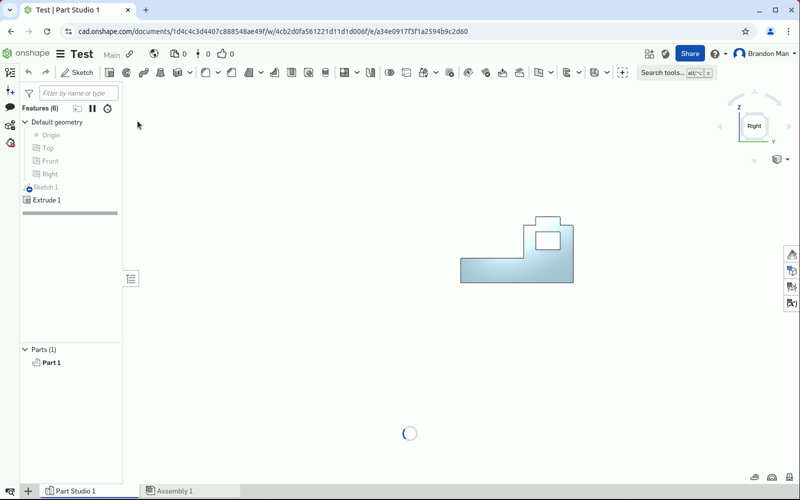
key(shift+h)
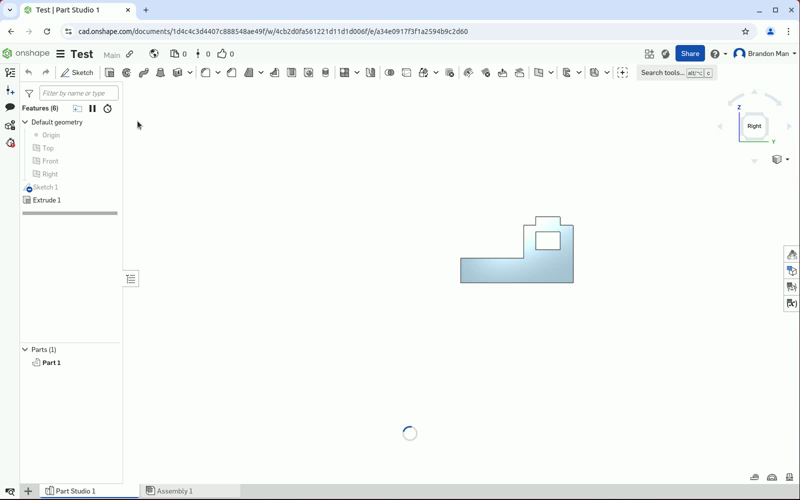
key(shift+h)
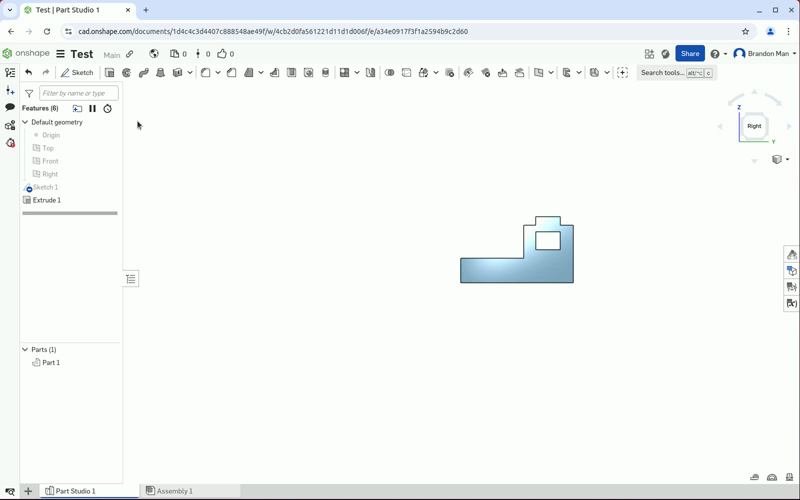
mouse_move(73, 189)
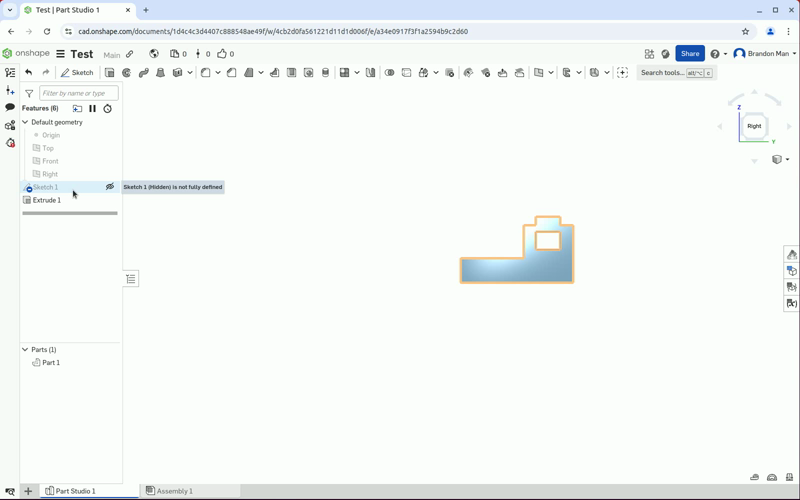
click(73, 189)
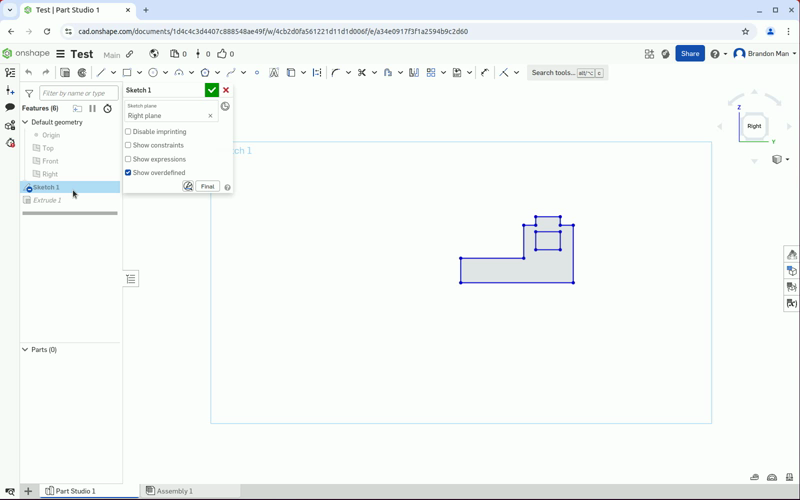
mouse_move(229, 92)
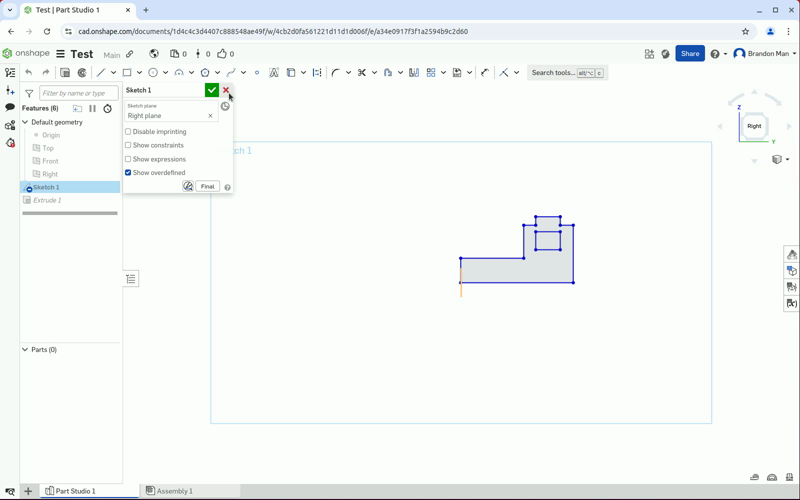
click(229, 92)
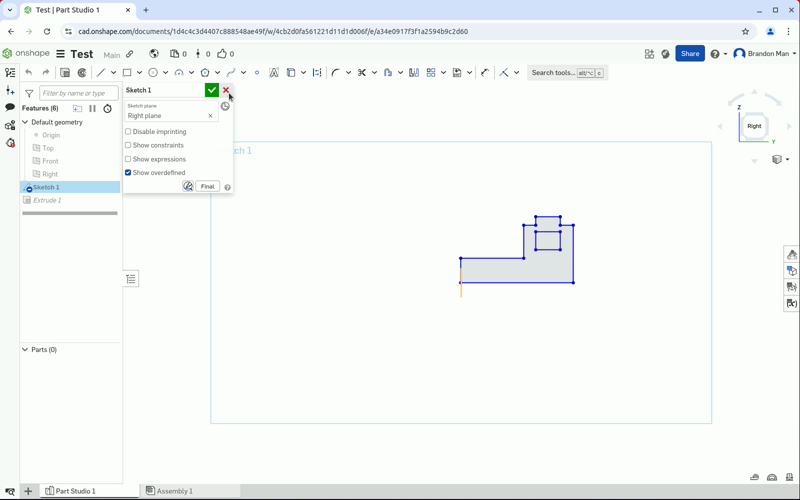
key(shift+s)
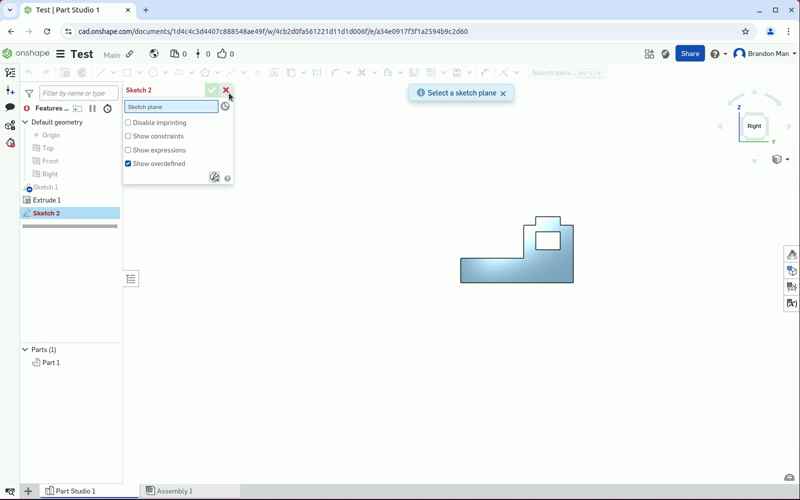
mouse_move(73, 176)
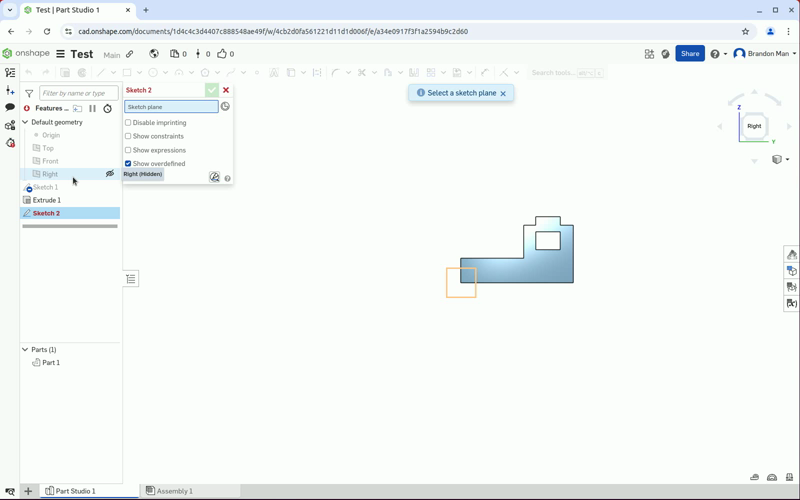
click(73, 176)
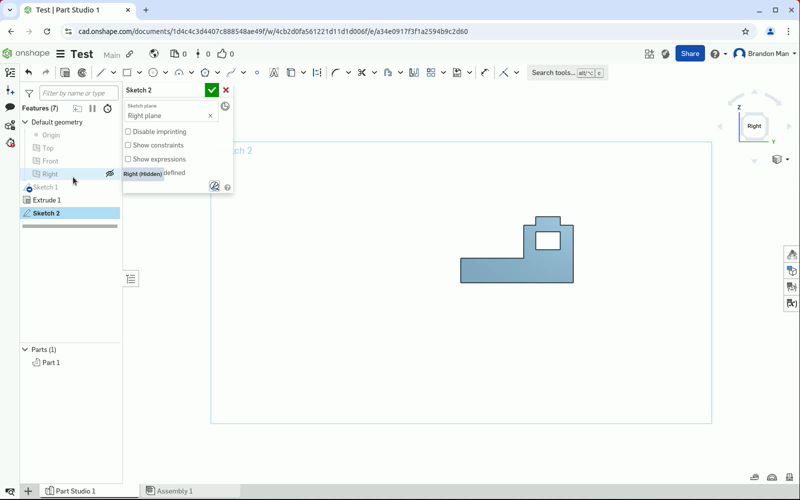
mouse_move(73, 352)
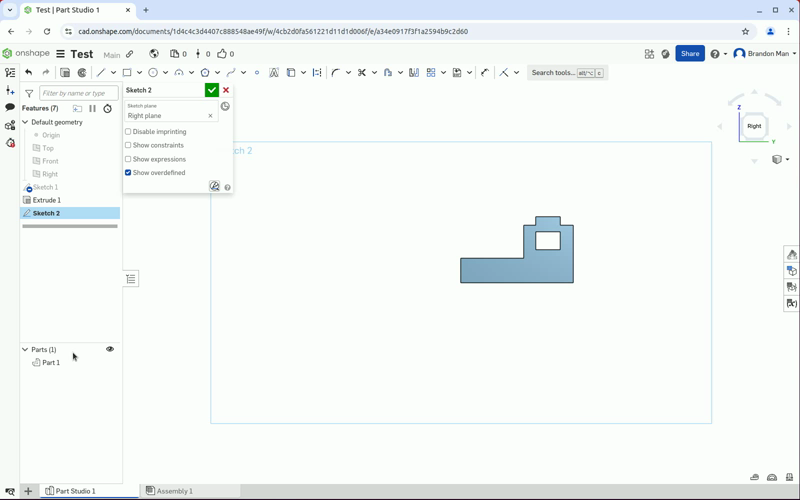
key(y)
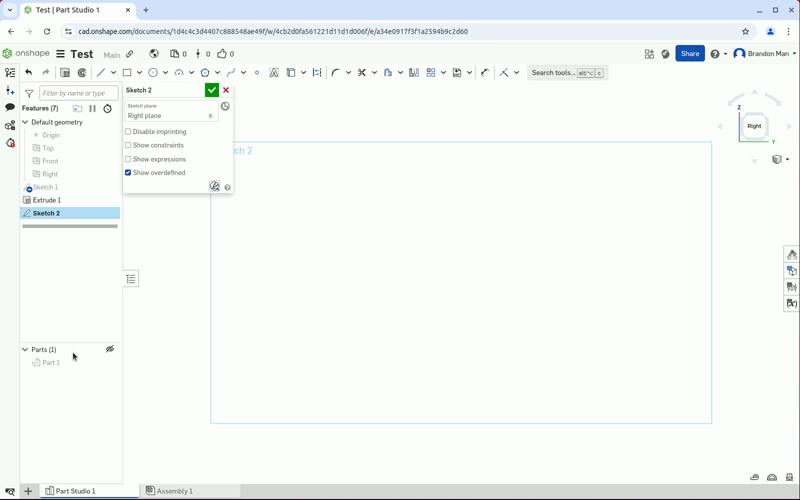
key(l)
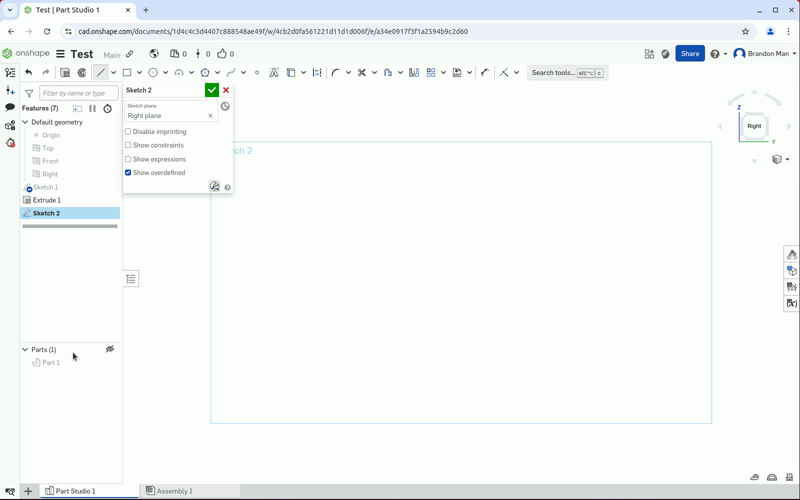
key_down(shift)
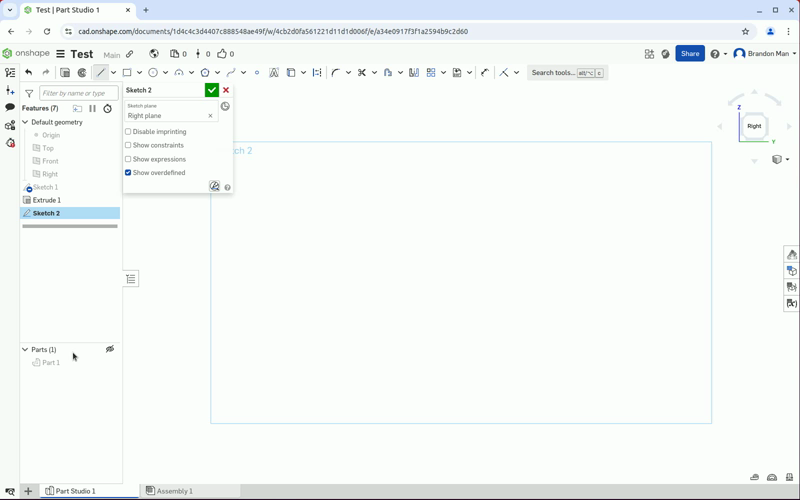
mouse_move(460, 282)
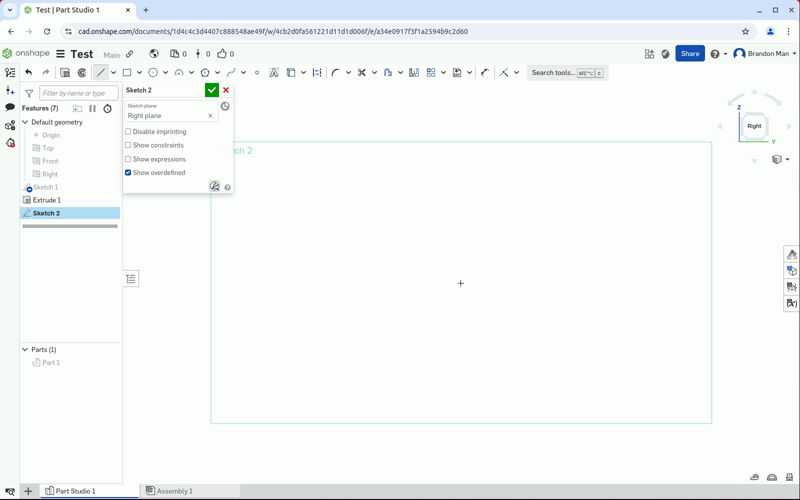
click(460, 282)
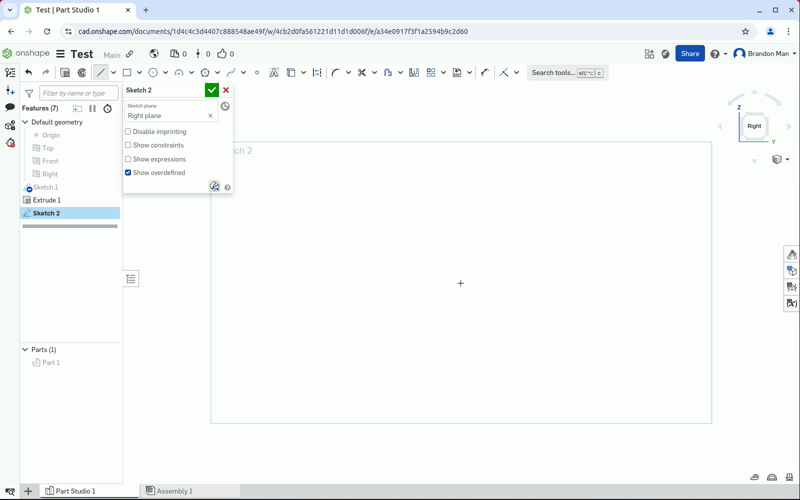
key_up(shift)
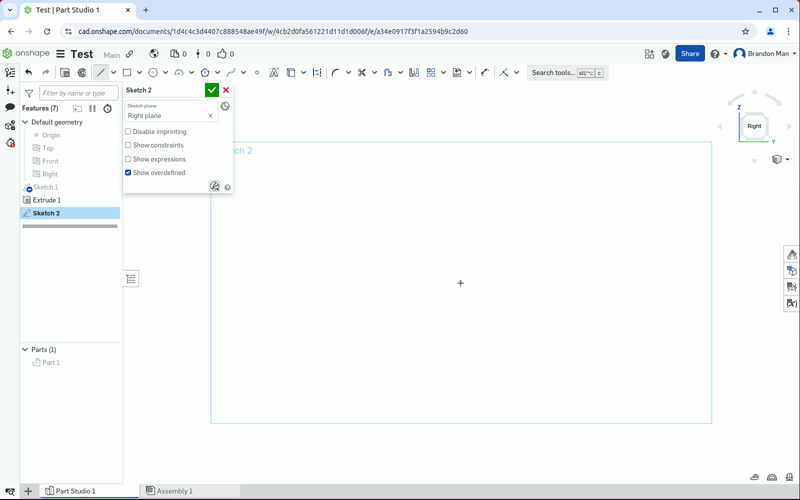
key_down(shift)
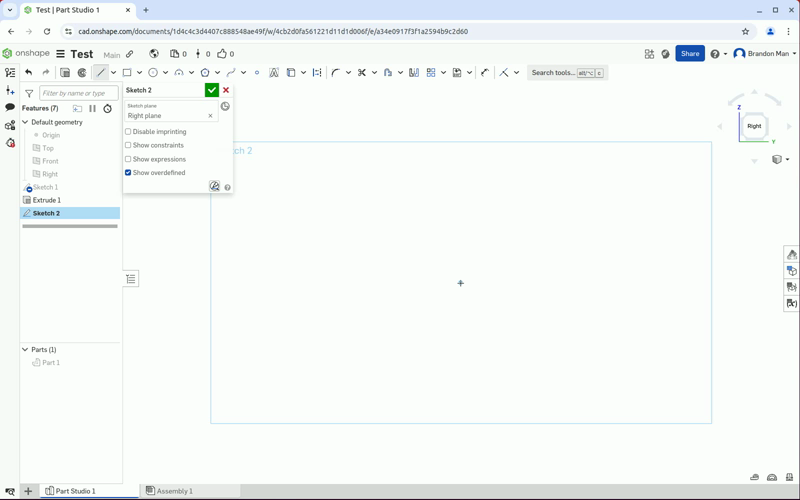
mouse_move(573, 282)
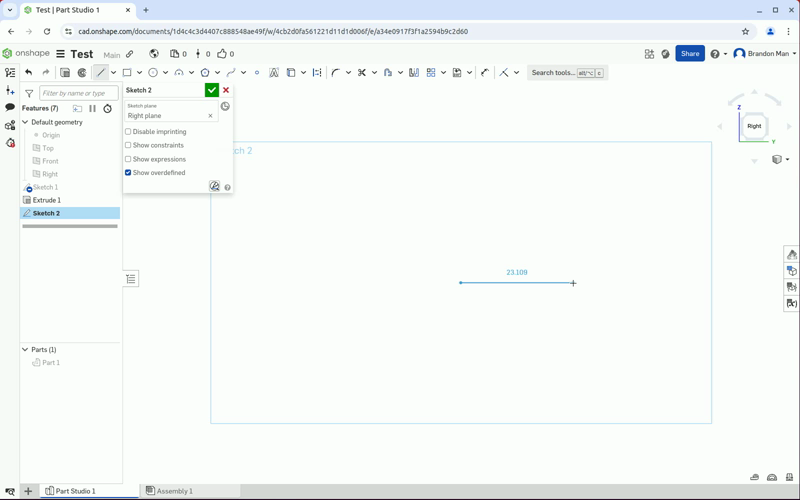
click(573, 282)
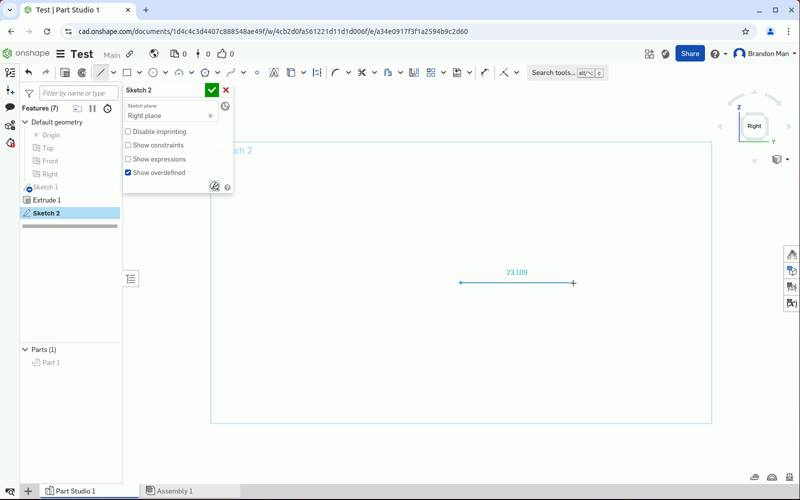
key_up(shift)
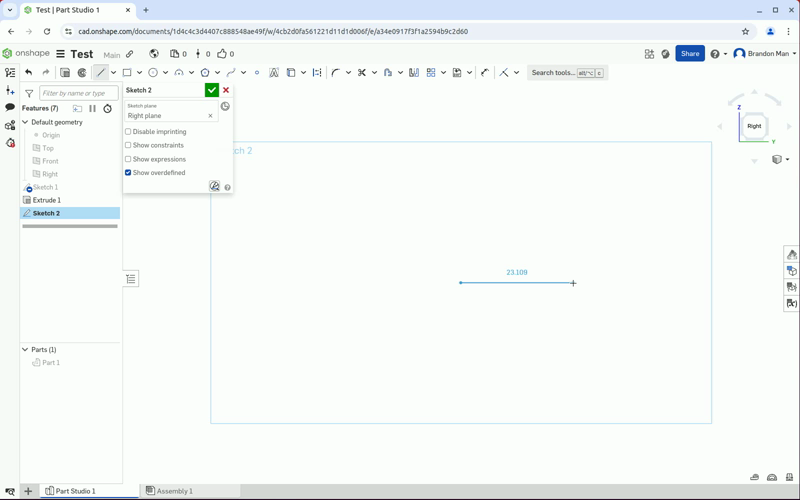
key_down(shift)
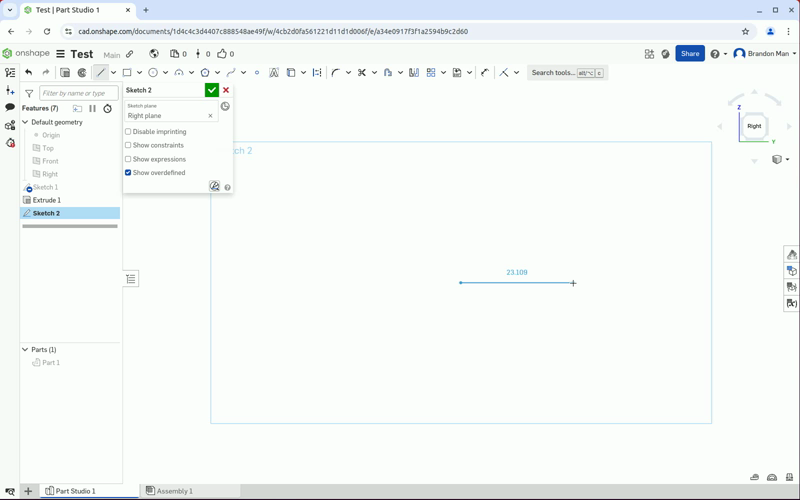
mouse_move(589, 282)
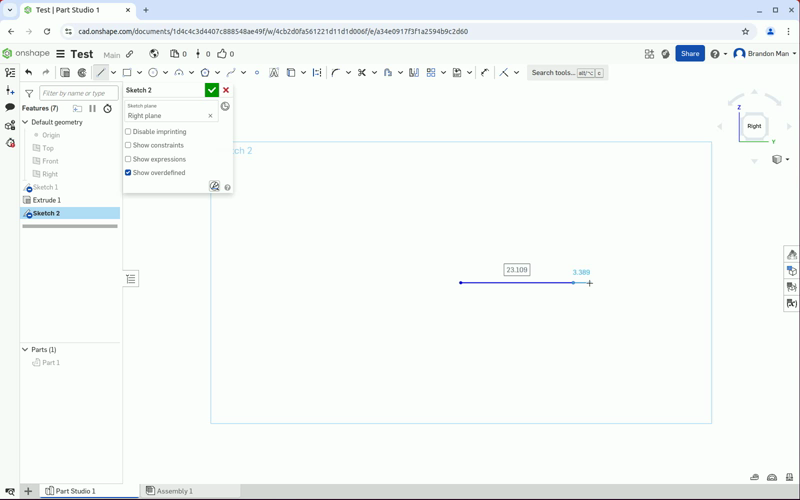
mouse_move(573, 225)
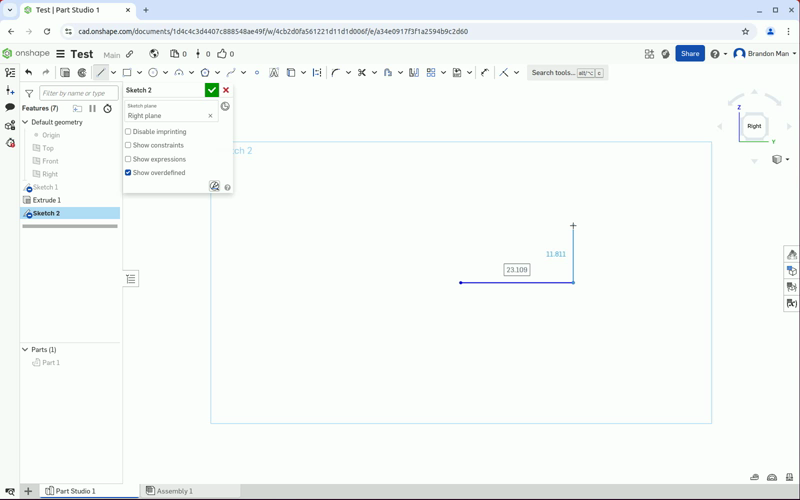
click(573, 225)
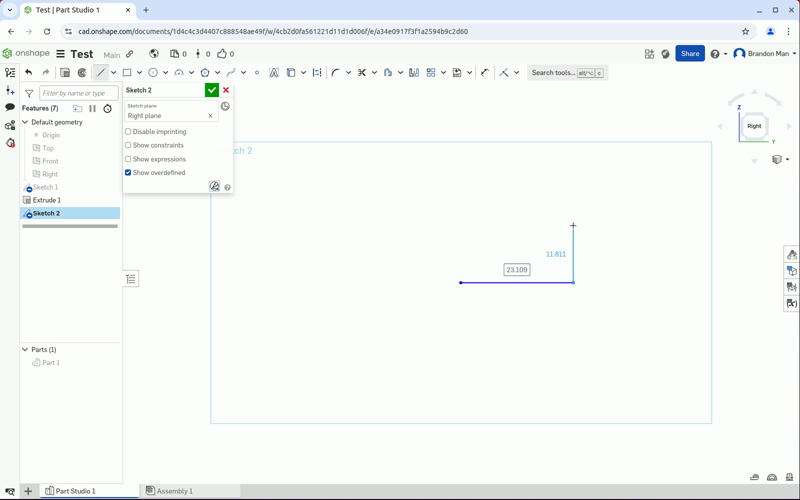
key_up(shift)
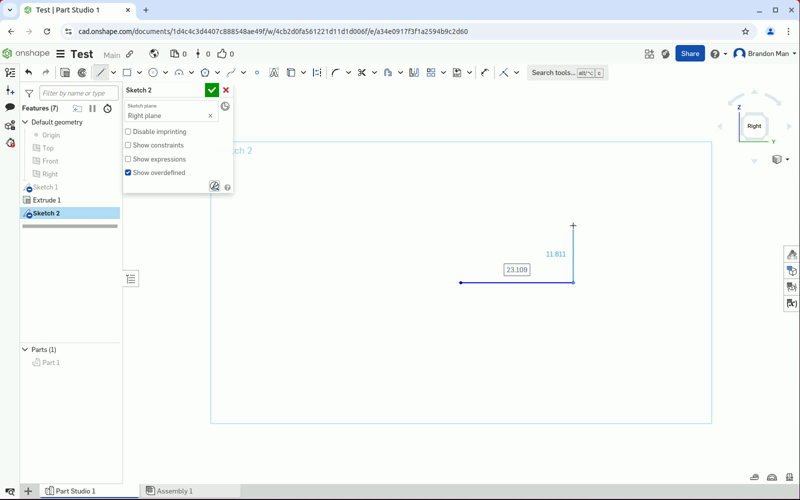
key_down(shift)
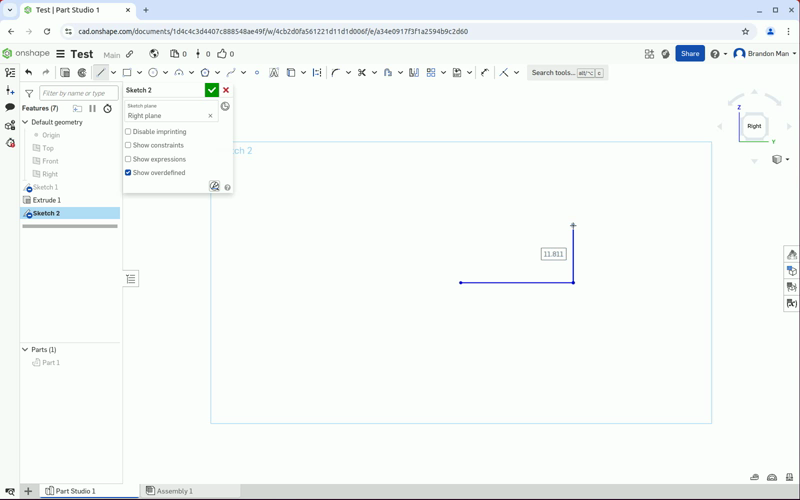
mouse_move(589, 225)
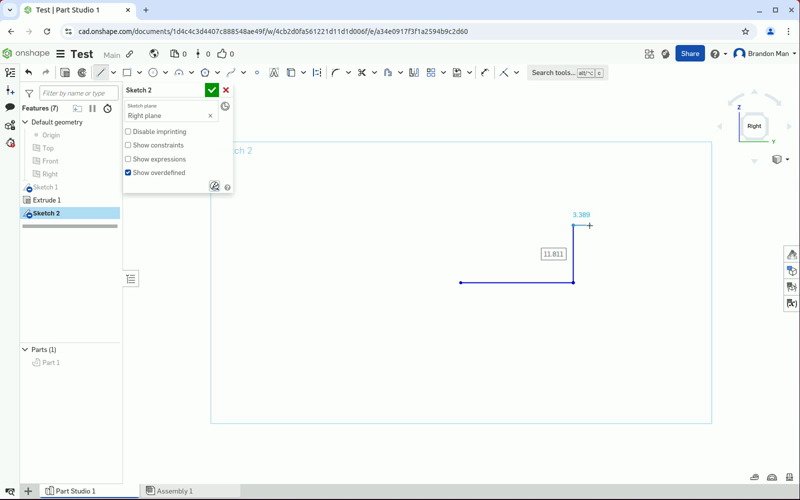
mouse_move(560, 225)
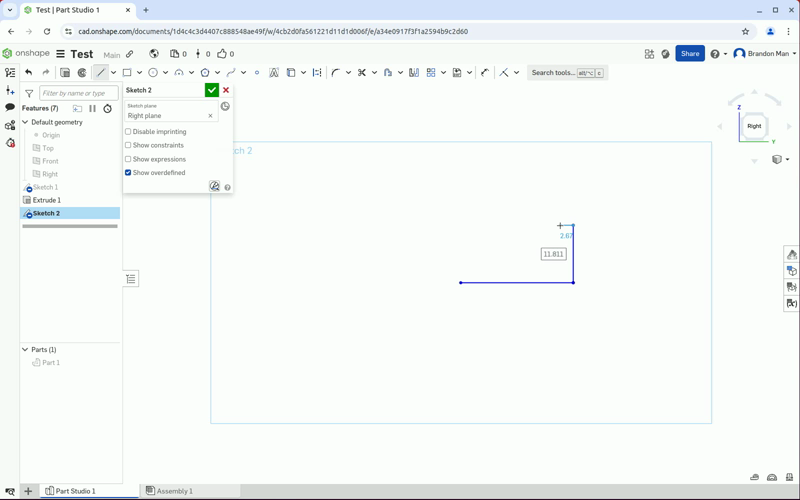
click(560, 225)
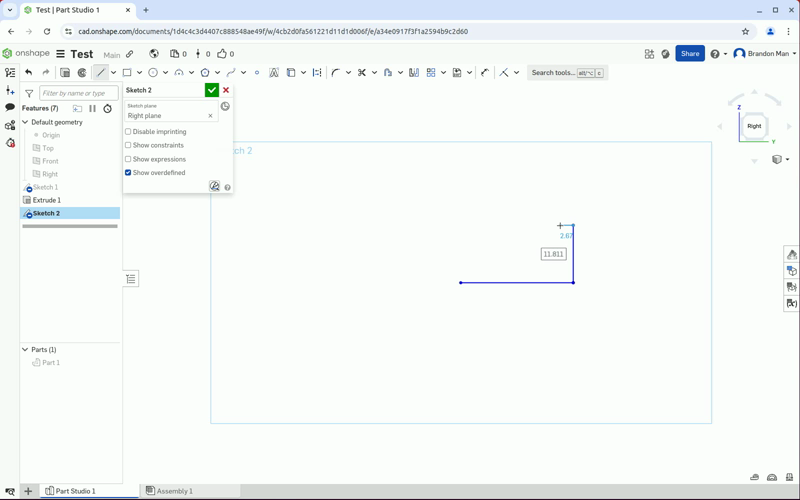
key_up(shift)
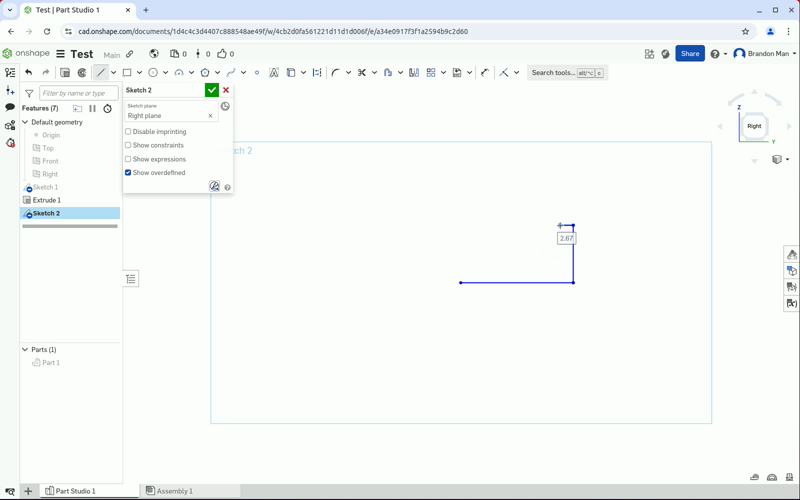
key_down(shift)
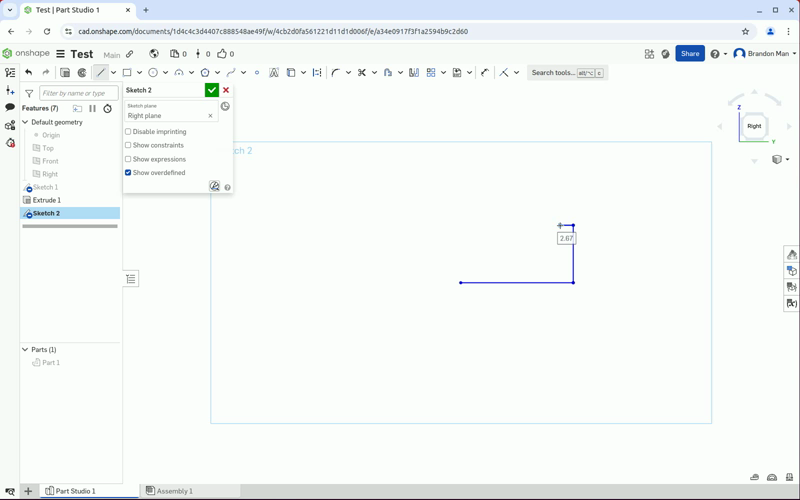
mouse_move(589, 225)
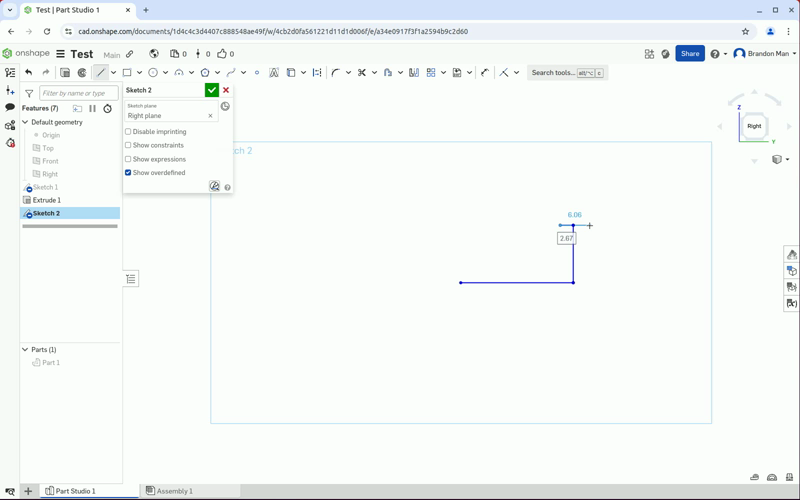
mouse_move(560, 216)
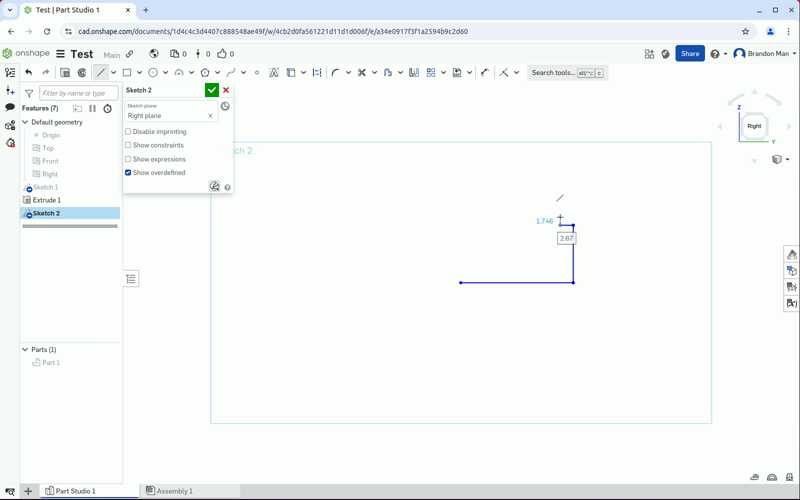
click(560, 216)
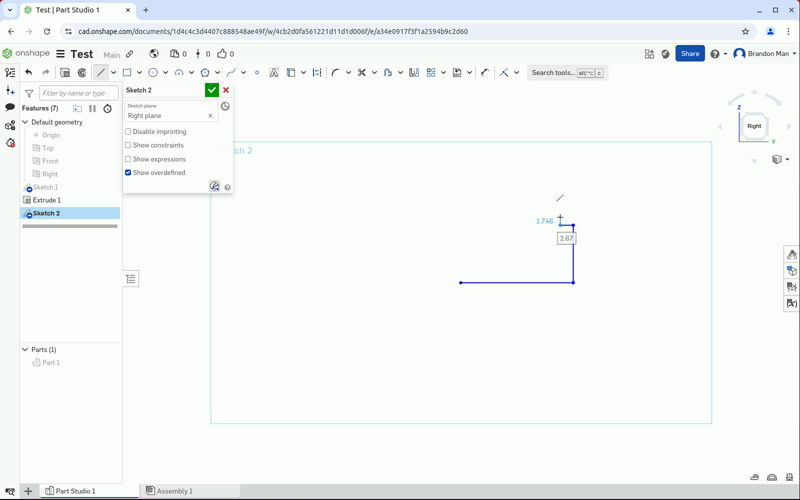
key_up(shift)
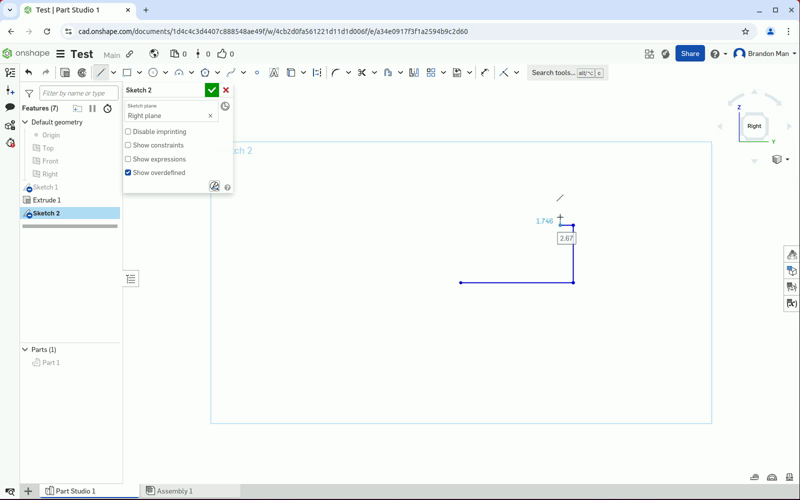
key_down(shift)
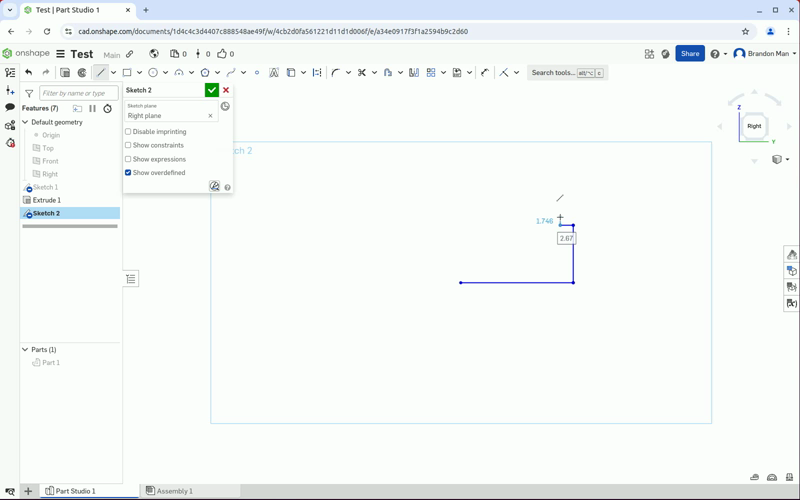
mouse_move(589, 216)
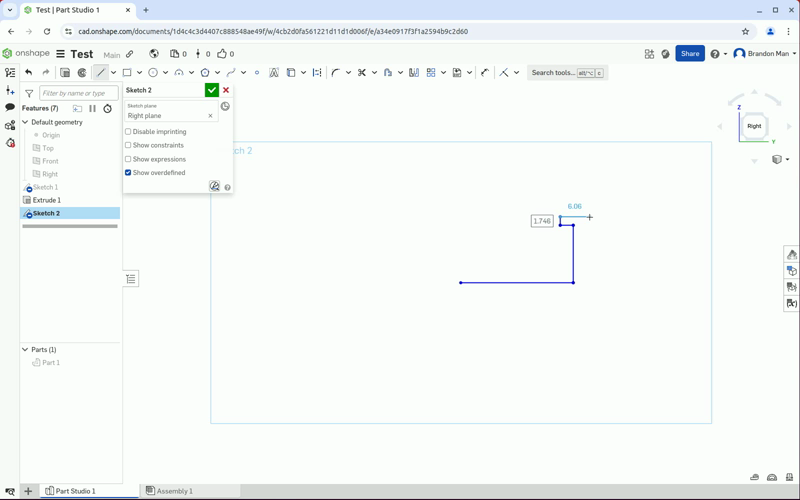
mouse_move(535, 216)
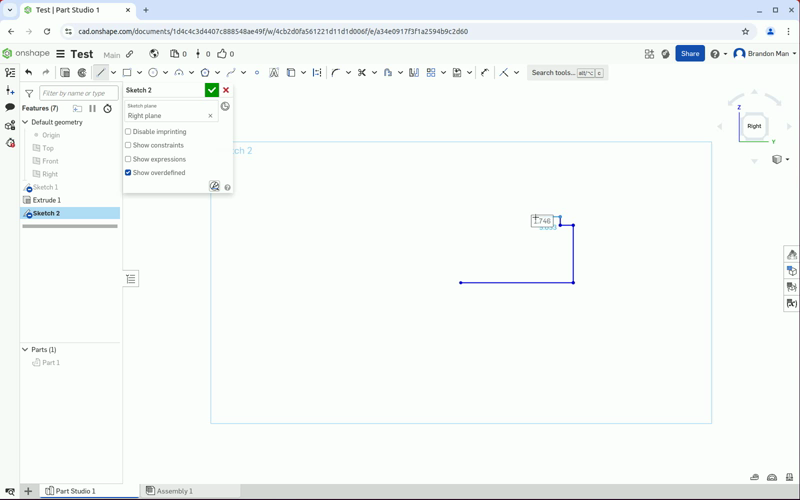
click(535, 216)
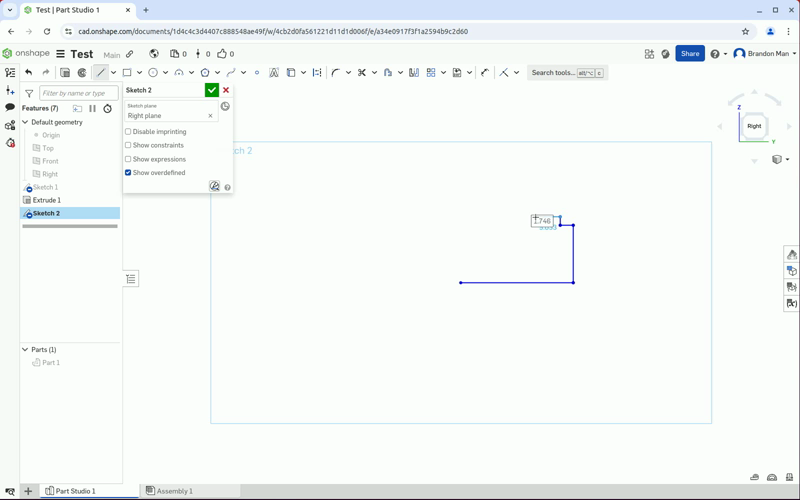
key_up(shift)
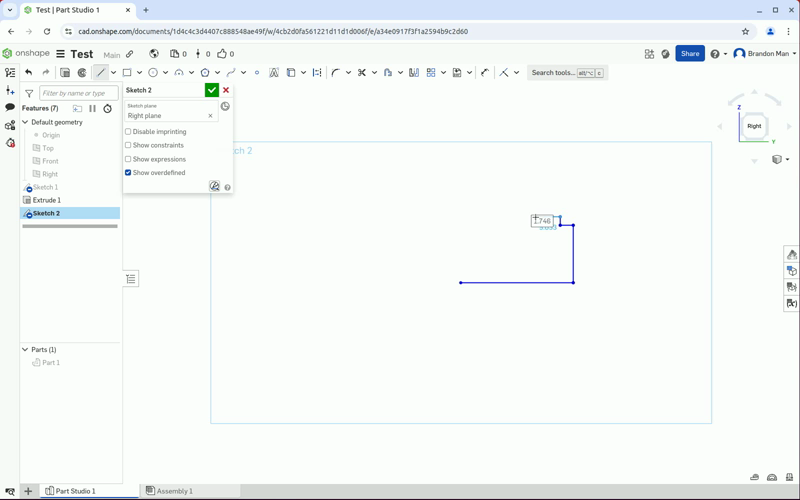
key_down(shift)
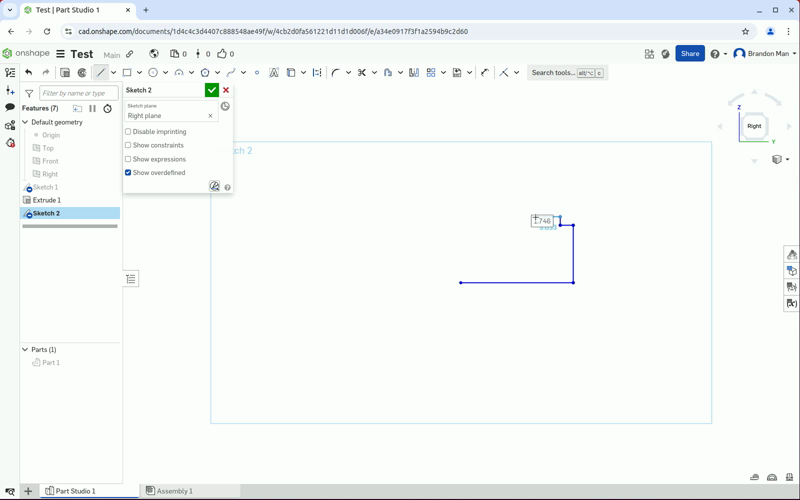
mouse_move(565, 216)
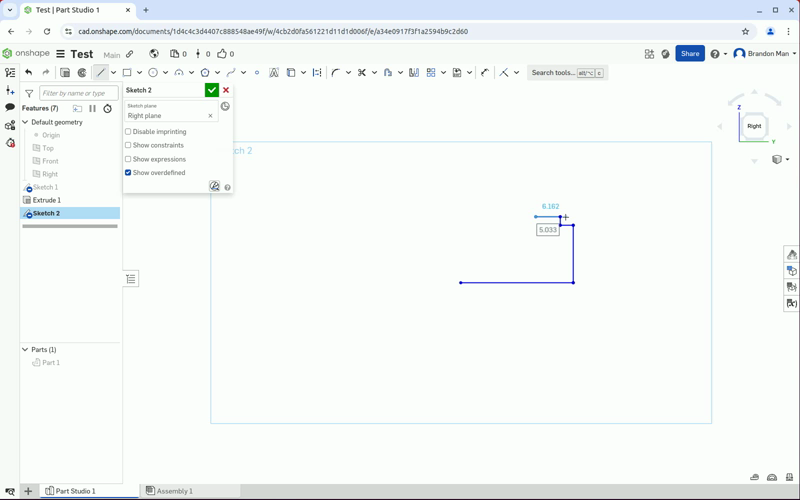
mouse_move(535, 225)
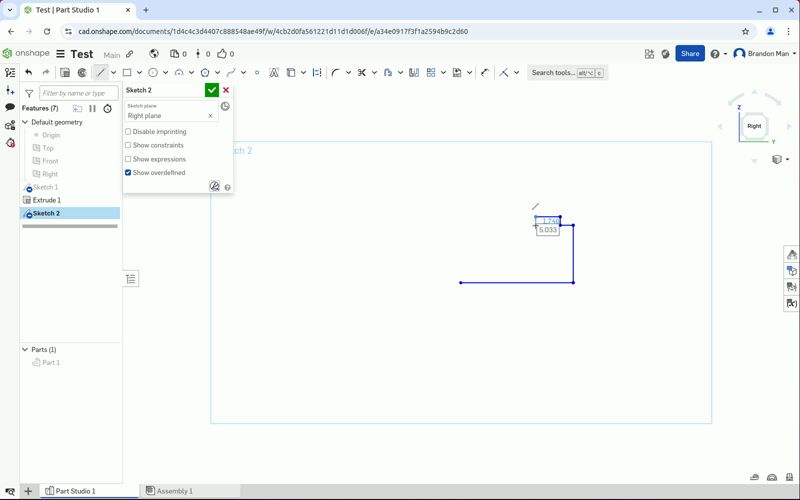
click(535, 225)
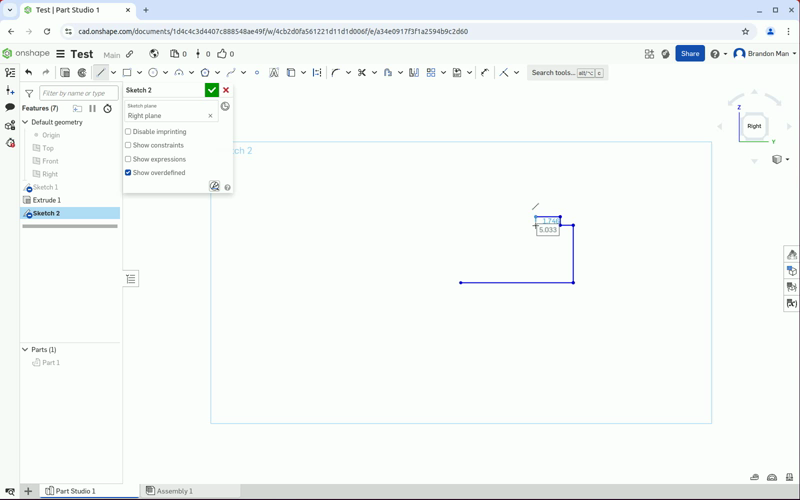
key_up(shift)
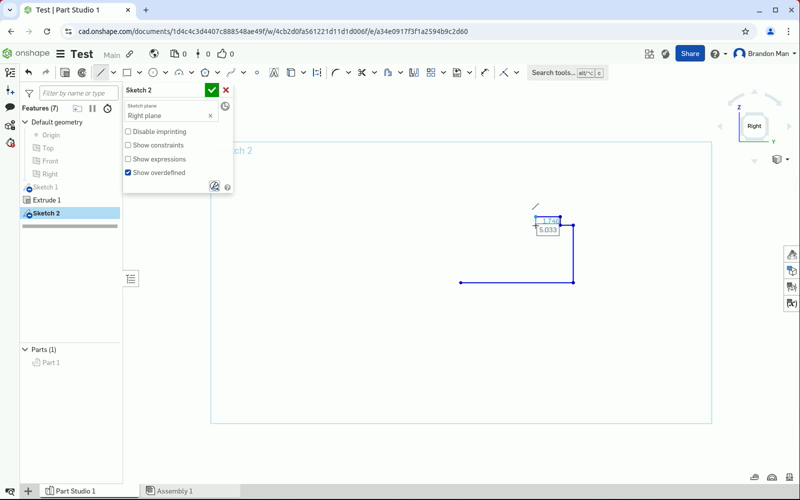
key_down(shift)
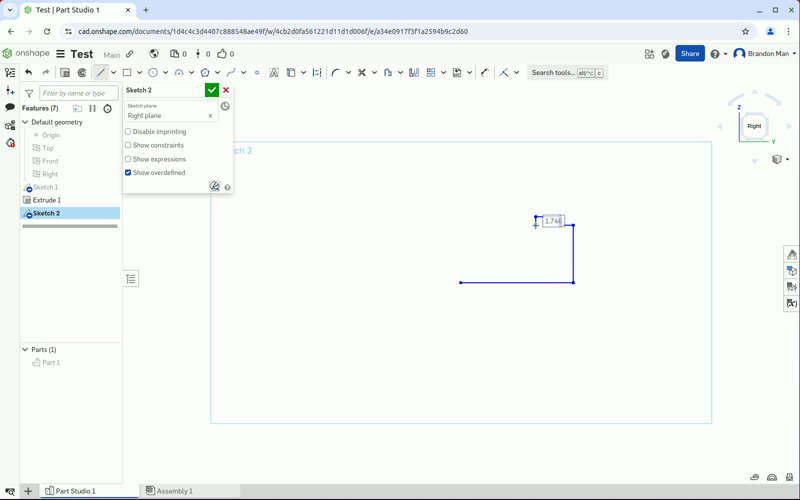
mouse_move(565, 225)
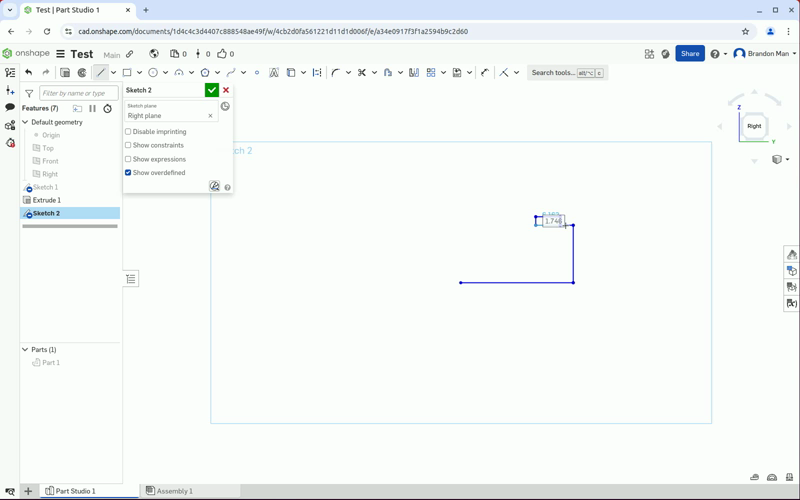
mouse_move(523, 225)
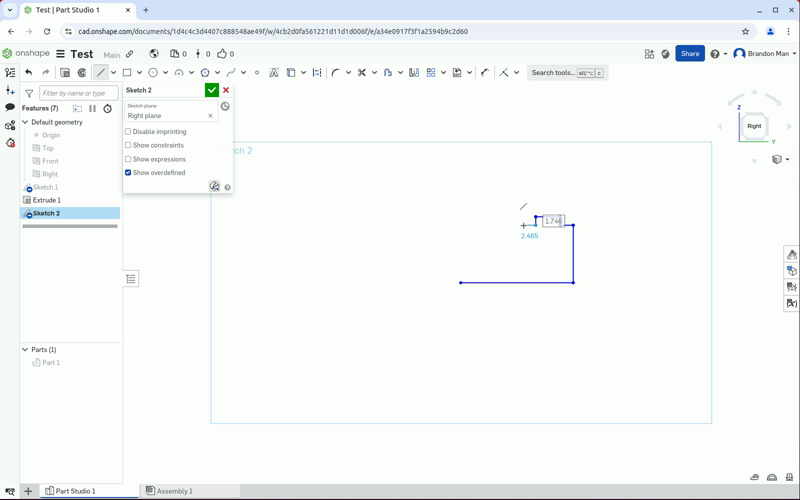
click(523, 225)
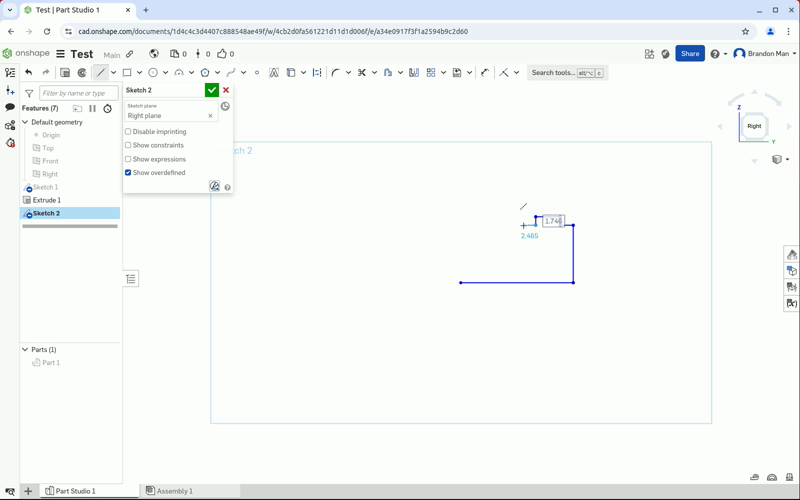
key_up(shift)
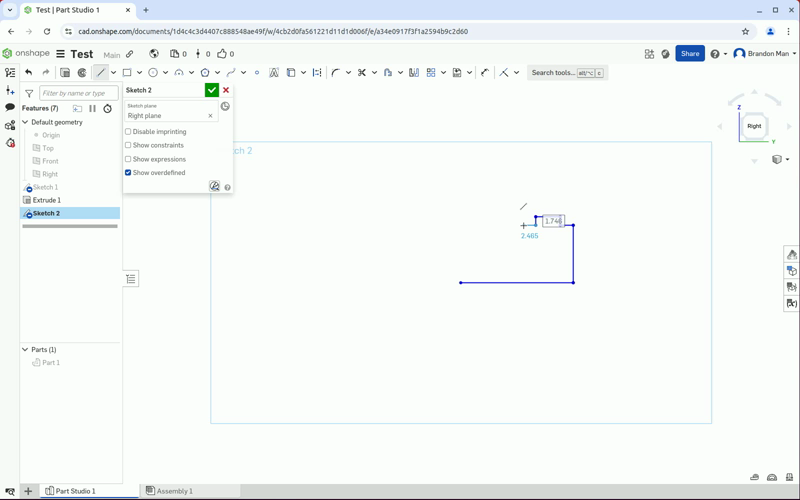
key_down(shift)
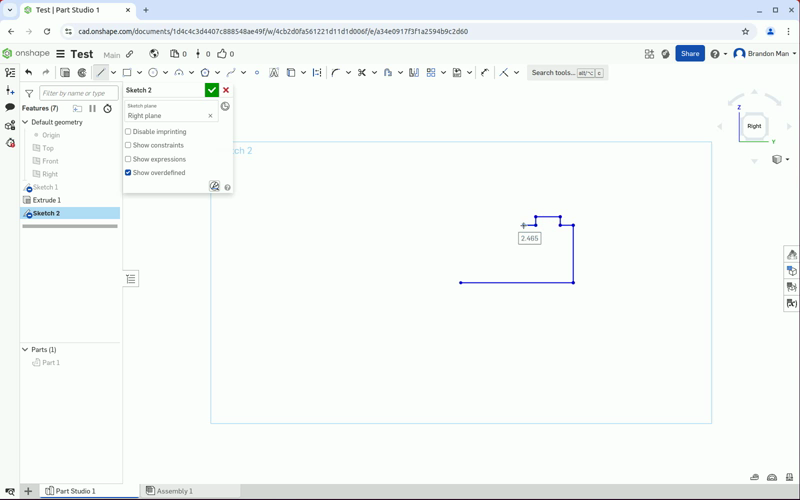
mouse_move(553, 225)
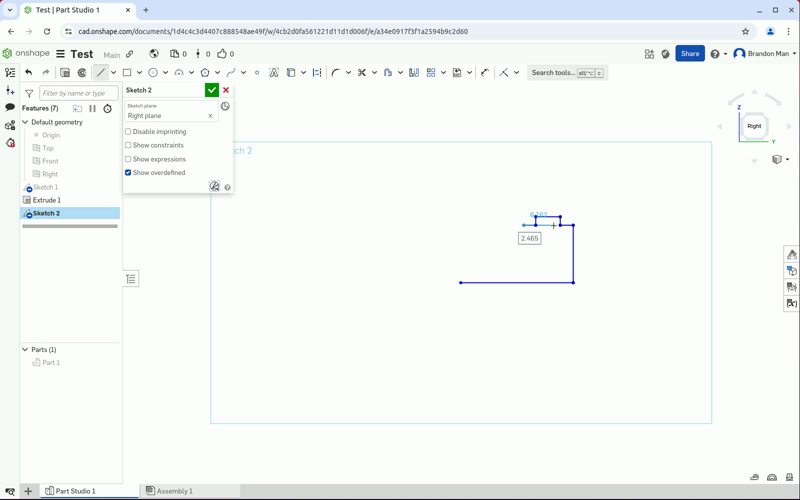
mouse_move(523, 258)
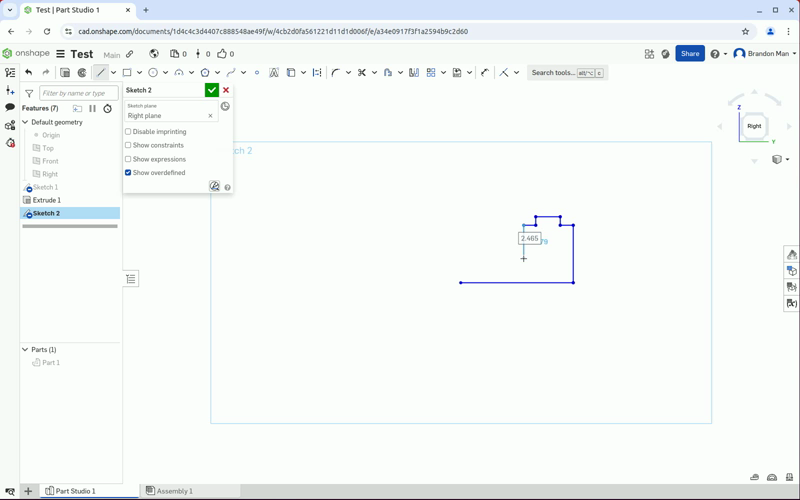
click(523, 258)
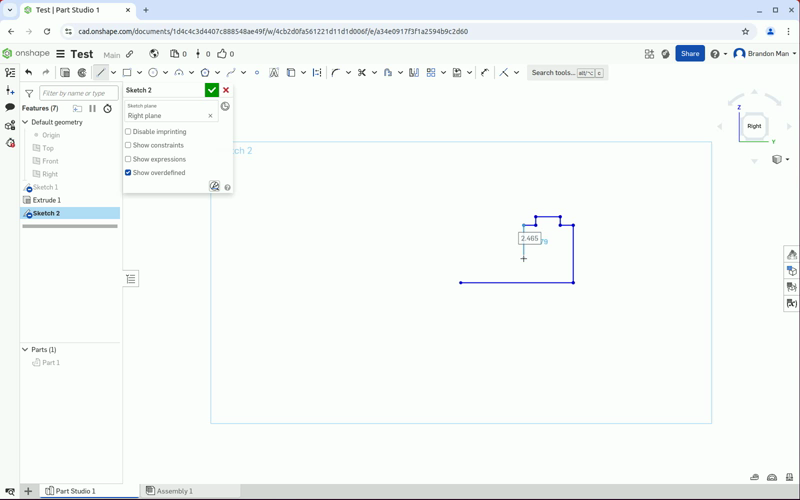
key_up(shift)
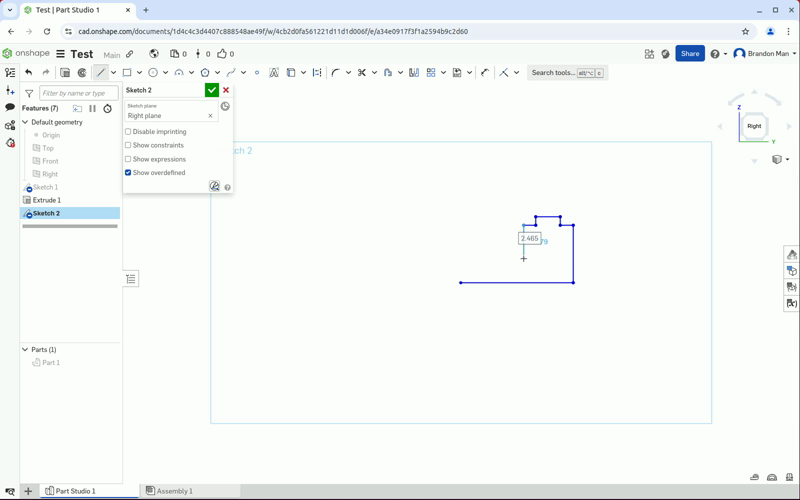
key_down(shift)
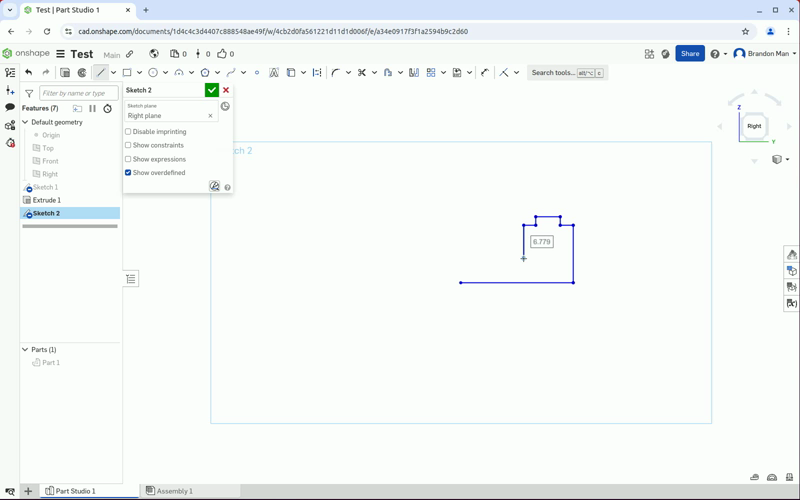
mouse_move(460, 258)
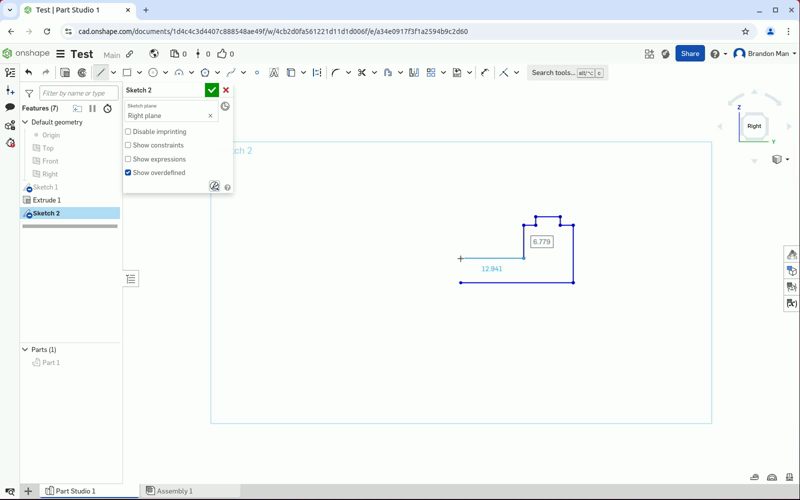
click(460, 258)
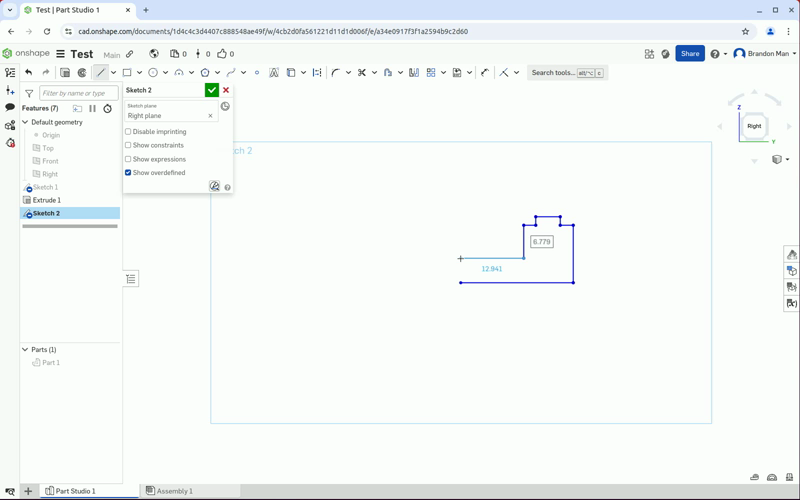
key_up(shift)
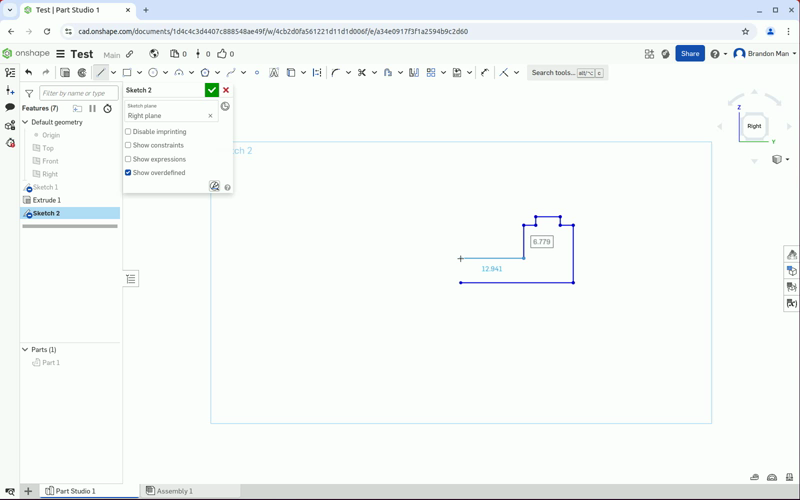
mouse_move(490, 258)
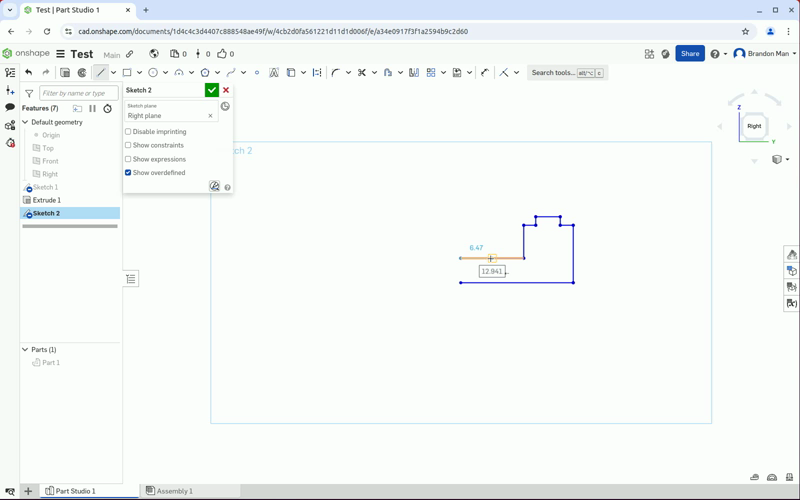
key_down(shift)
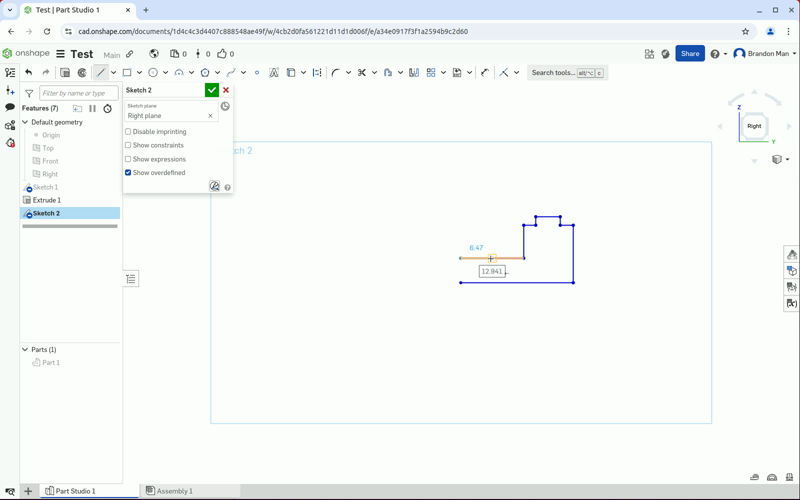
mouse_move(460, 282)
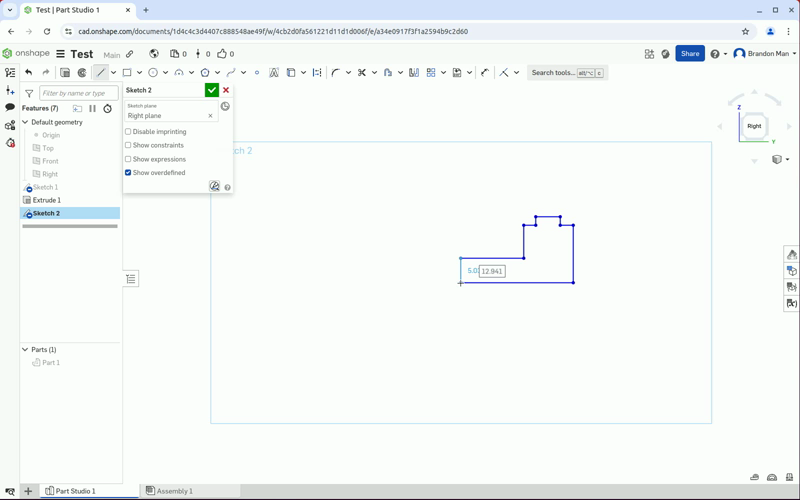
key_up(shift)
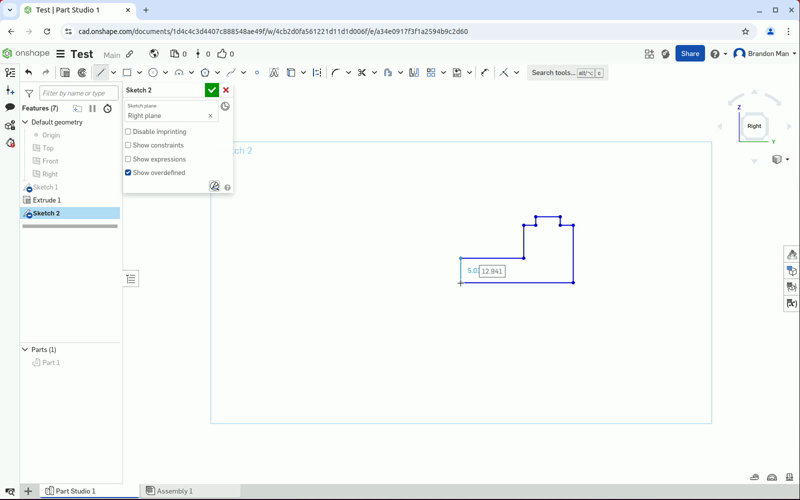
click(460, 282)
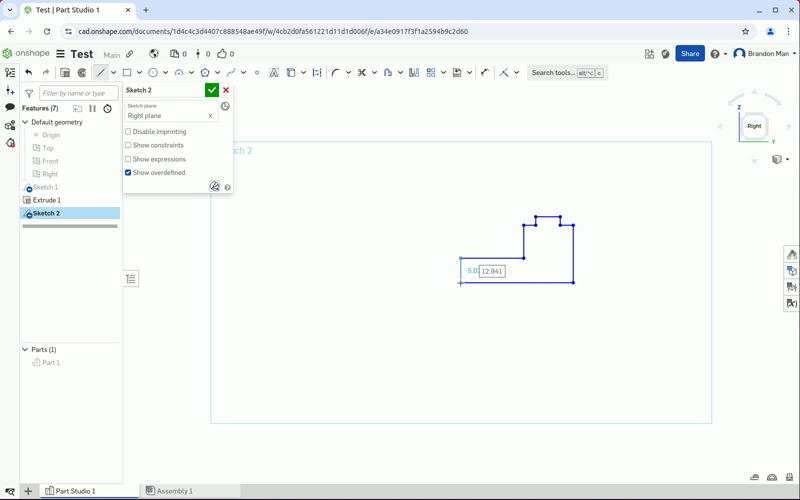
key(esc)
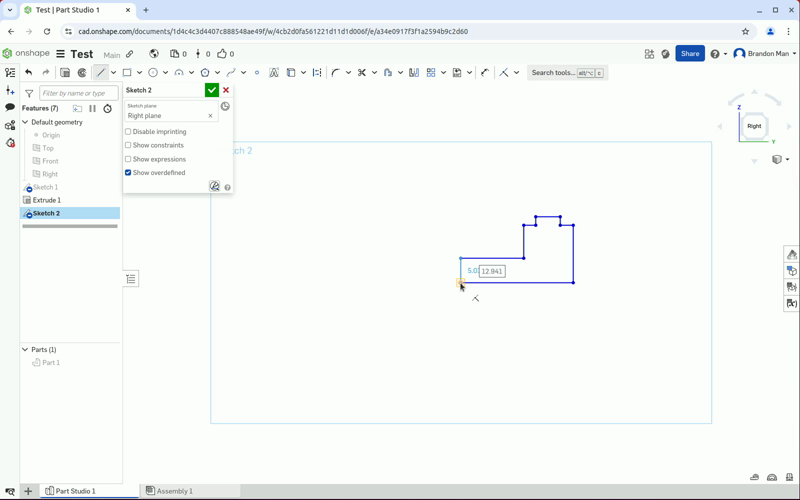
key(l)
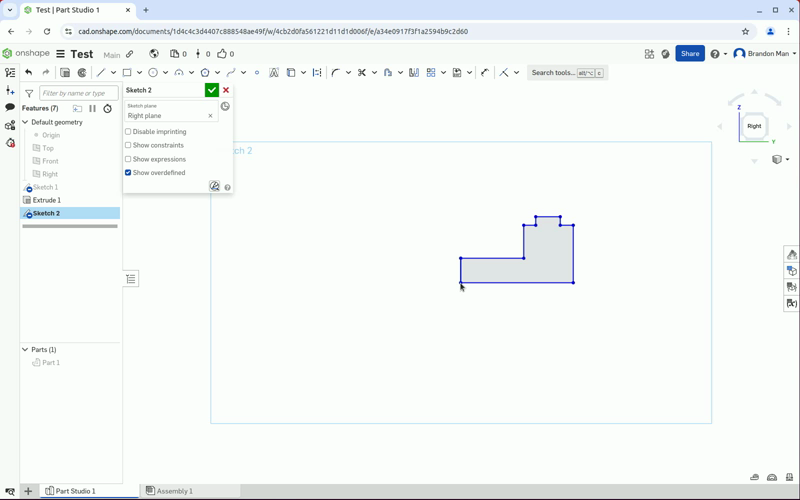
key_down(shift)
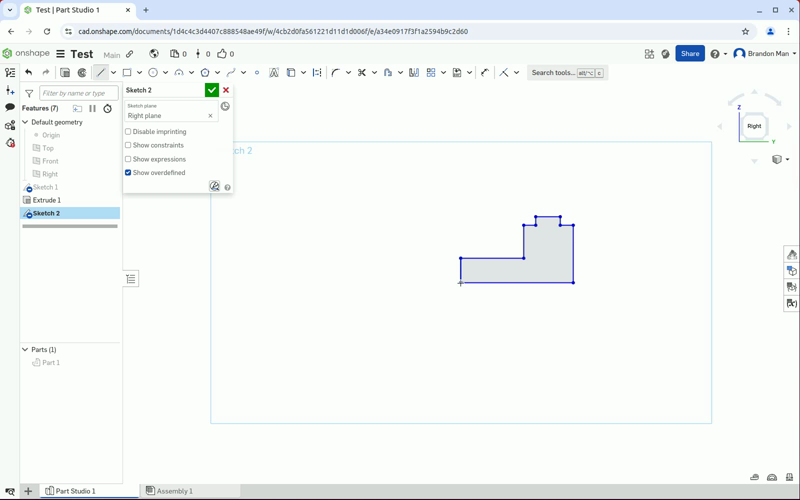
mouse_move(535, 249)
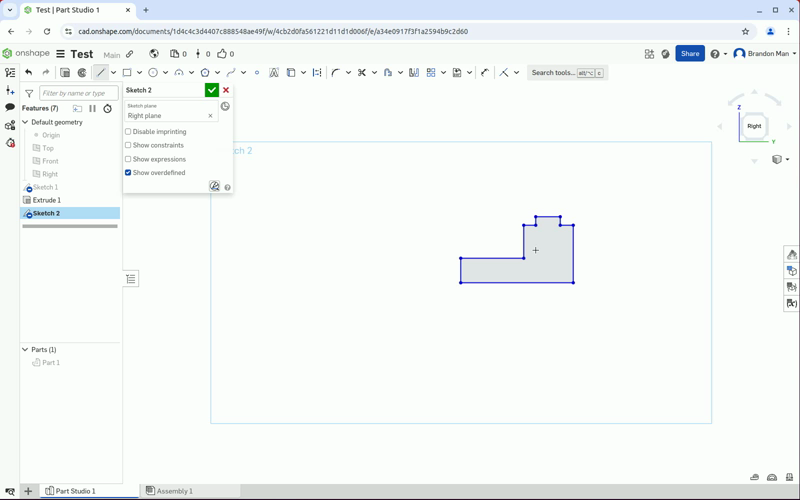
click(535, 249)
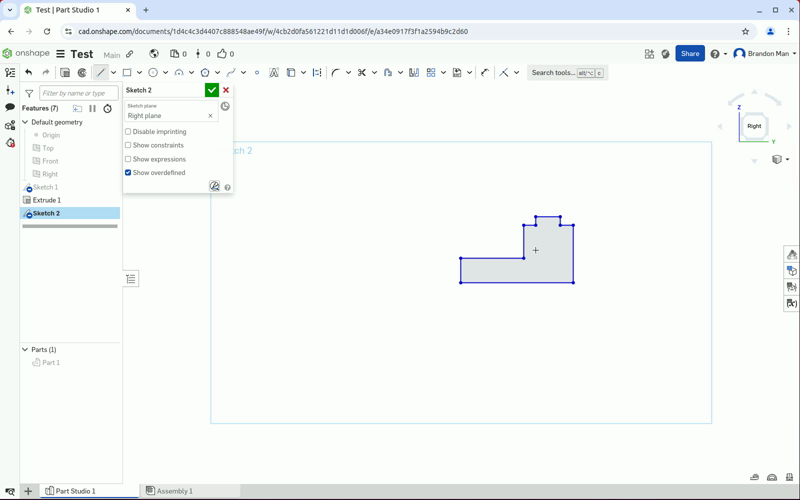
key_up(shift)
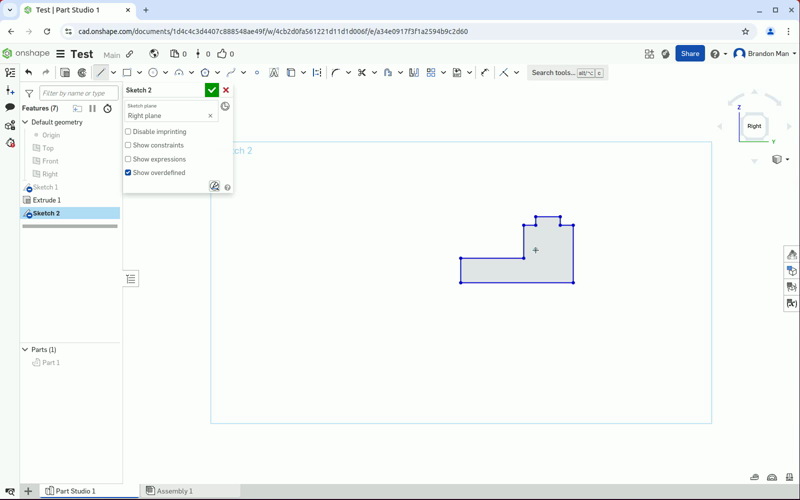
key_down(shift)
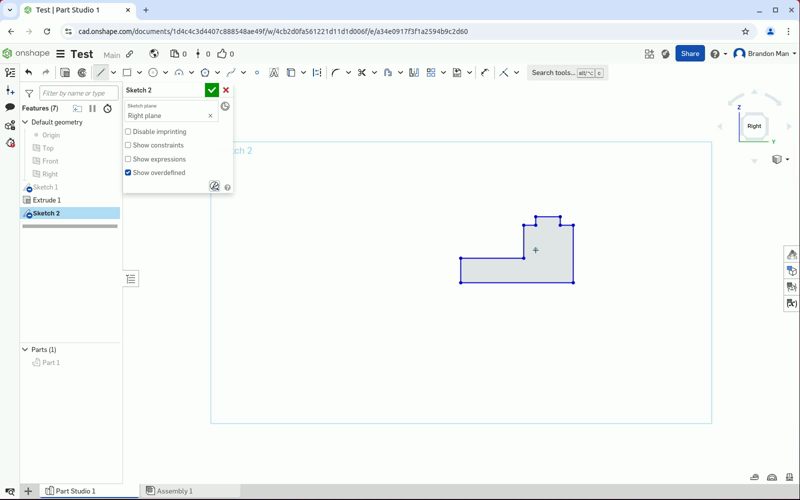
mouse_move(565, 249)
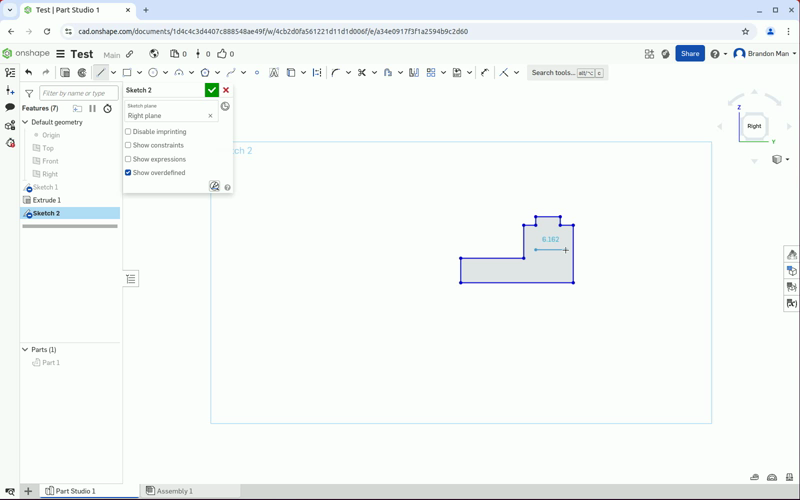
mouse_move(560, 249)
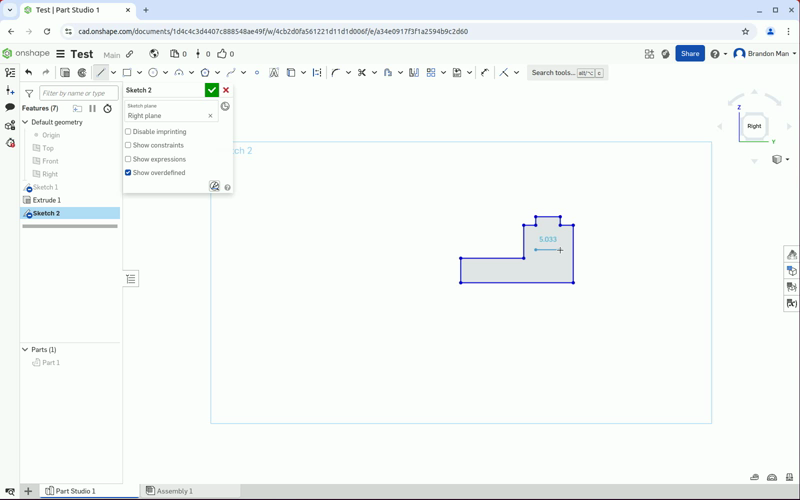
click(560, 249)
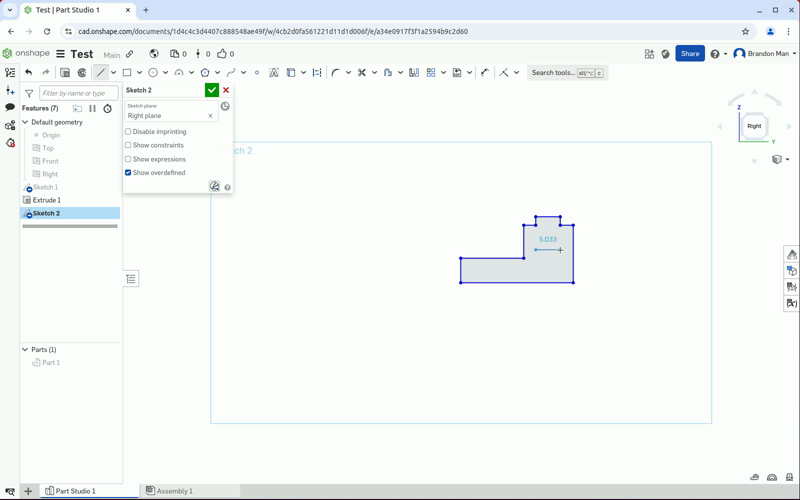
key_up(shift)
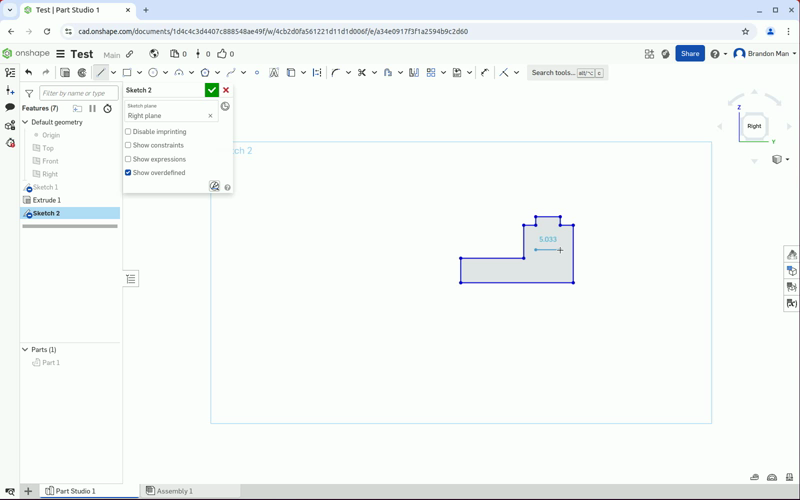
key_down(shift)
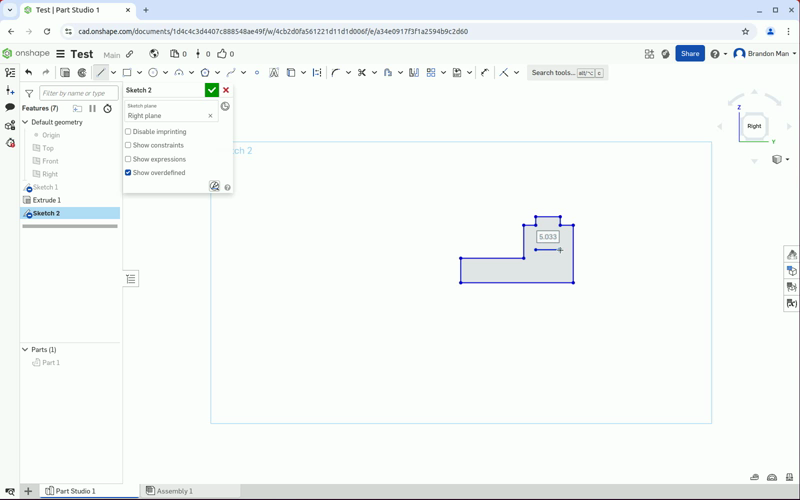
mouse_move(589, 249)
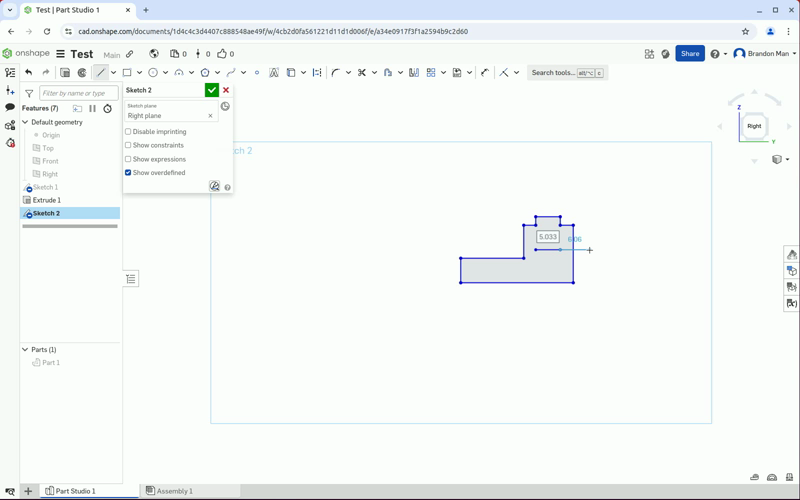
mouse_move(560, 231)
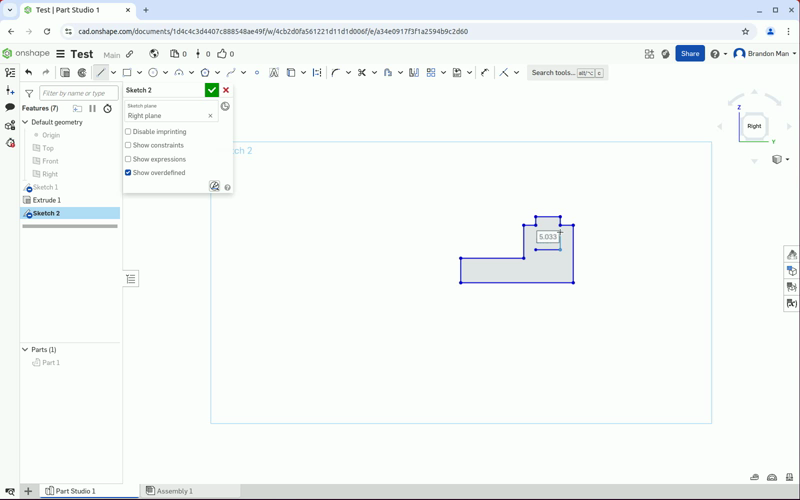
click(560, 231)
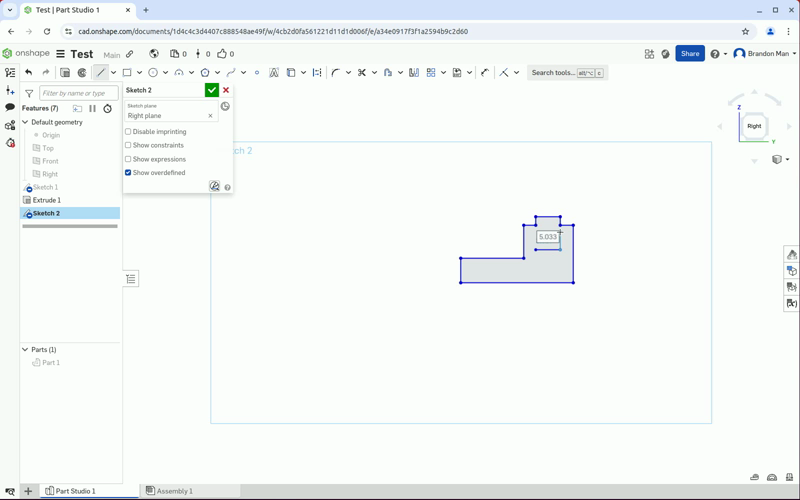
key_up(shift)
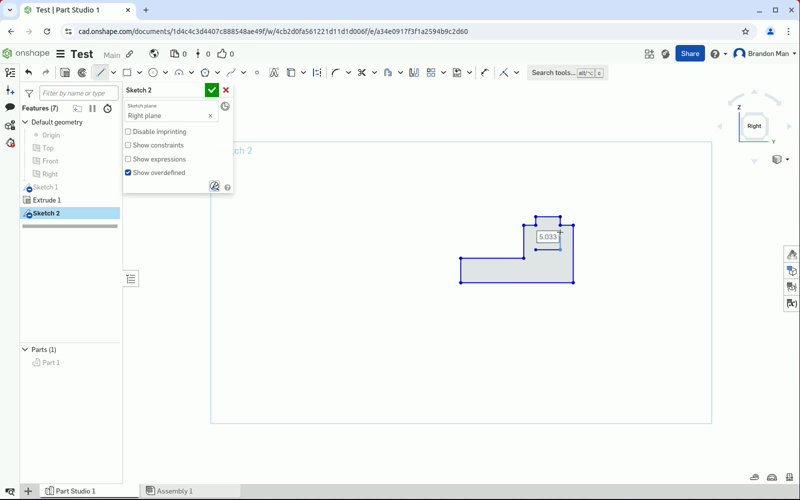
key_down(shift)
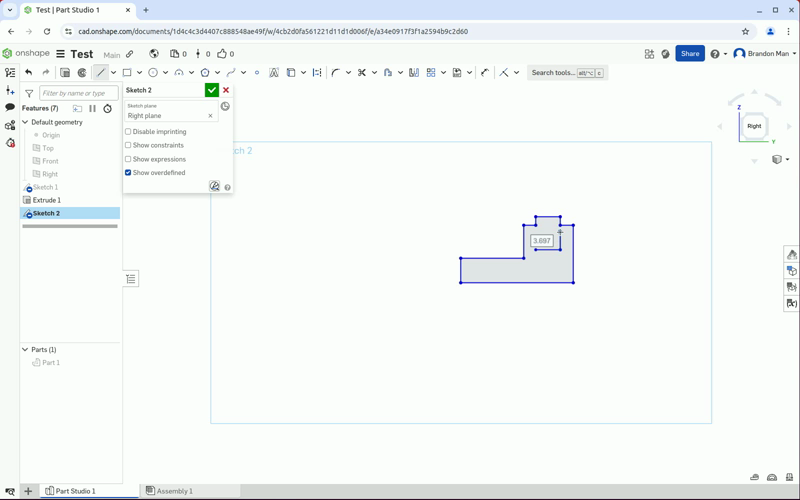
mouse_move(589, 231)
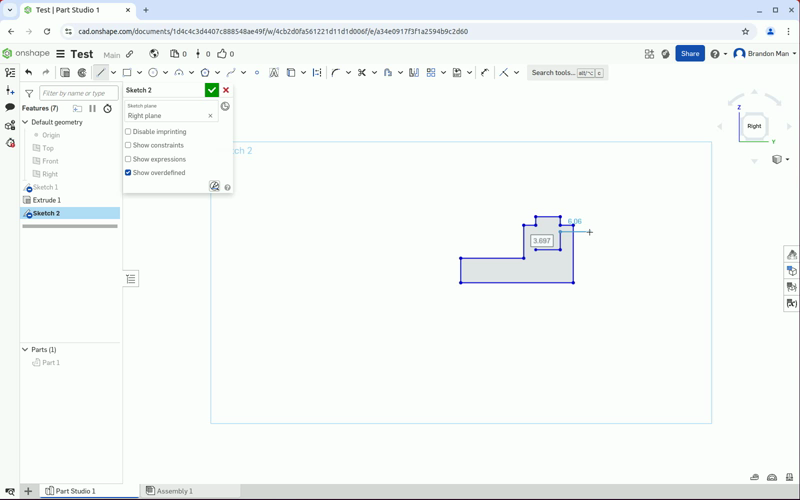
mouse_move(535, 231)
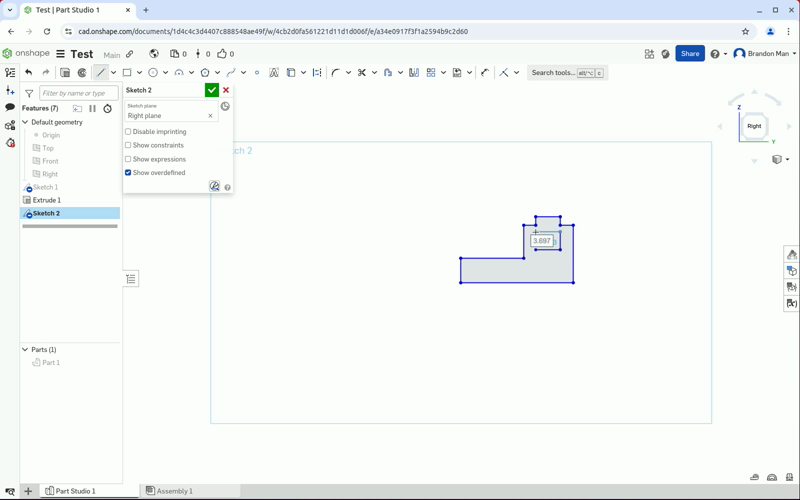
click(535, 231)
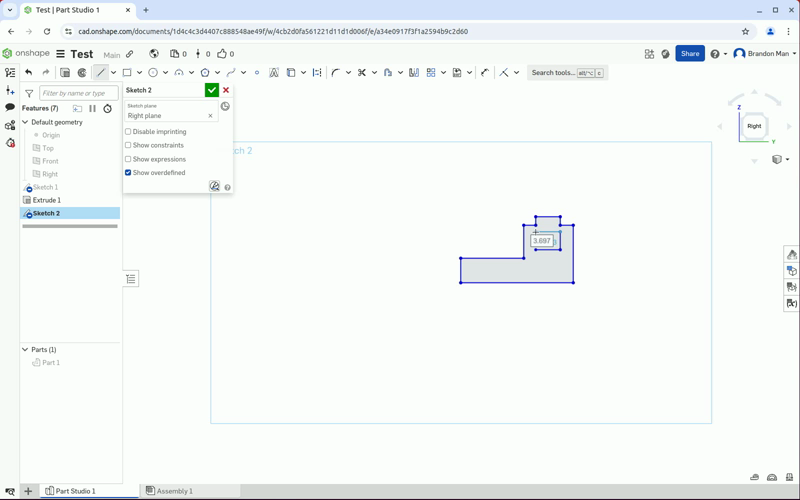
key_up(shift)
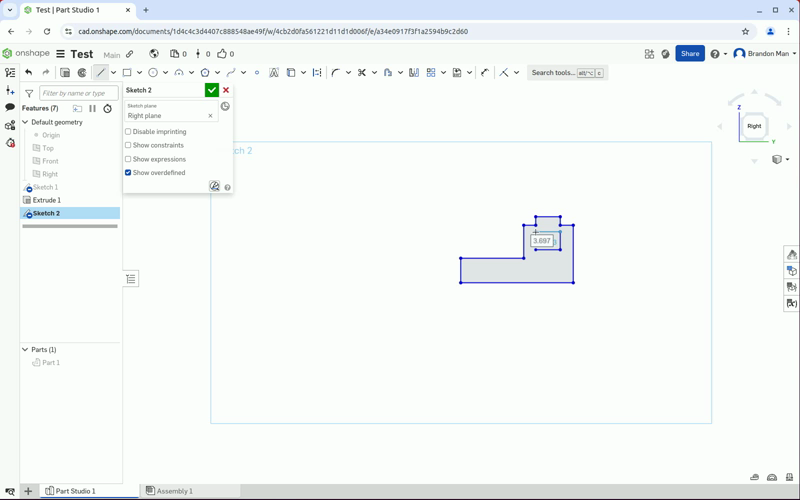
mouse_move(565, 231)
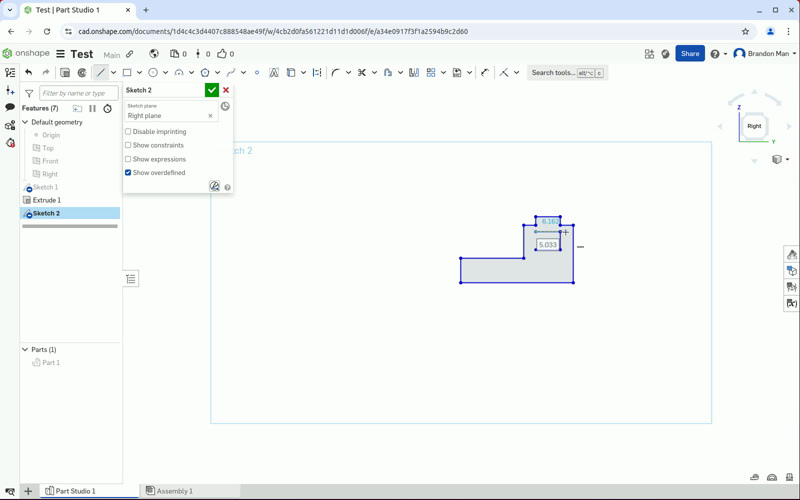
key_down(shift)
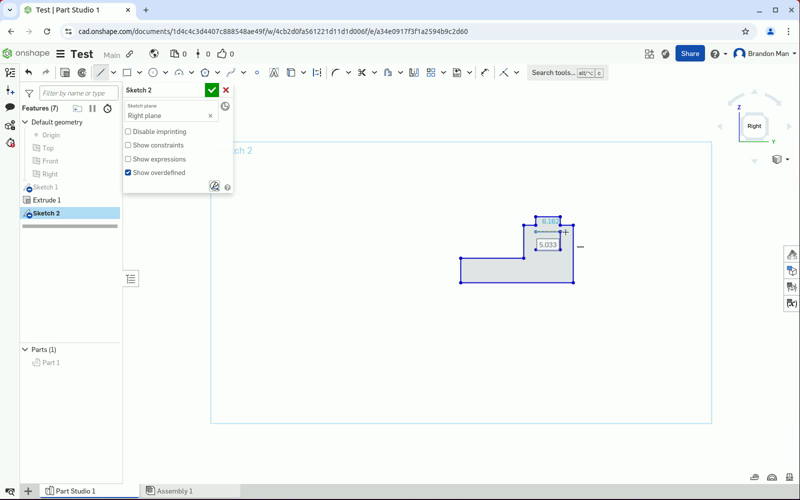
mouse_move(535, 249)
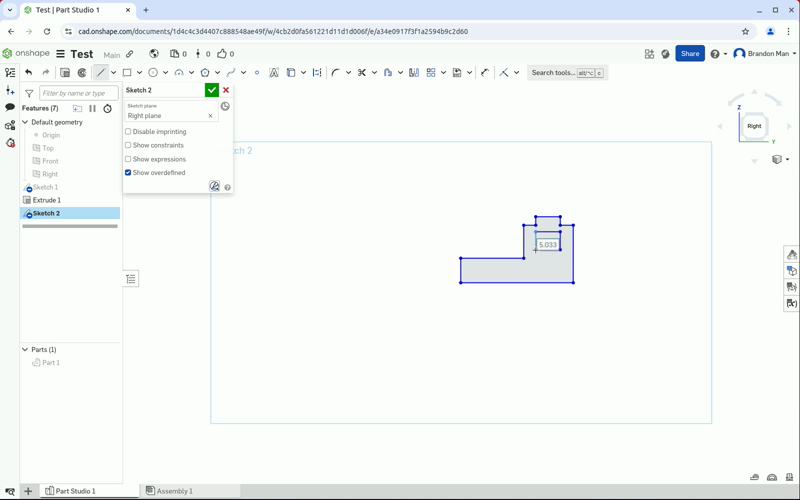
key_up(shift)
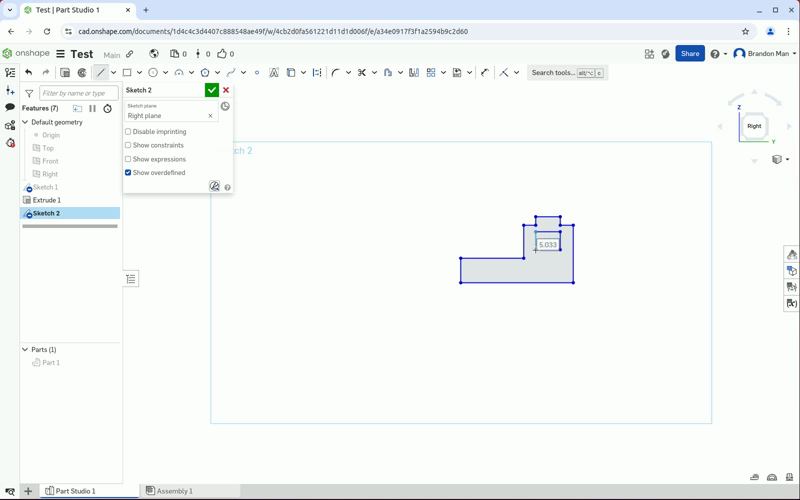
click(535, 249)
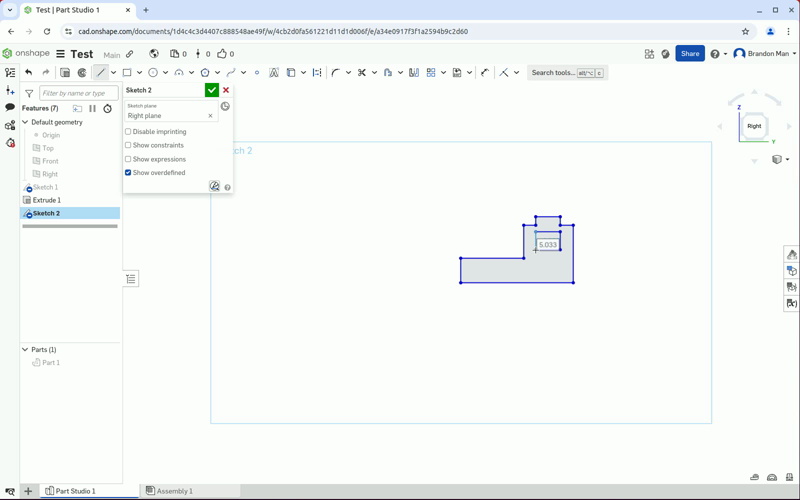
key(esc)
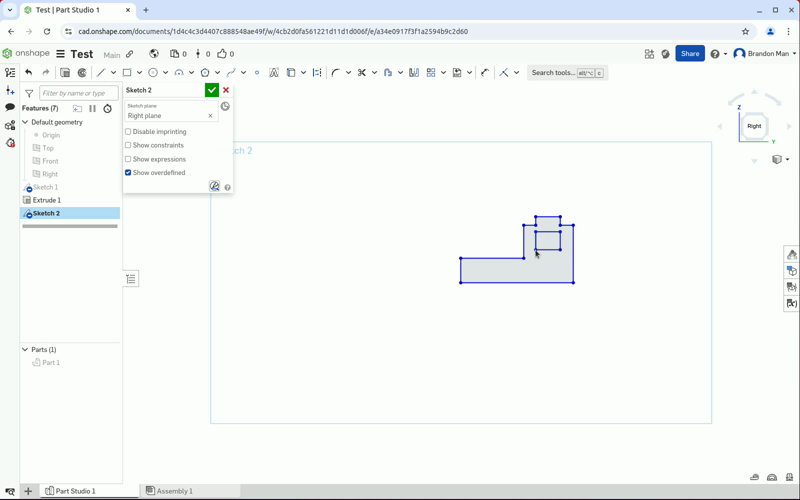
mouse_move(564, 259)
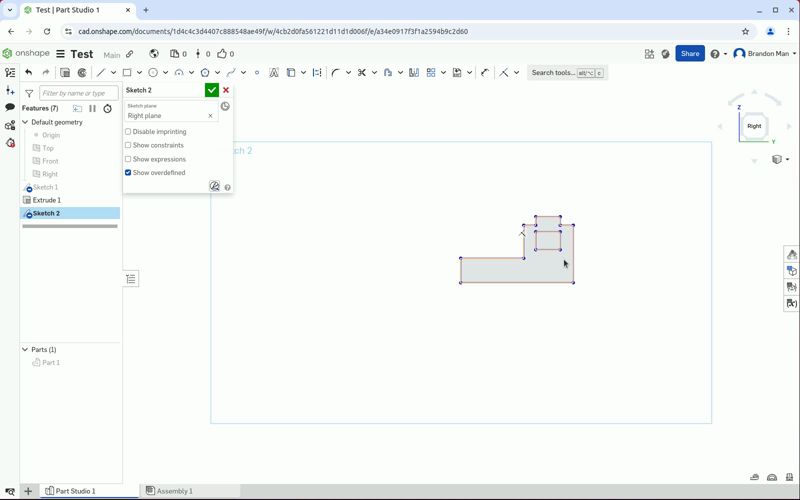
click(564, 259)
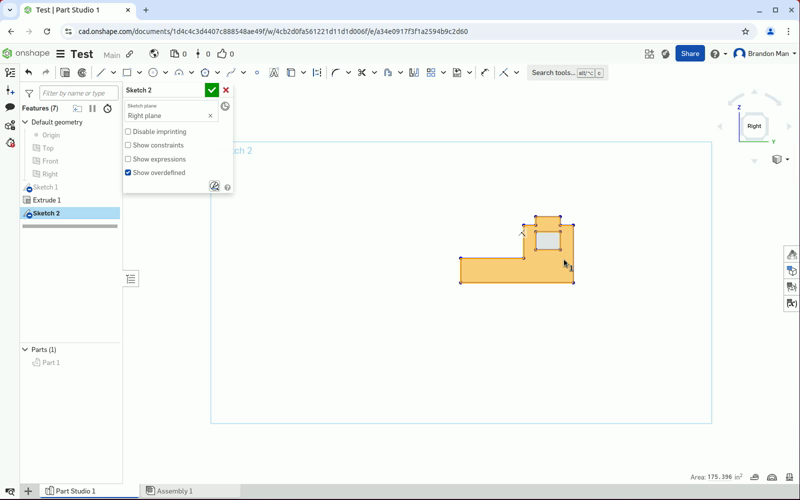
mouse_move(73, 352)
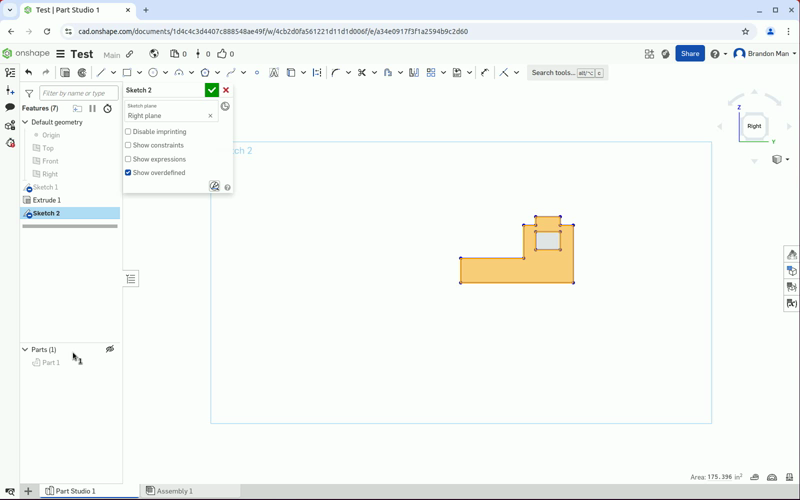
key(shift+y)
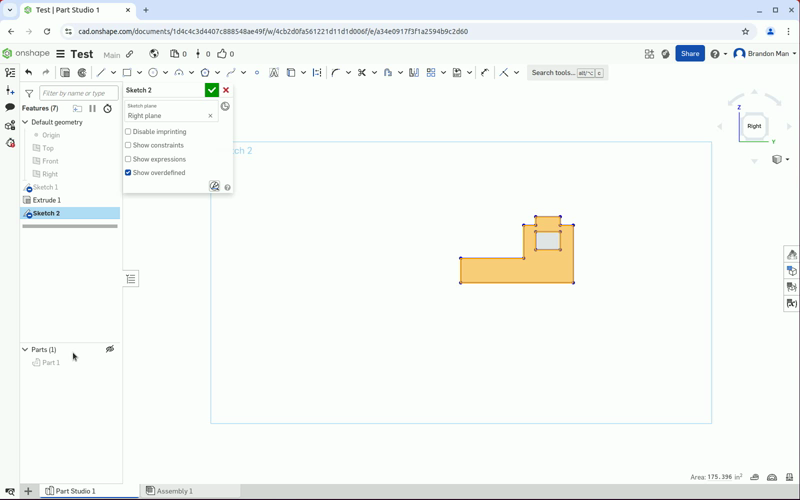
key(shift+e)
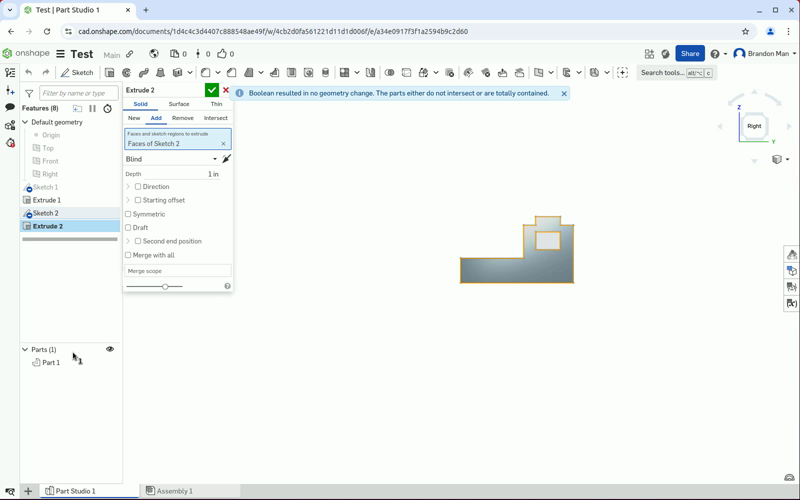
mouse_move(143, 106)
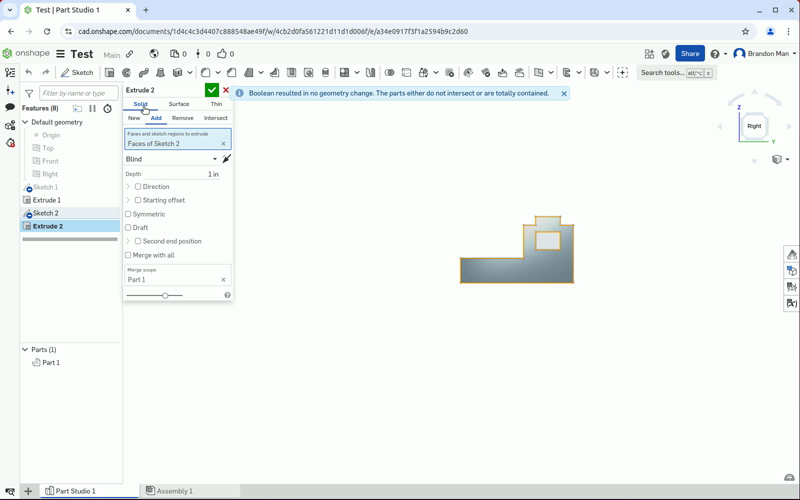
click(143, 106)
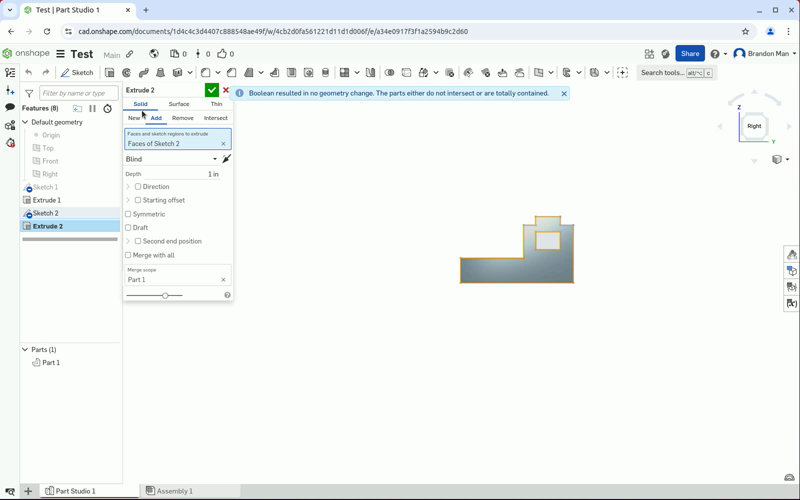
mouse_move(137, 120)
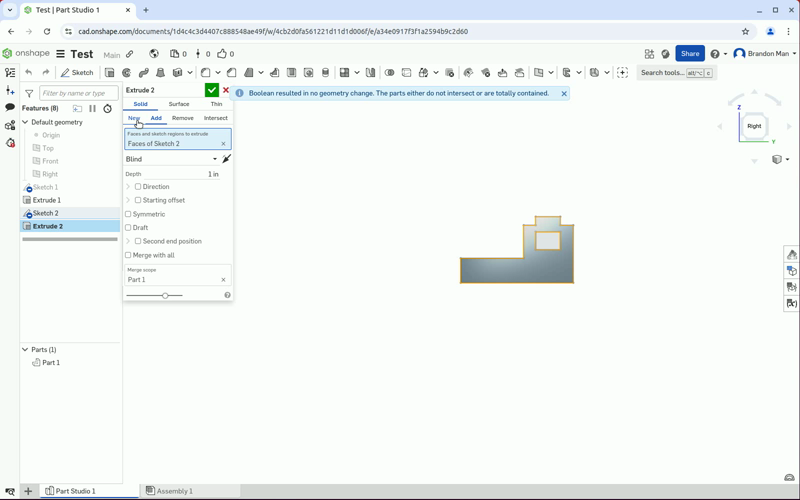
click(137, 120)
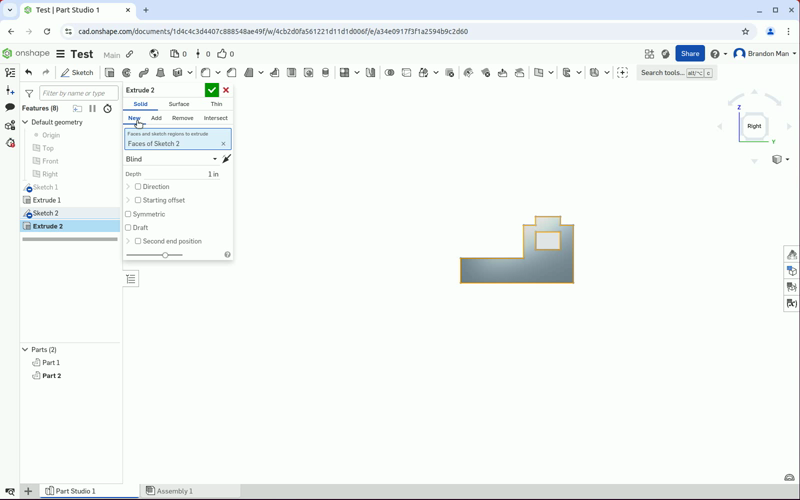
key(tab, 4)
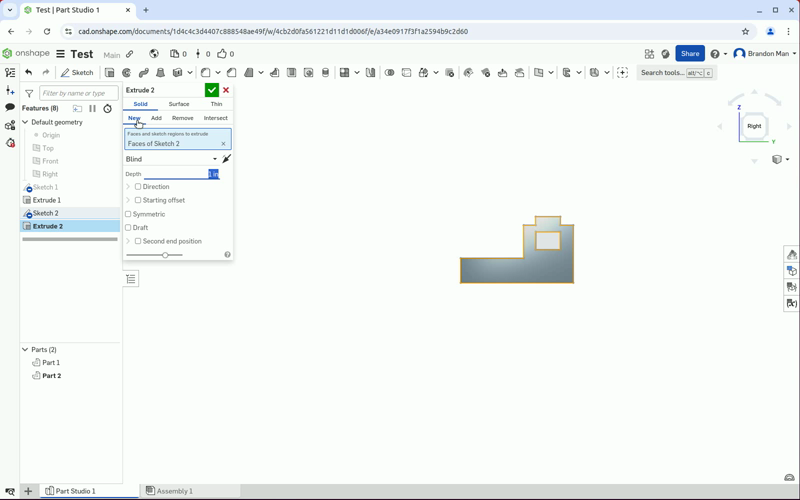
text(10.351)
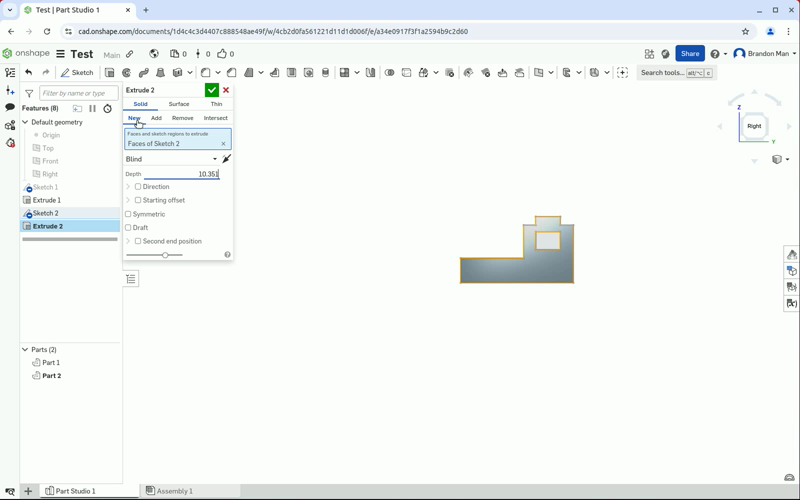
key(enter)
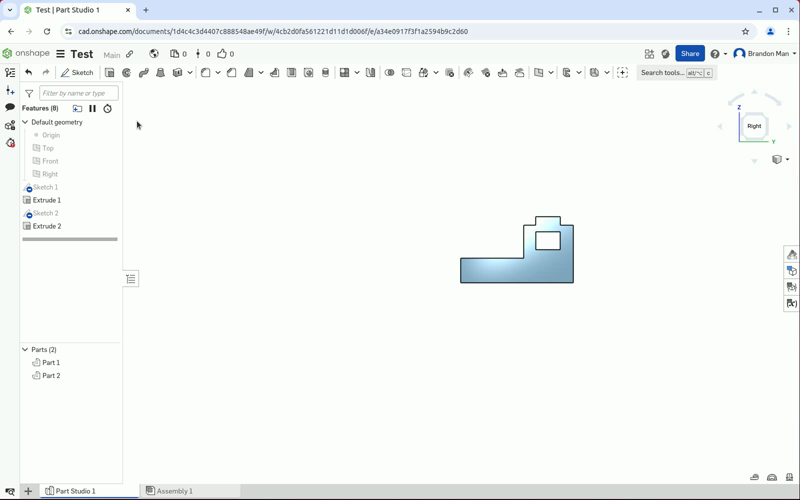
key(shift+h)
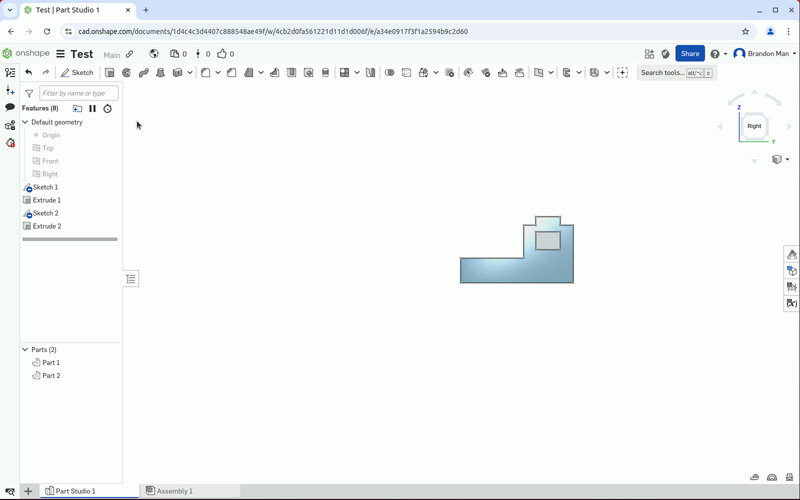
key(shift+h)
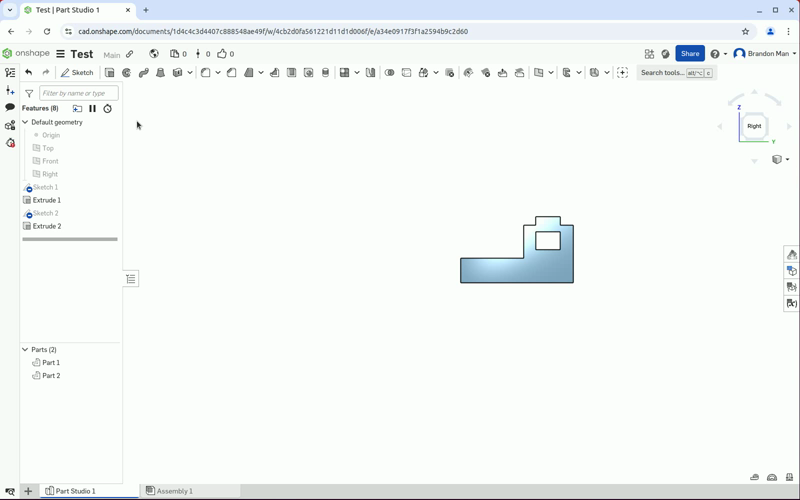
mouse_move(73, 189)
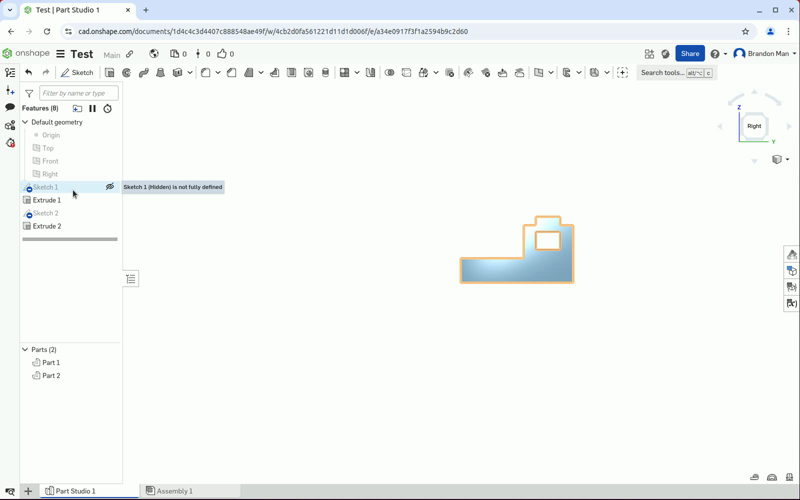
click(73, 189)
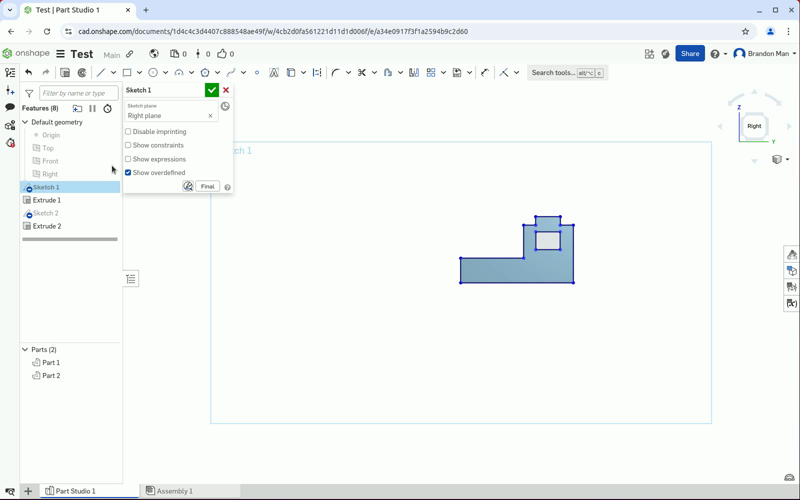
mouse_move(229, 92)
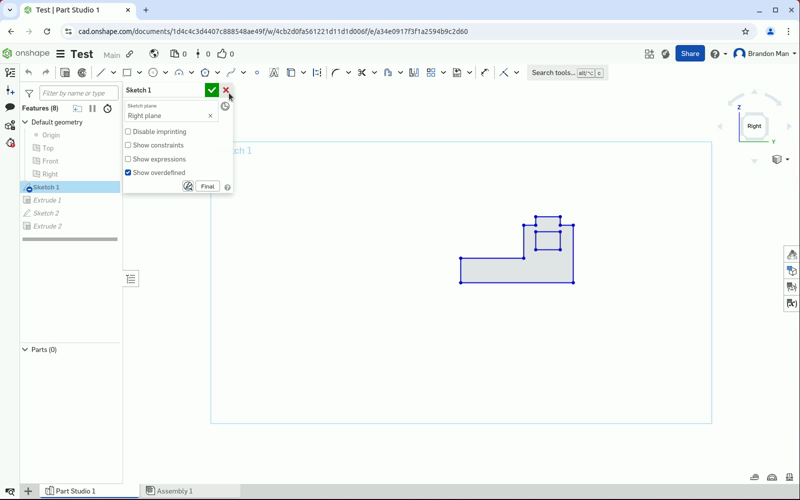
click(229, 92)
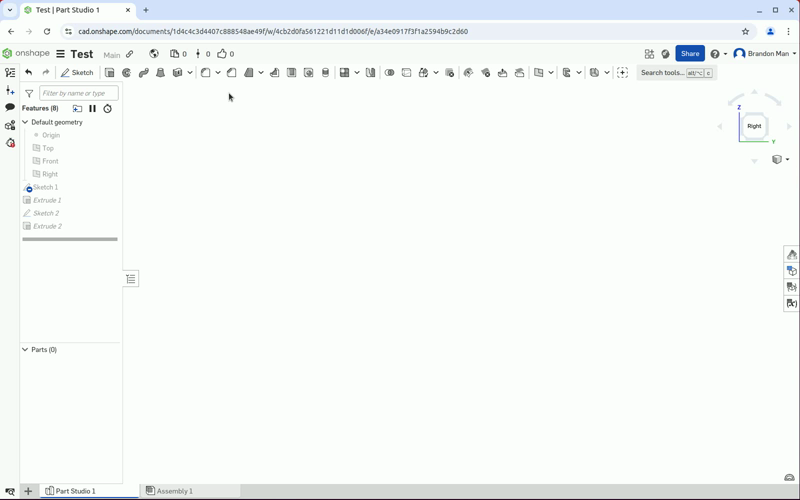
mouse_move(73, 352)
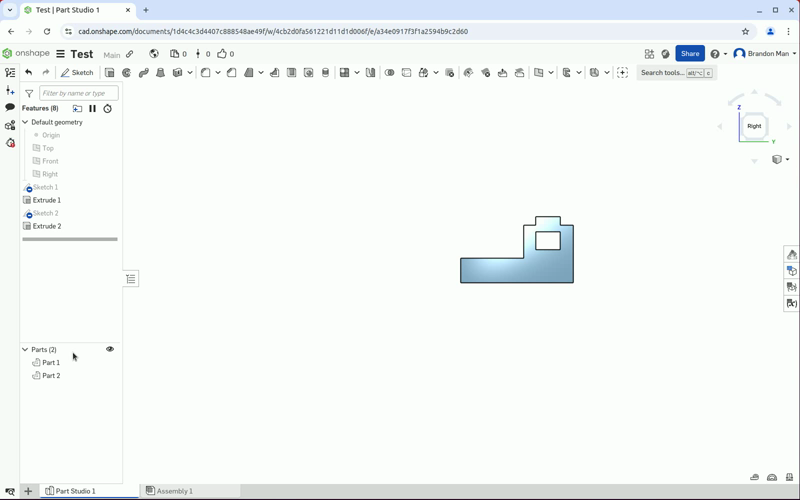
key(y)
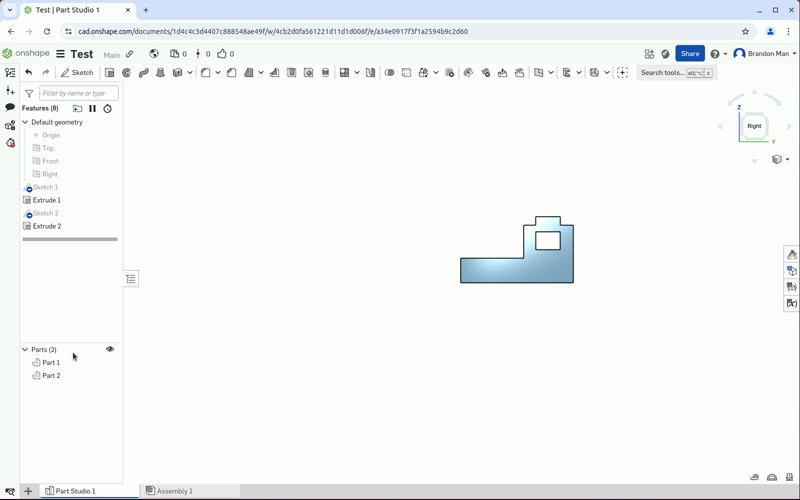
key(shift+p)
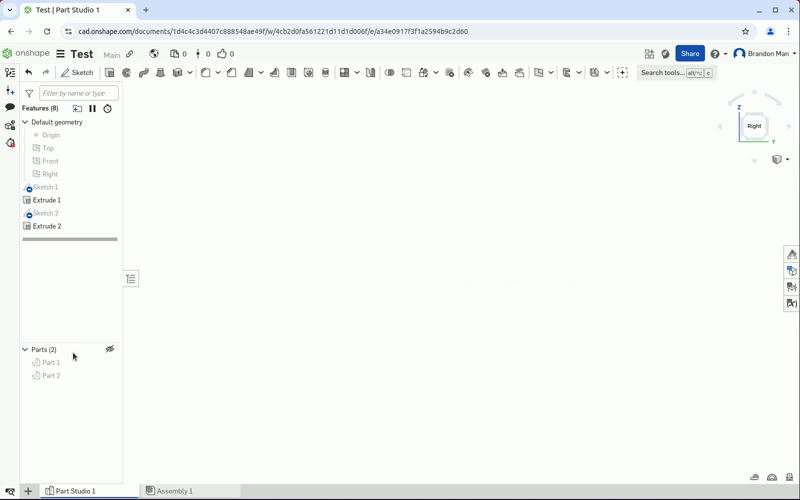
key(space)
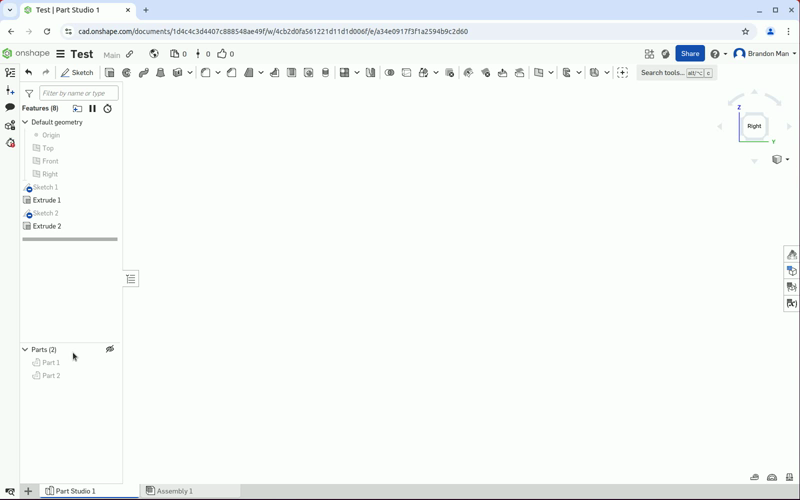
key_down(shift)
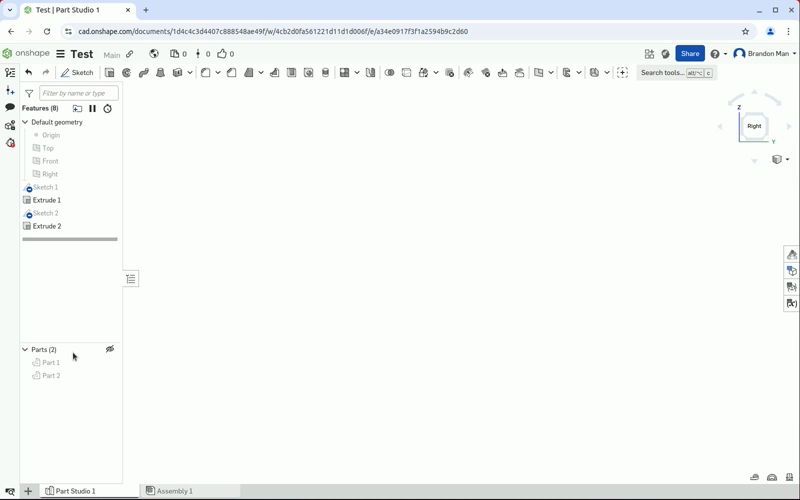
key(right)
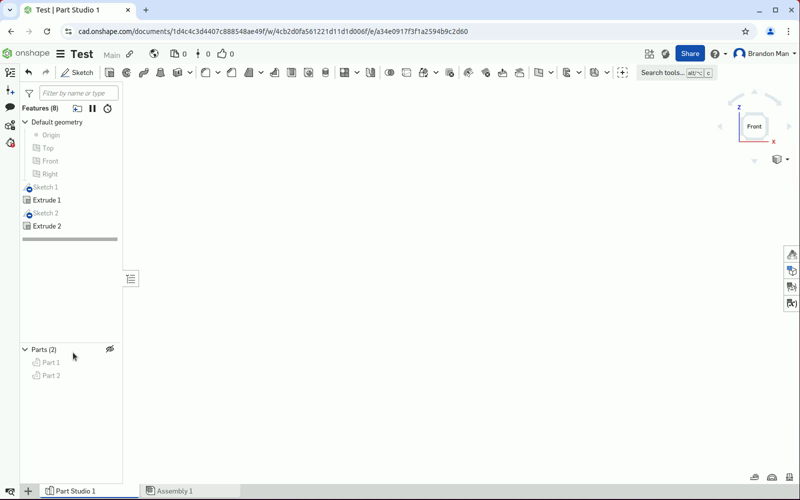
key_up(shift)
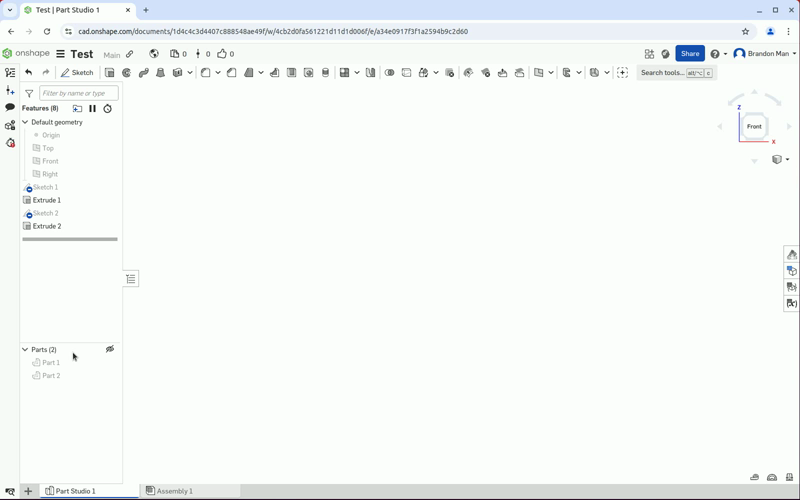
key(space)
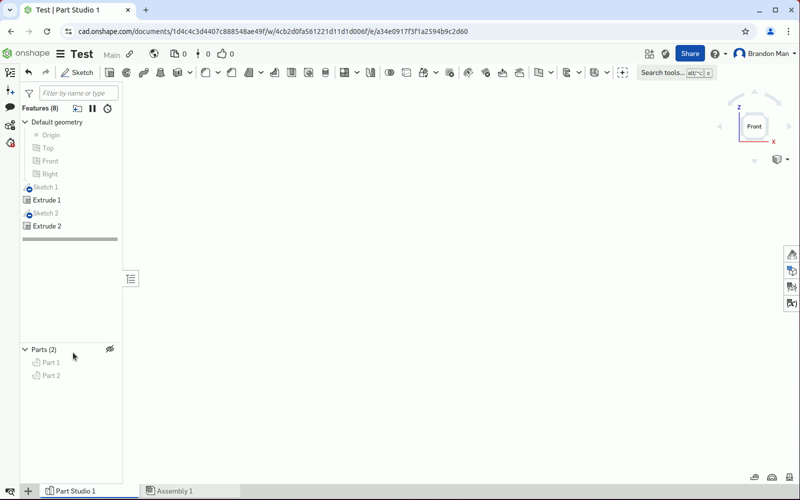
key_down(shift)
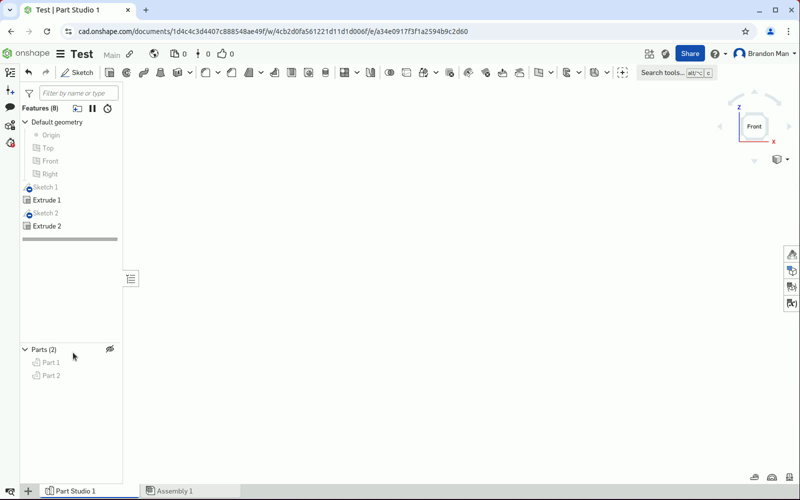
key(down)
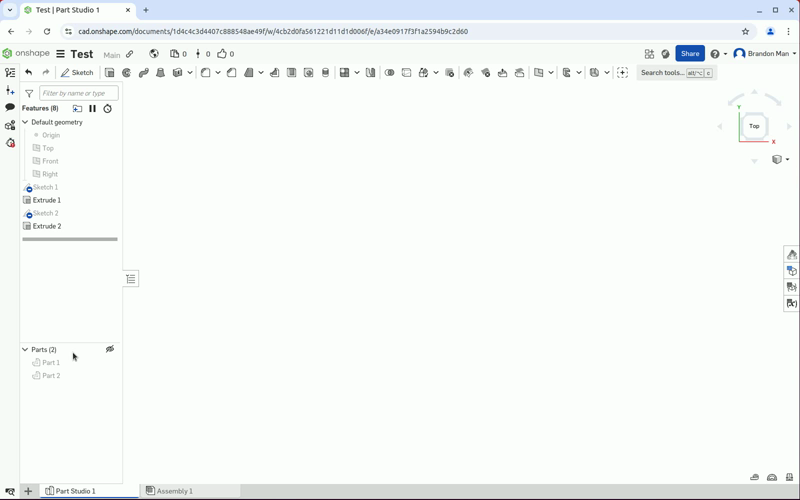
key_up(shift)
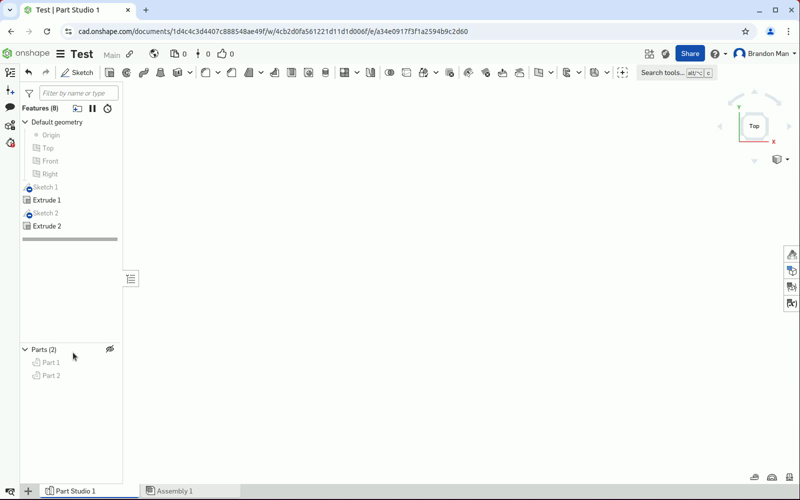
mouse_move(73, 352)
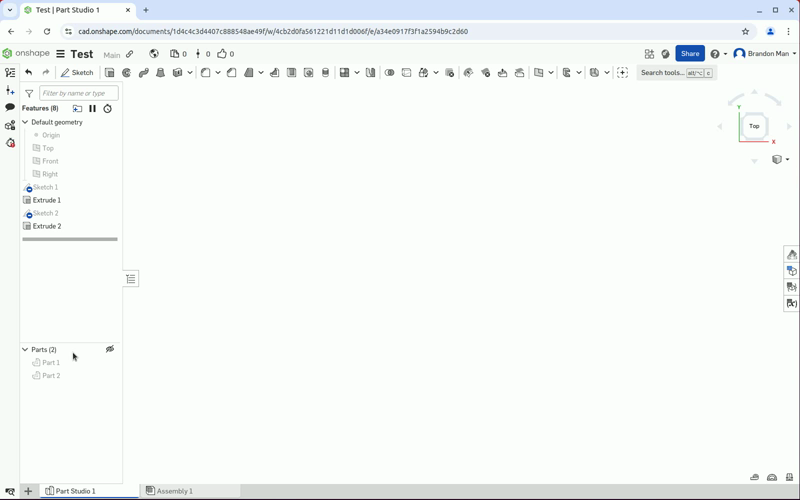
key(shift+y)
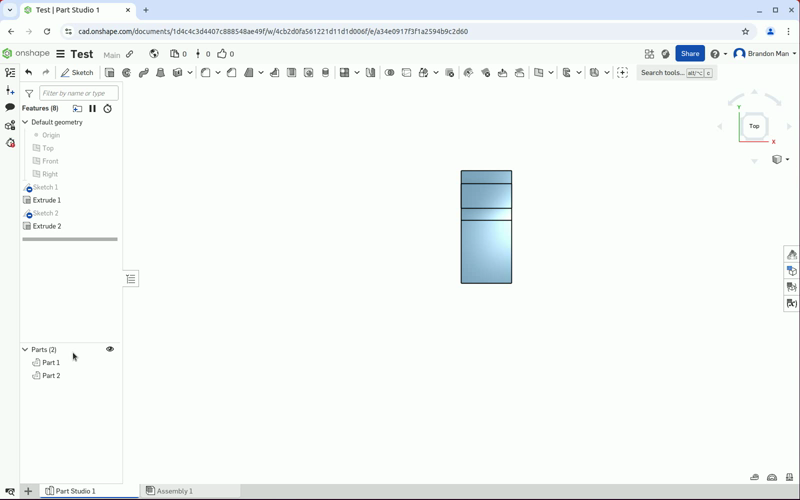
mouse_move(541, 75)
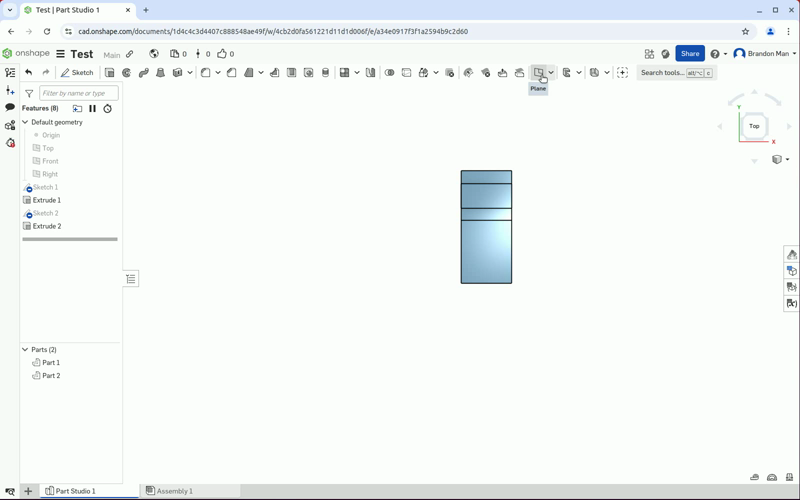
click(541, 75)
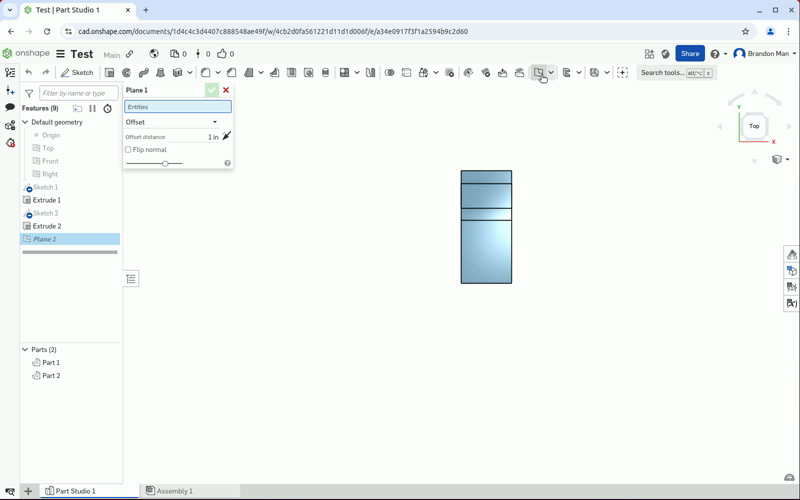
mouse_move(73, 150)
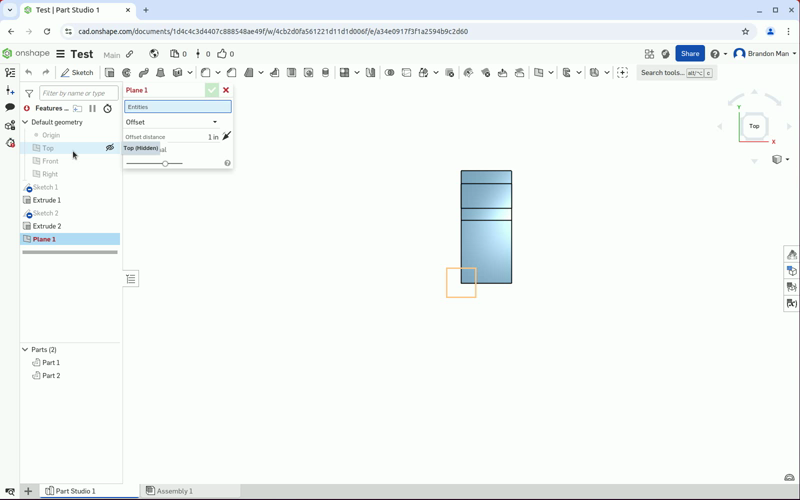
click(73, 150)
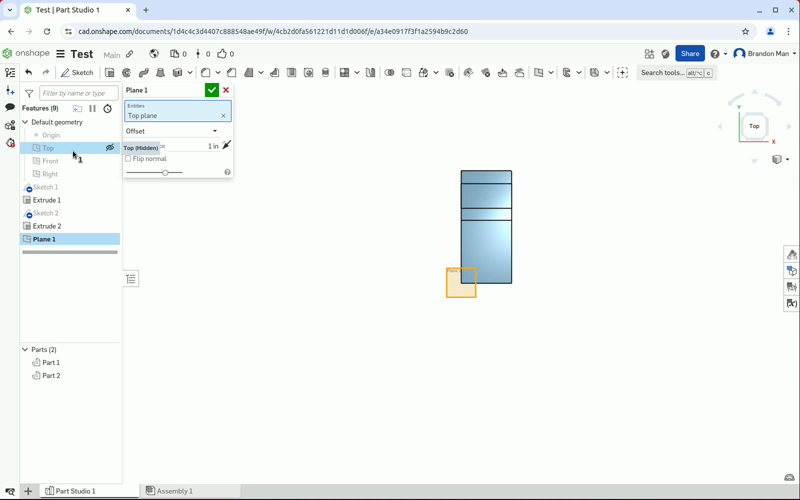
key(tab, 2)
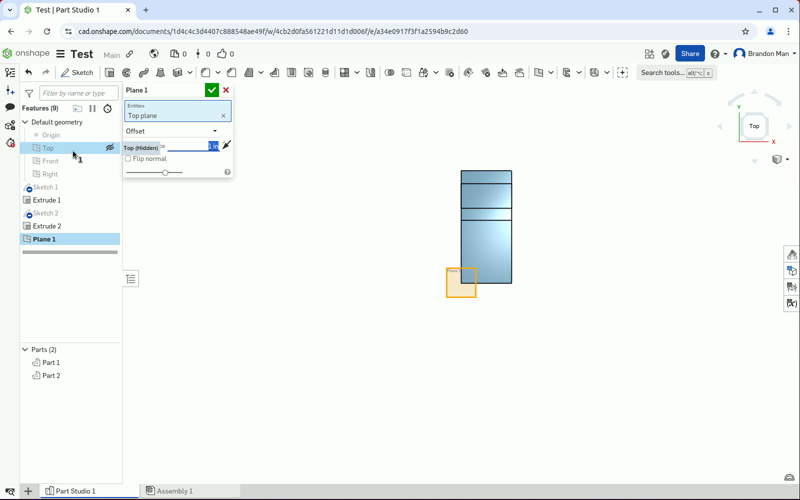
text(5.053)
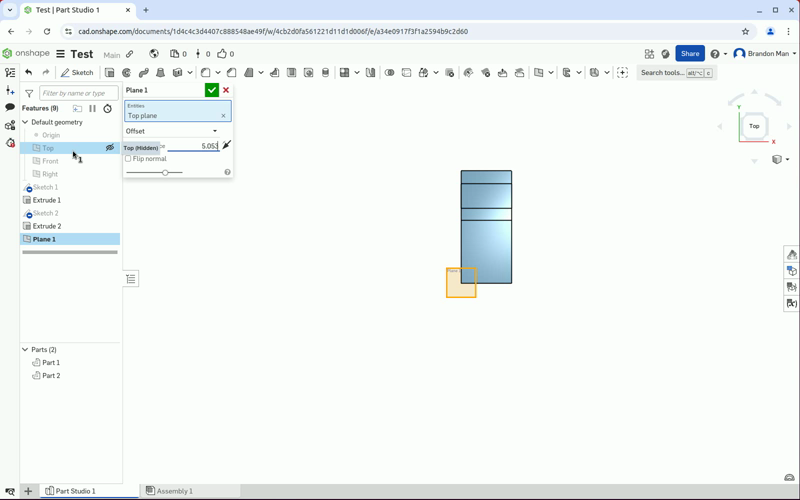
key(enter, 2)
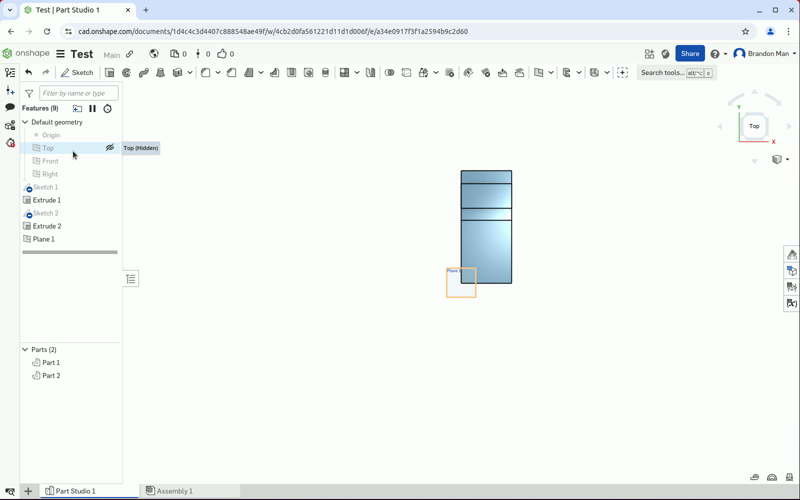
key(shift+s)
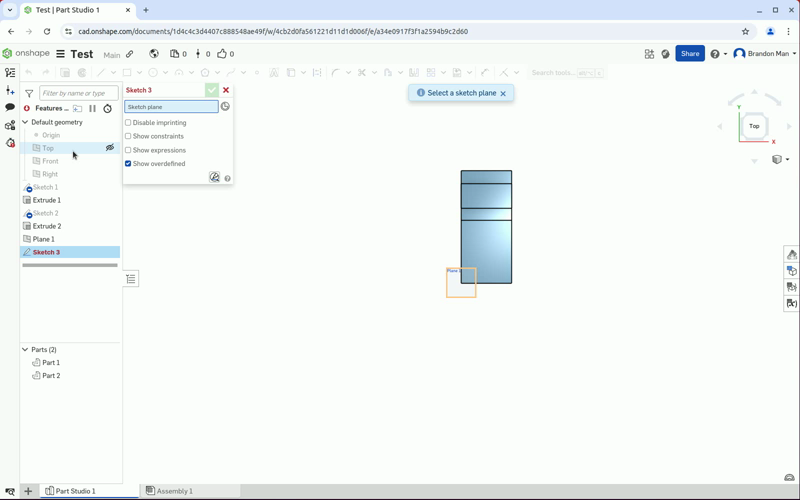
mouse_move(73, 241)
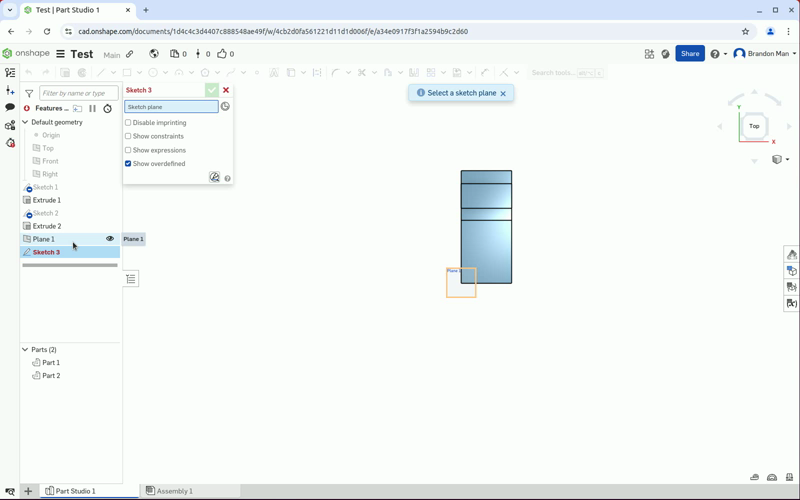
click(73, 241)
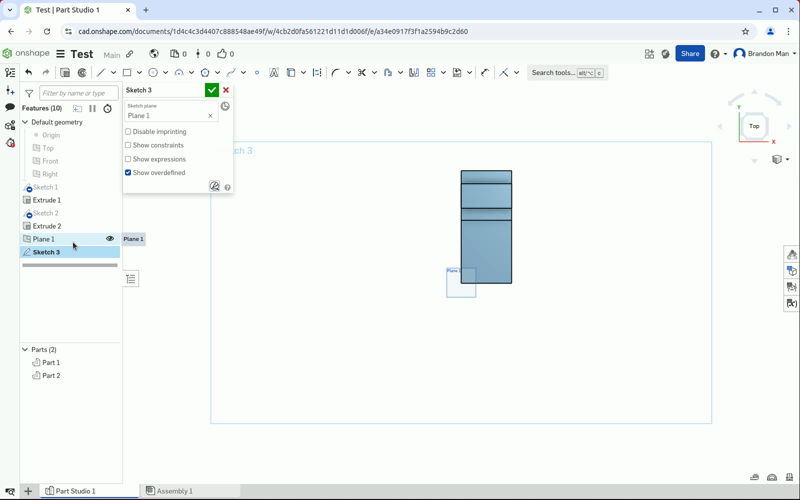
mouse_move(73, 352)
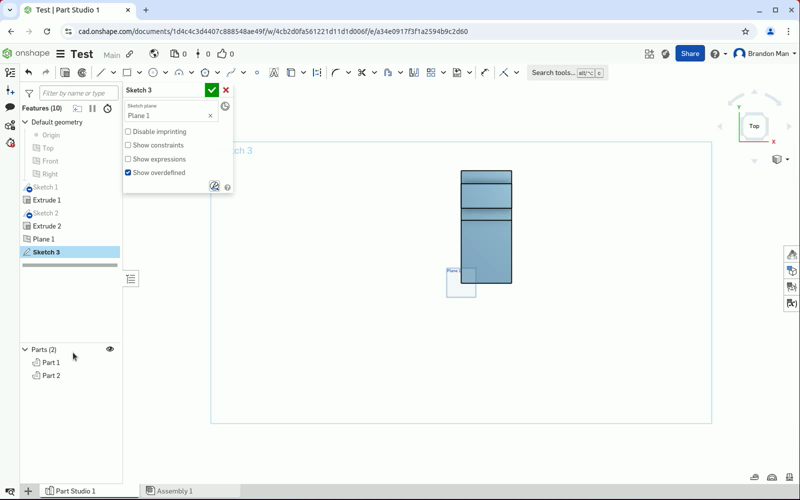
key(y)
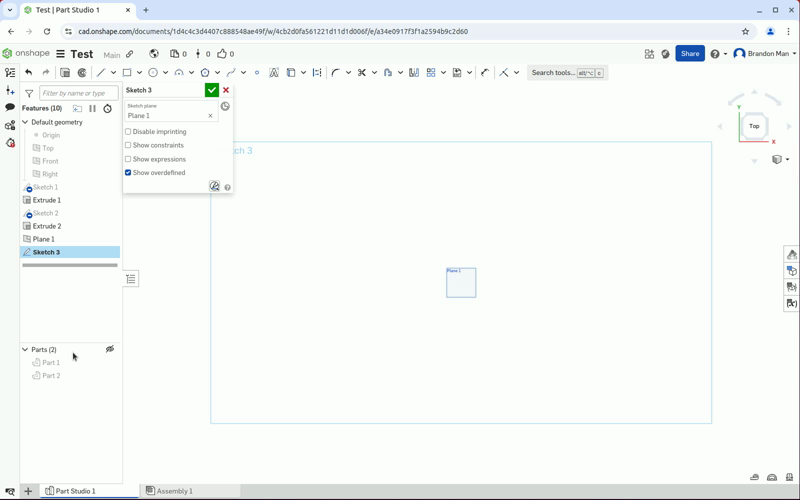
key(l)
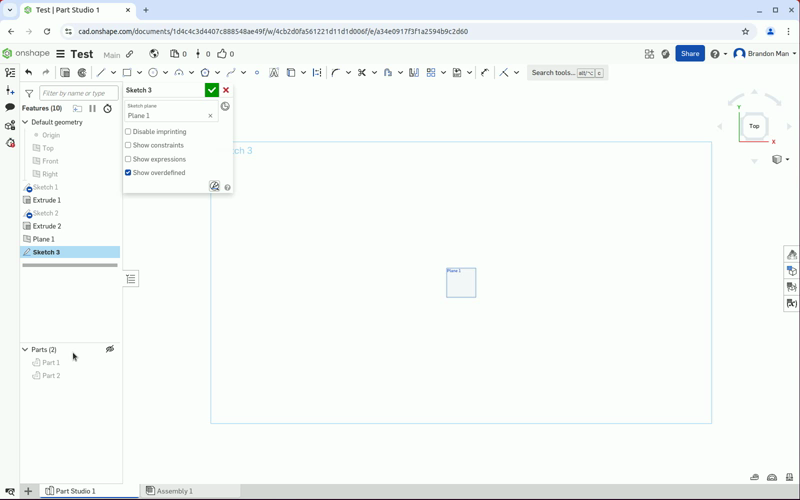
key_down(shift)
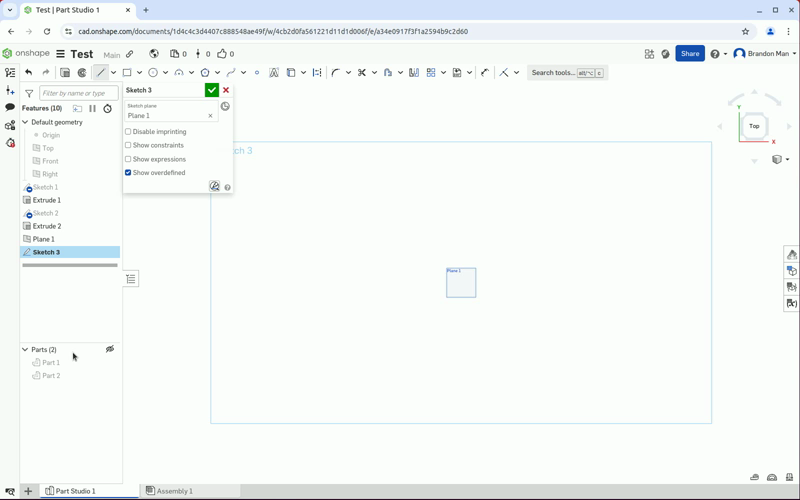
mouse_move(473, 270)
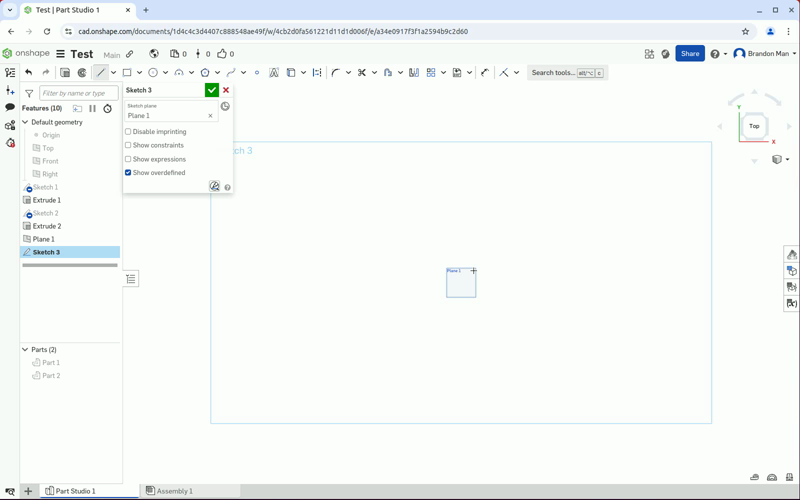
click(473, 270)
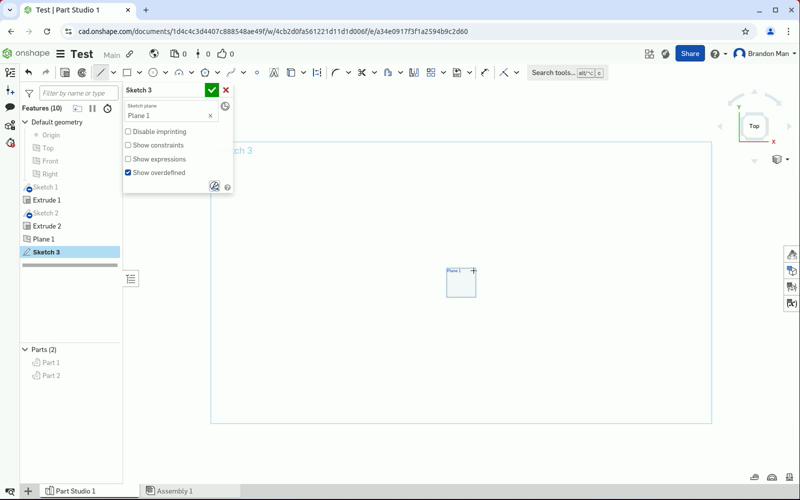
key_up(shift)
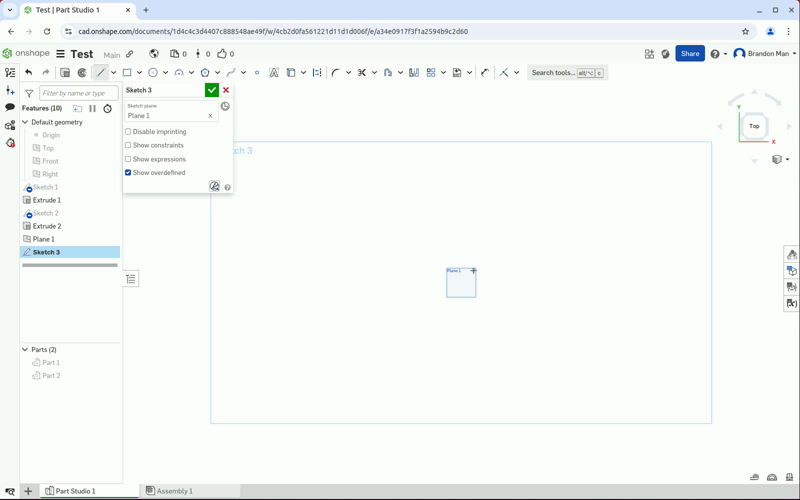
key_down(shift)
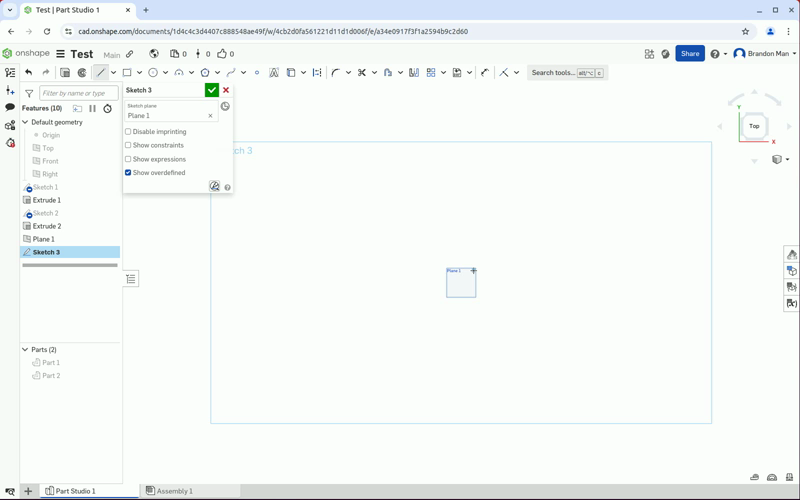
mouse_move(503, 270)
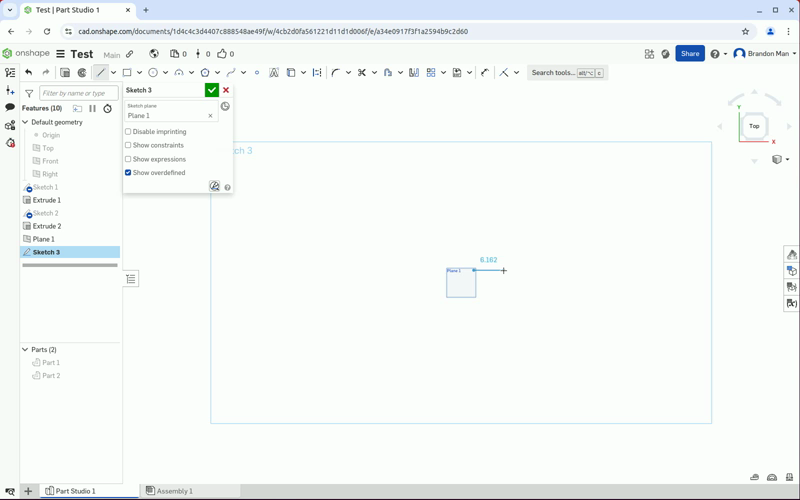
mouse_move(499, 270)
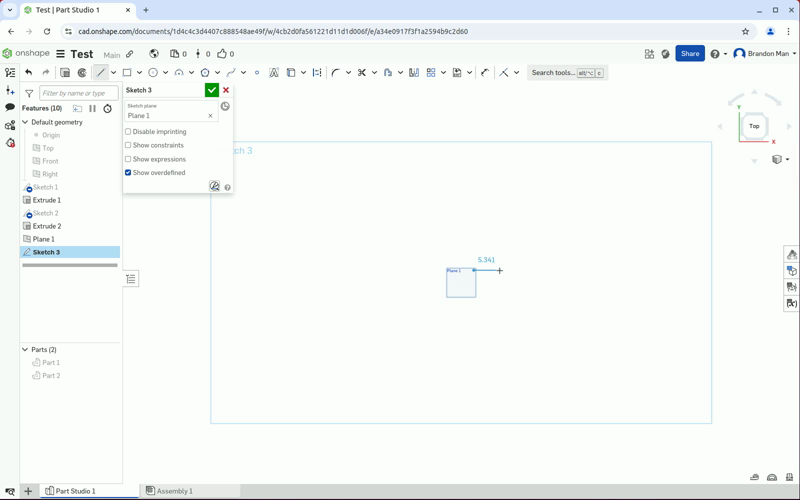
click(499, 270)
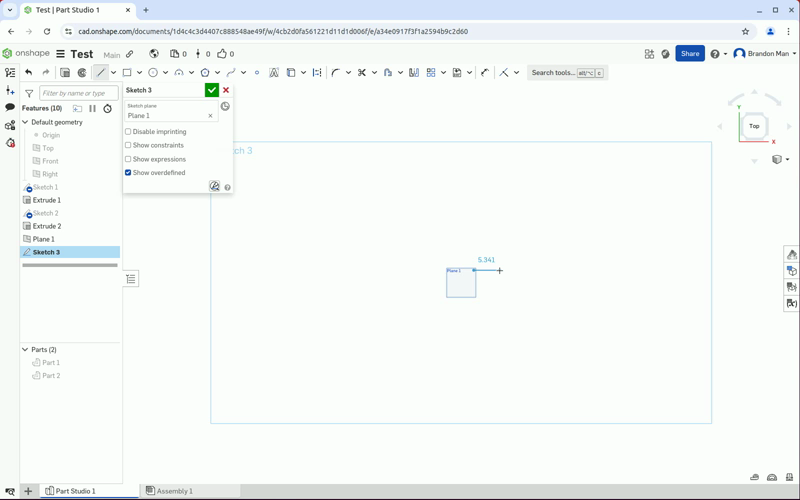
key_up(shift)
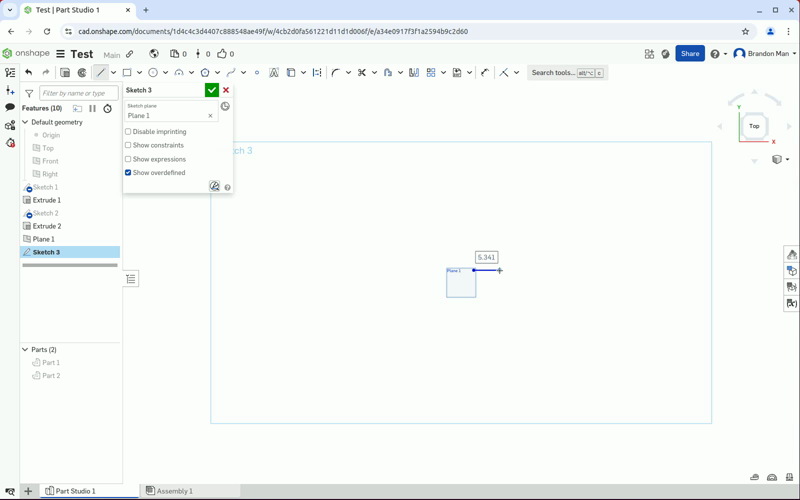
key_down(shift)
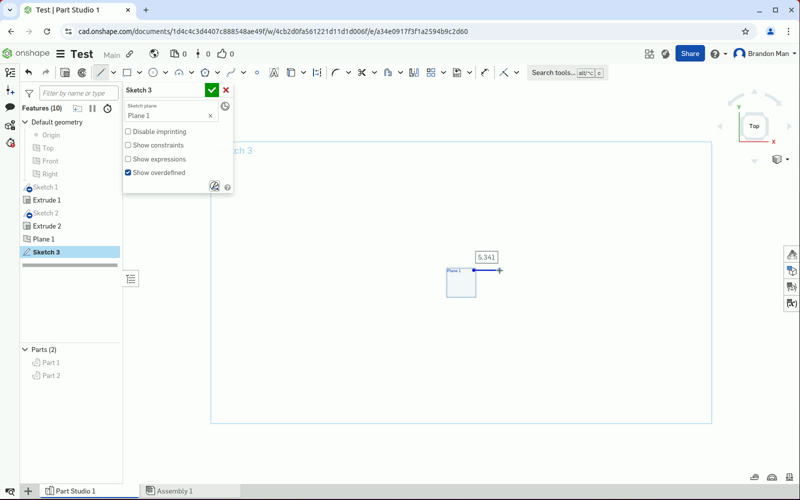
mouse_move(529, 270)
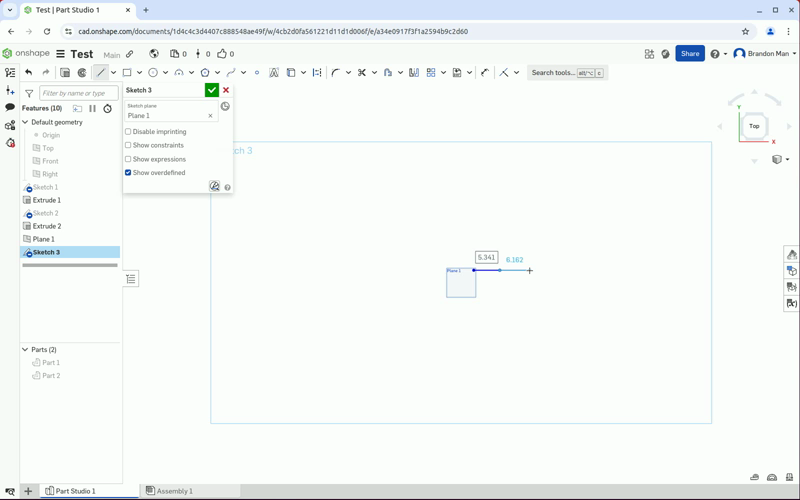
mouse_move(499, 219)
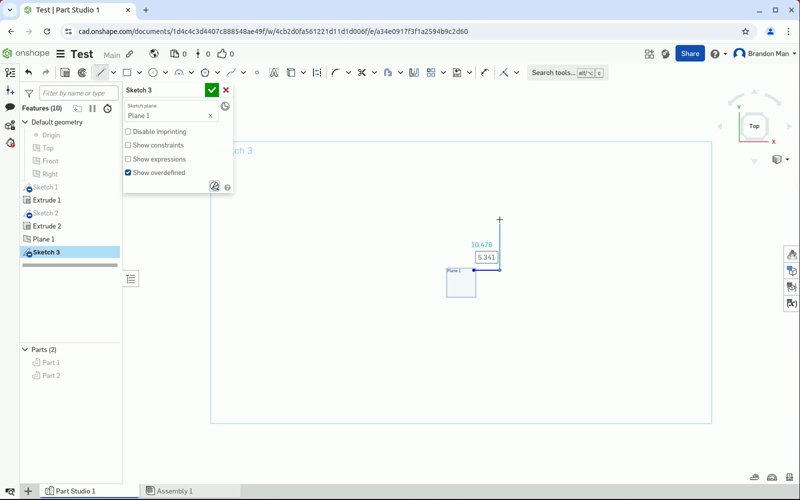
click(499, 219)
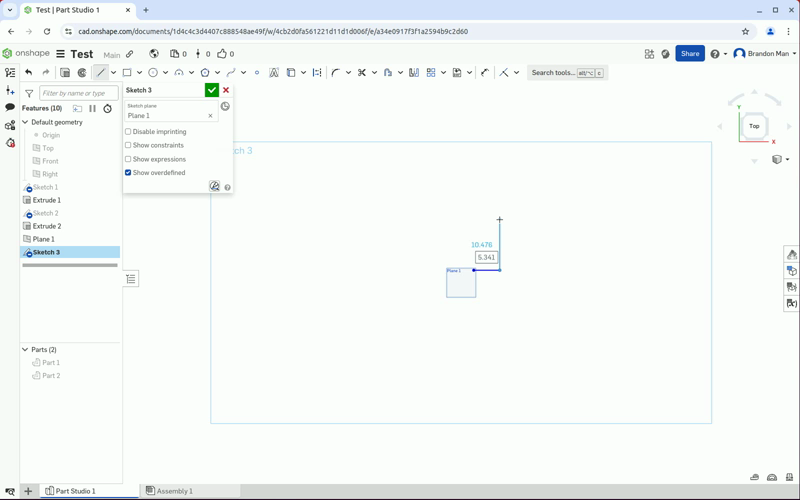
key_up(shift)
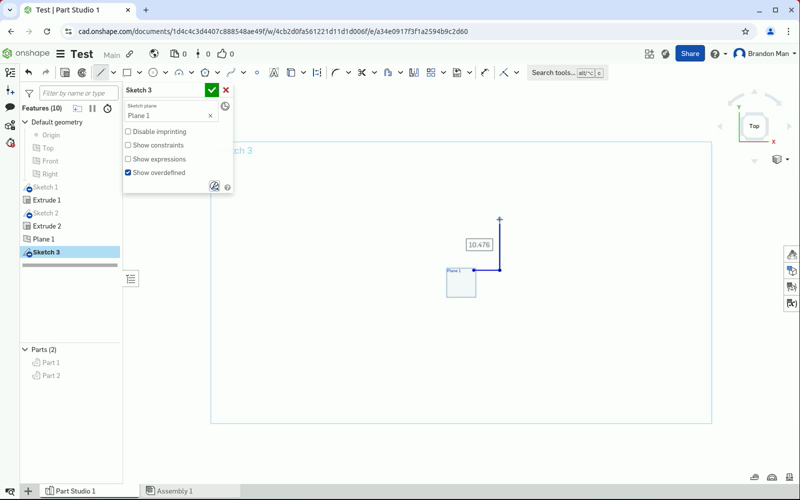
key_down(shift)
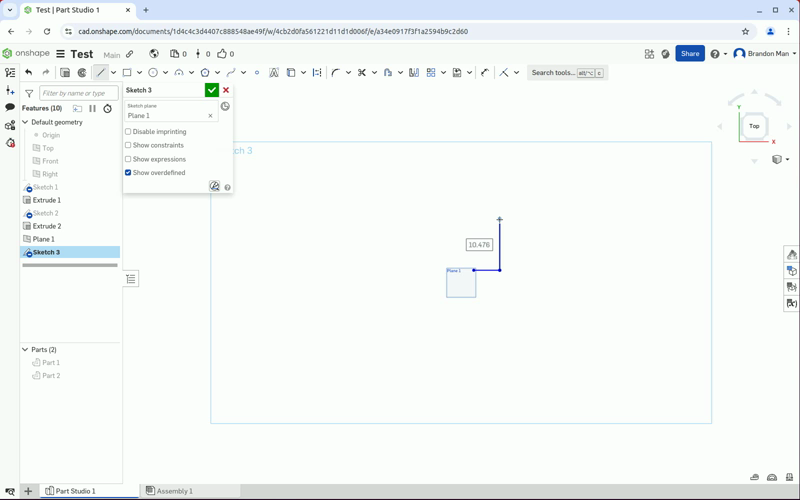
mouse_move(529, 219)
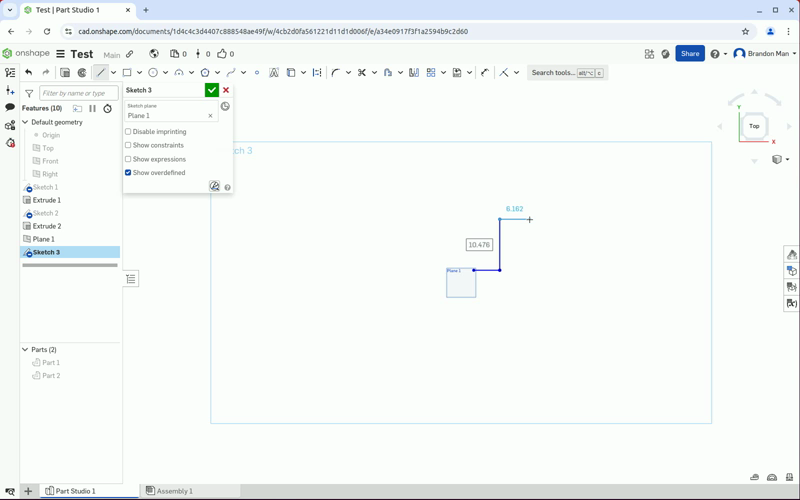
mouse_move(473, 219)
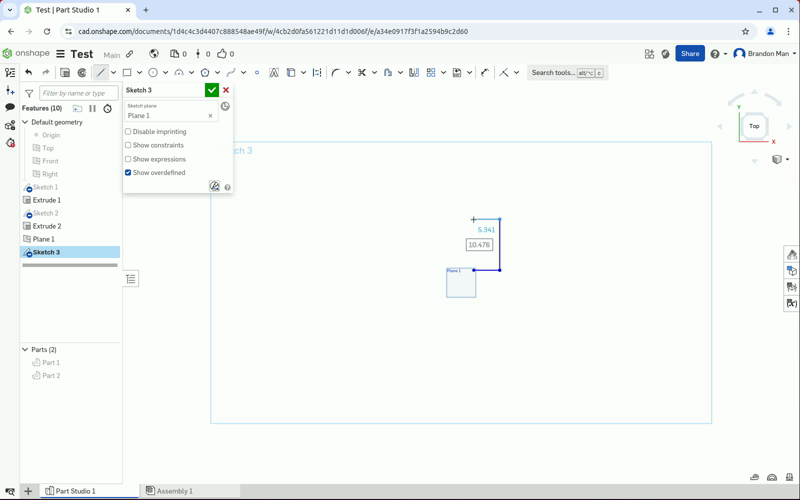
click(473, 219)
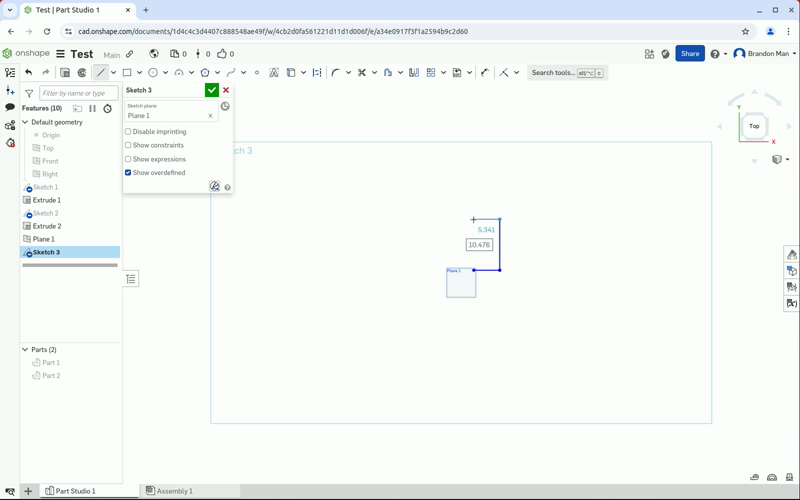
key_up(shift)
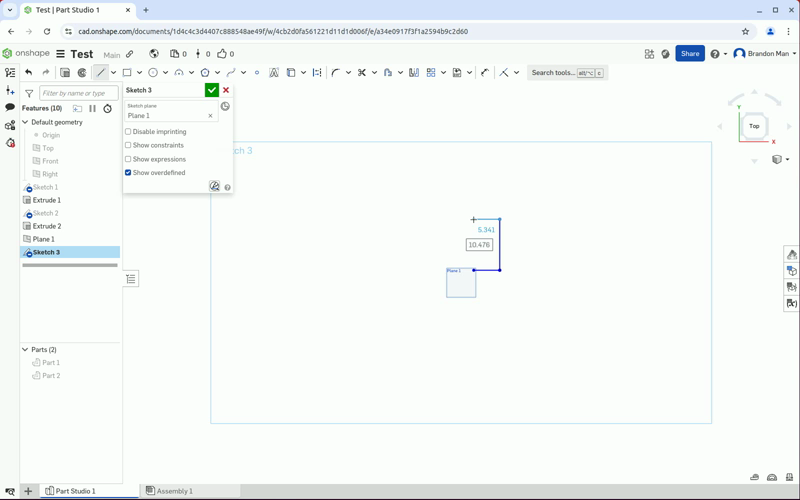
mouse_move(503, 219)
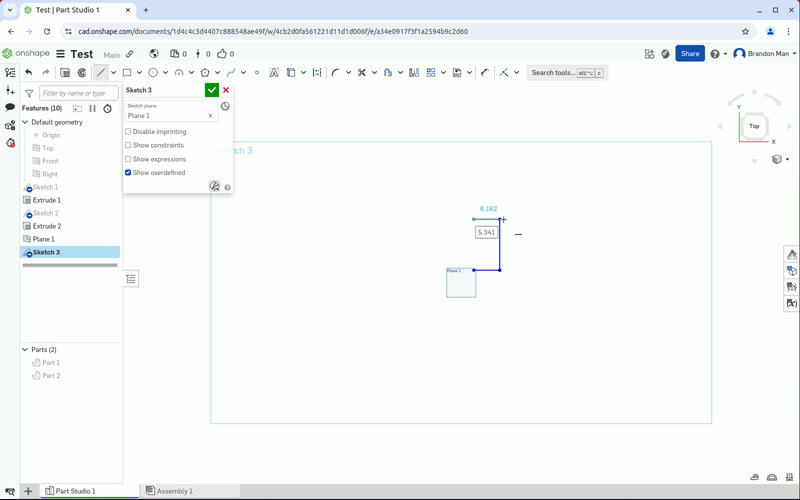
key_down(shift)
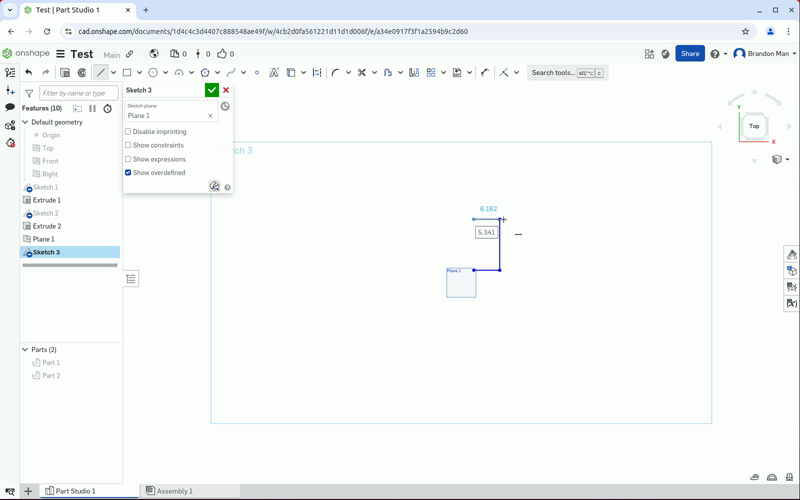
mouse_move(473, 270)
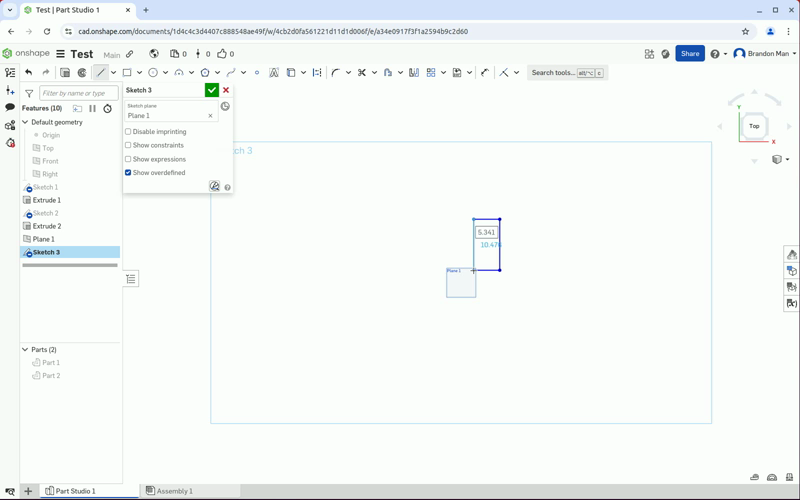
key_up(shift)
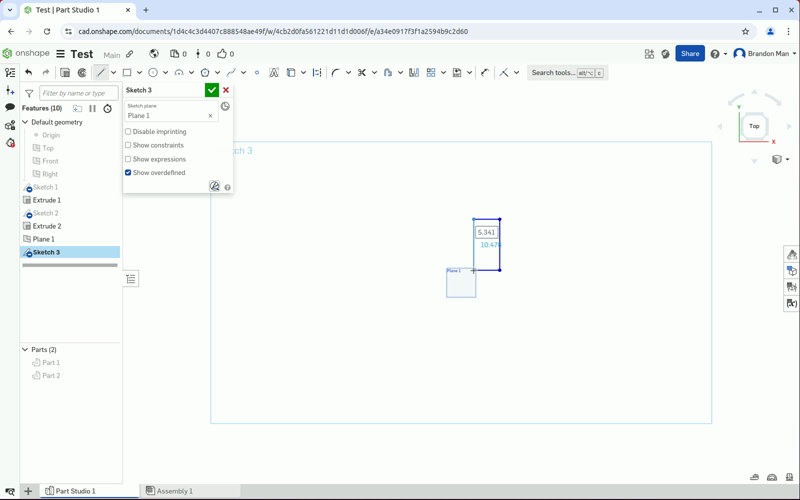
click(473, 270)
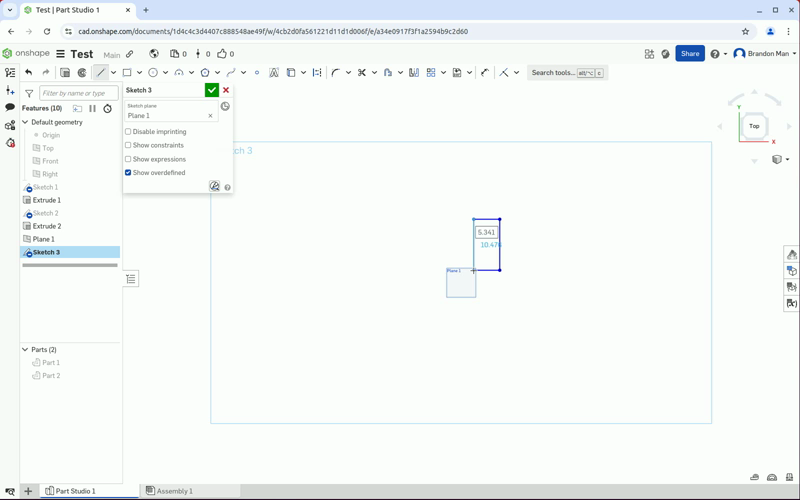
key(esc)
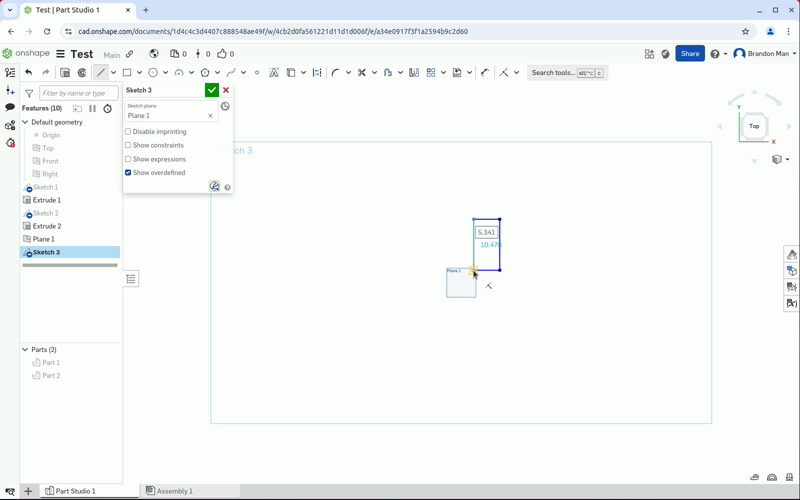
mouse_move(492, 229)
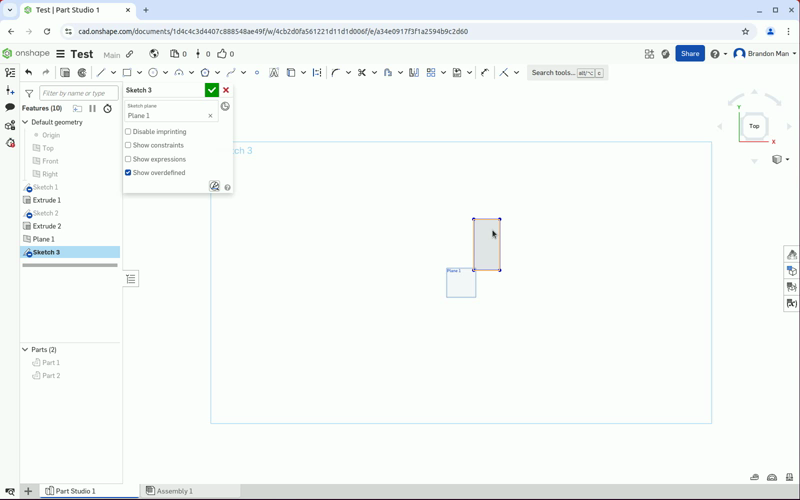
scroll(6)
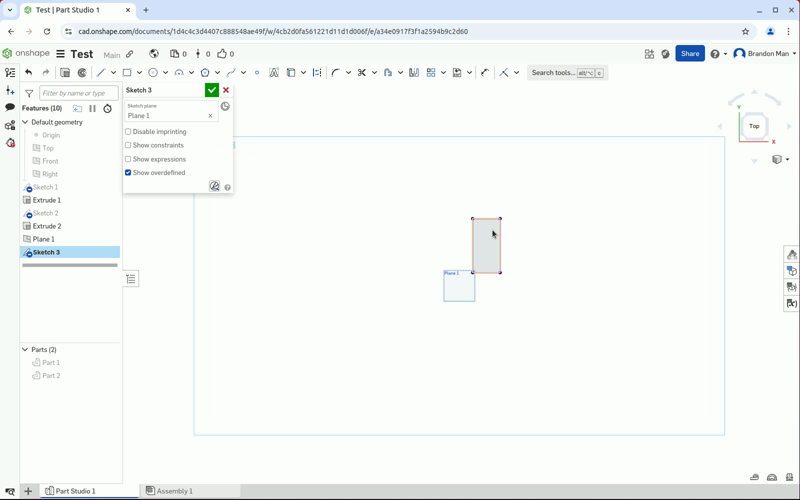
scroll(6)
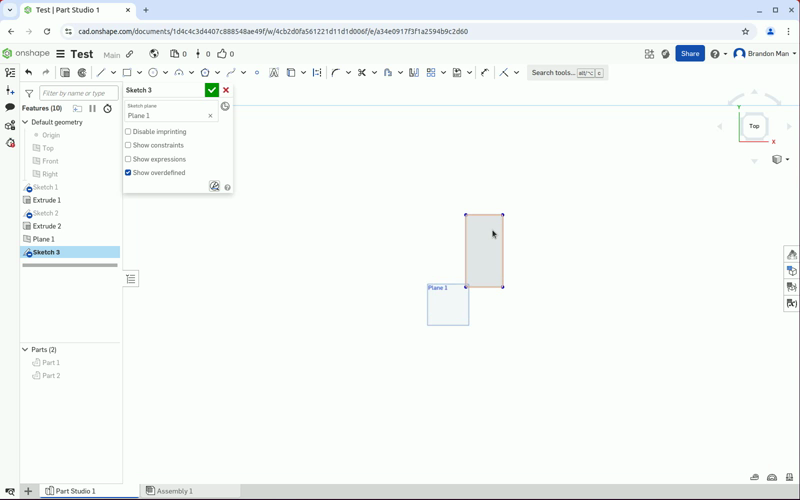
scroll(6)
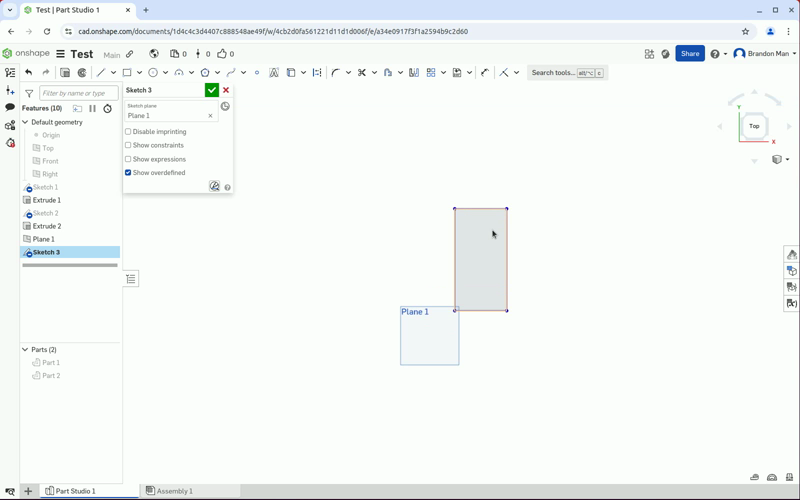
scroll(6)
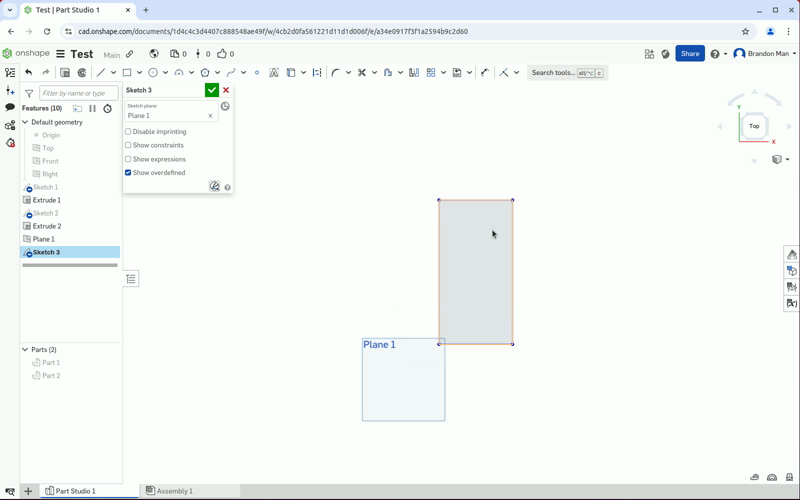
scroll(6)
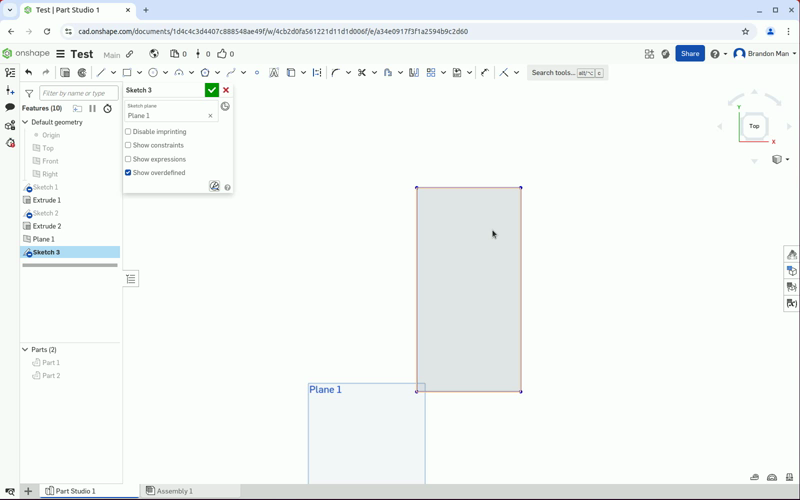
scroll(6)
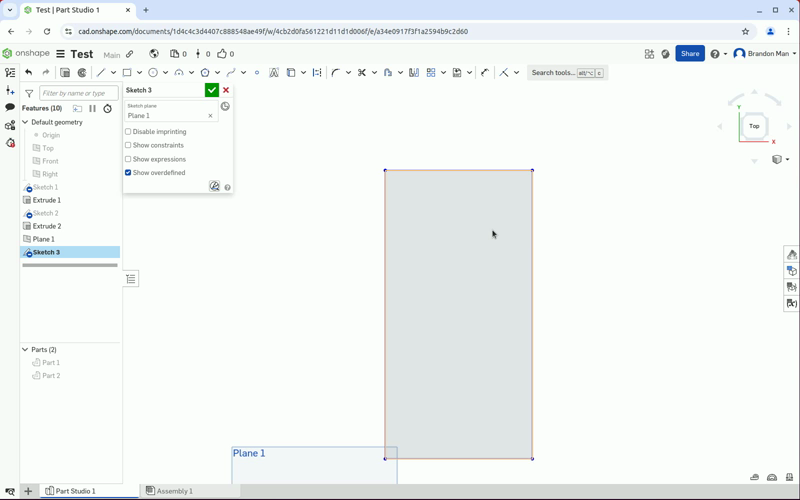
scroll(6)
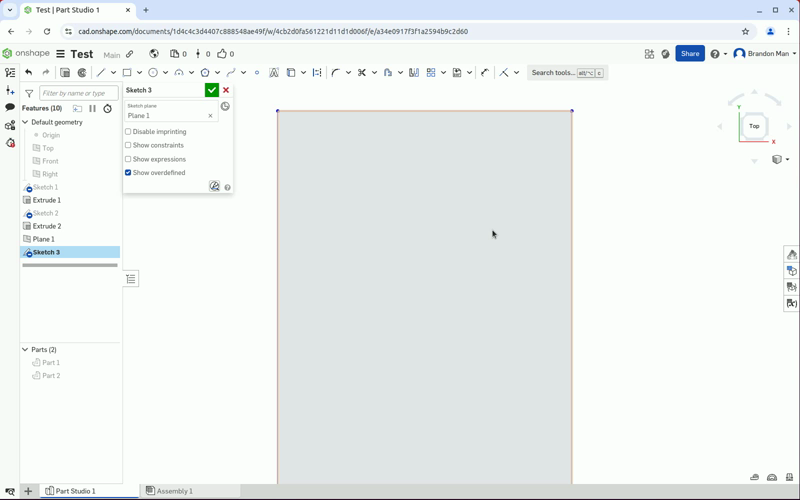
click(492, 229)
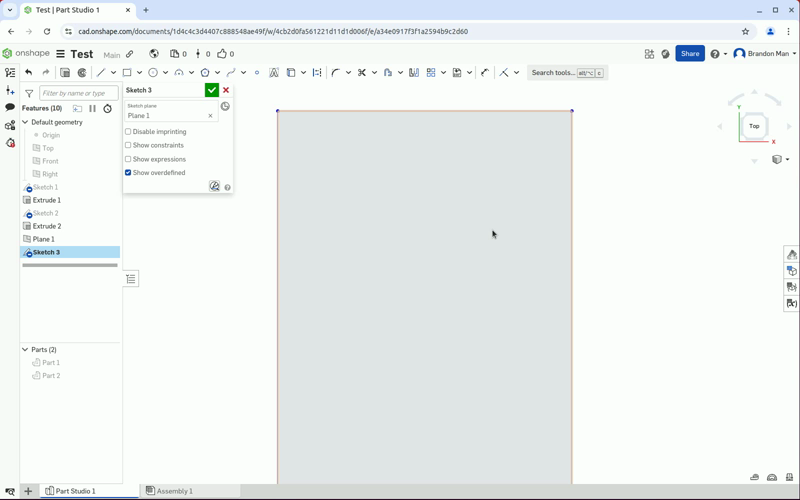
scroll(-6)
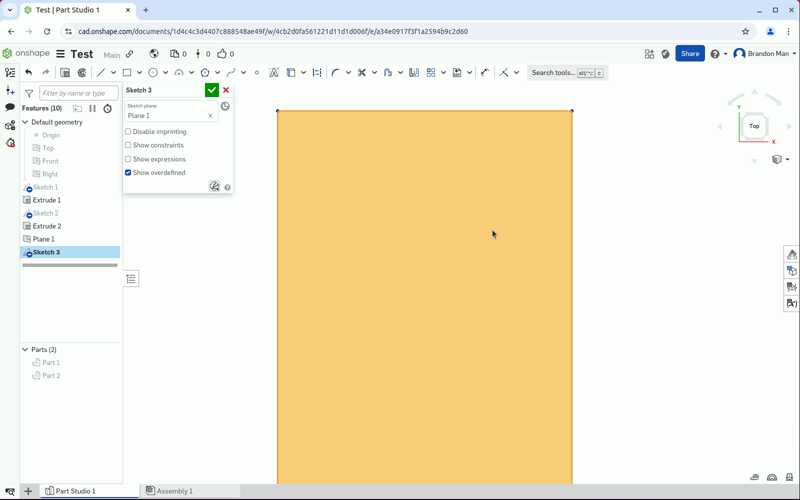
scroll(-6)
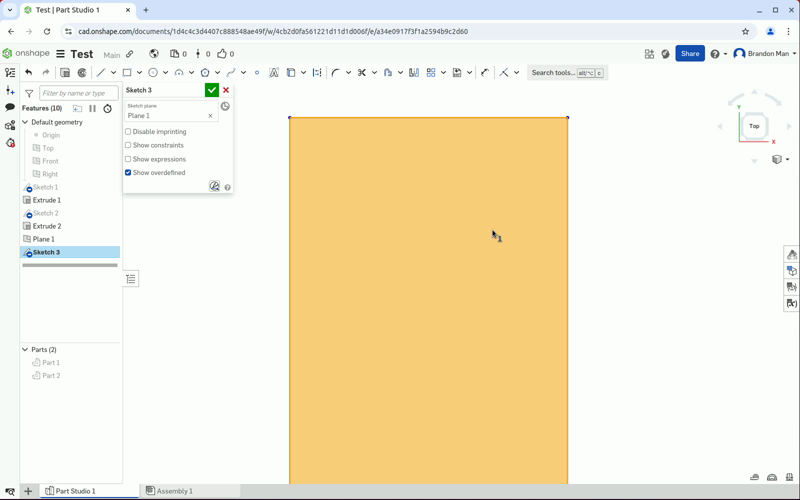
scroll(-6)
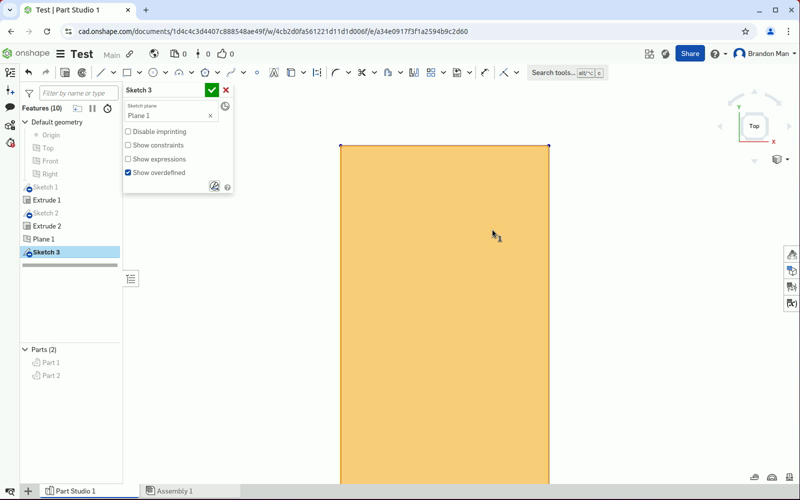
scroll(-6)
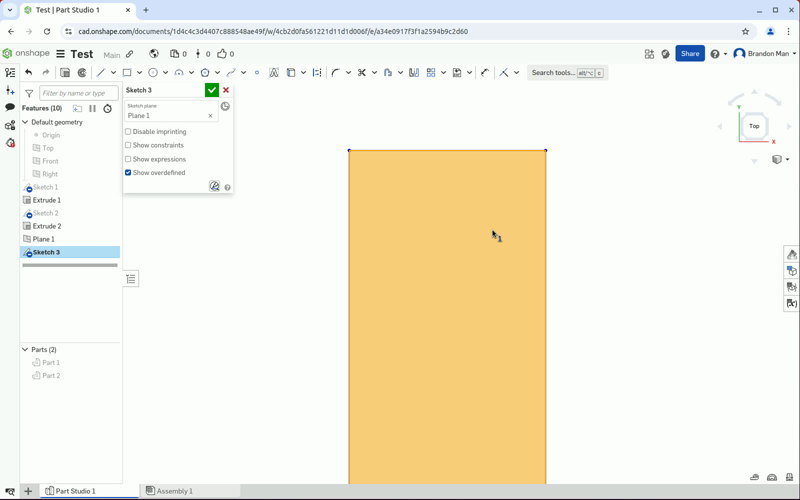
scroll(-6)
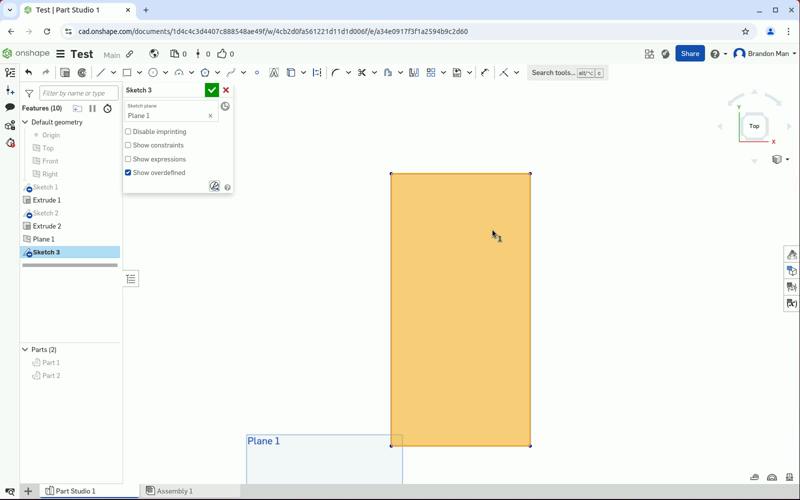
scroll(-6)
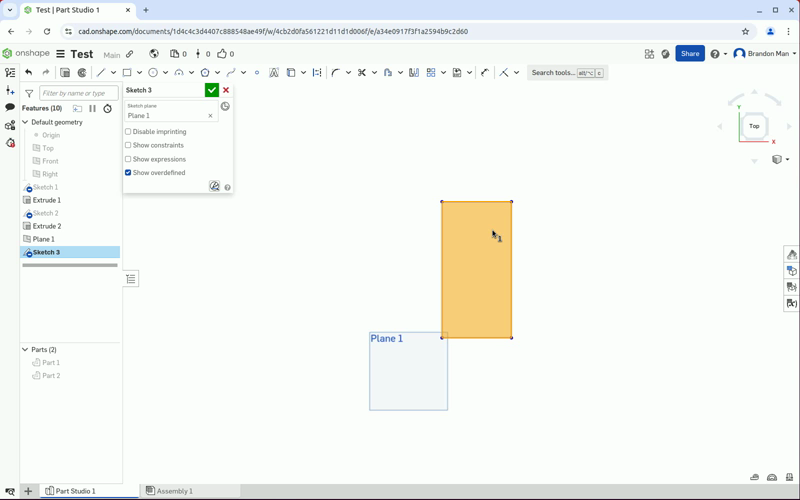
scroll(-6)
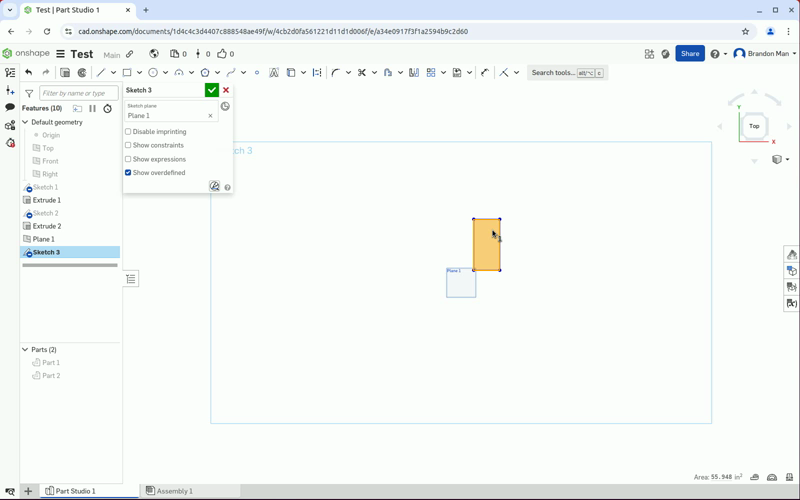
mouse_move(73, 352)
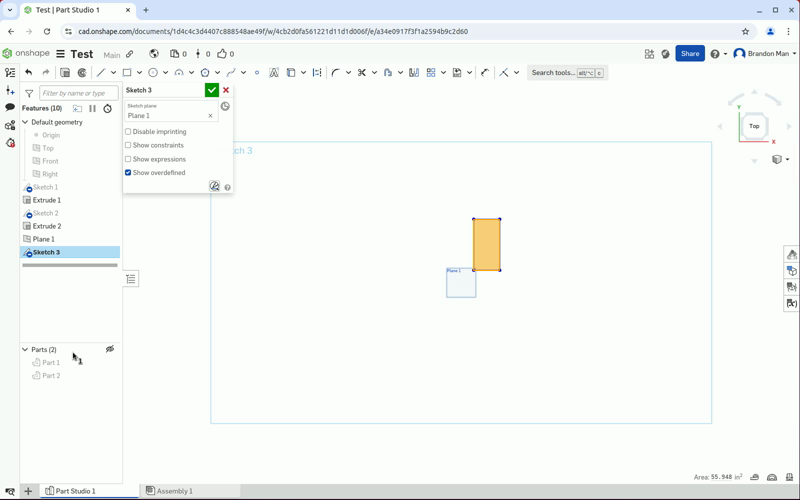
key(shift+y)
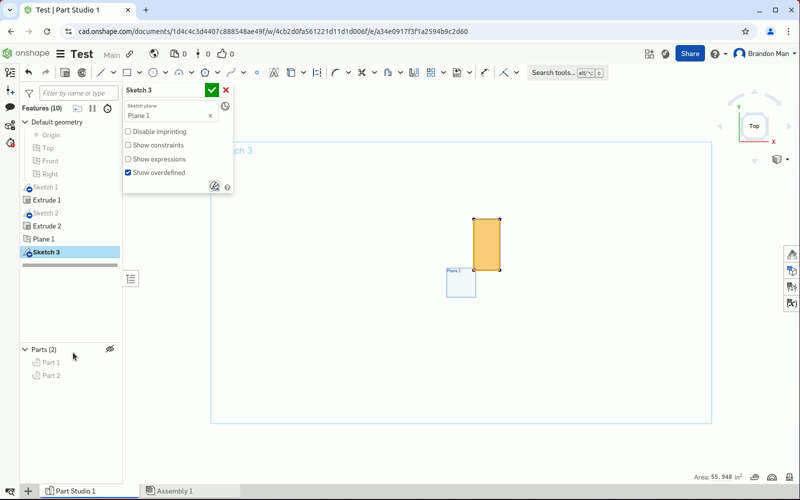
key(shift+e)
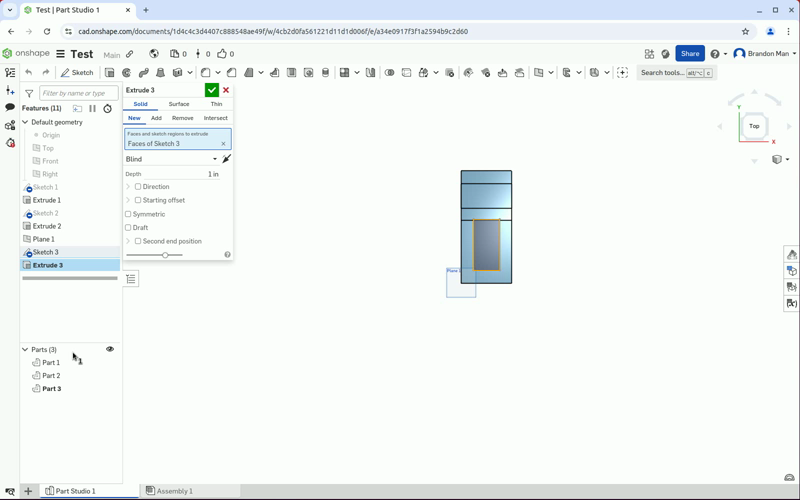
mouse_move(143, 106)
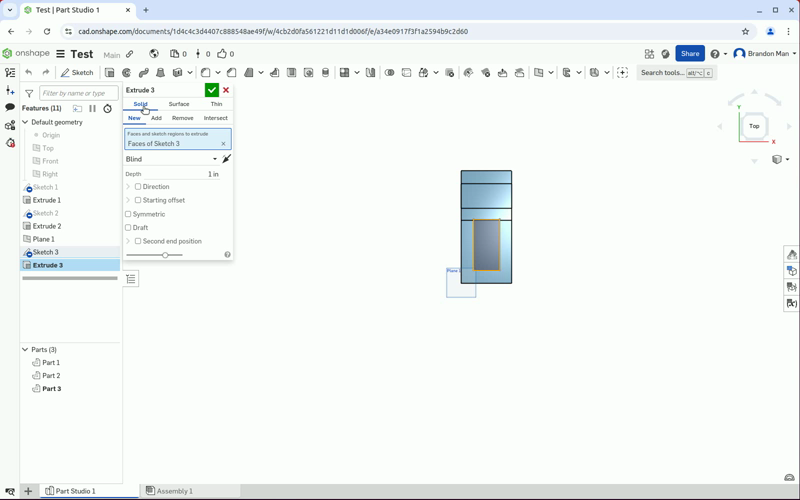
click(143, 106)
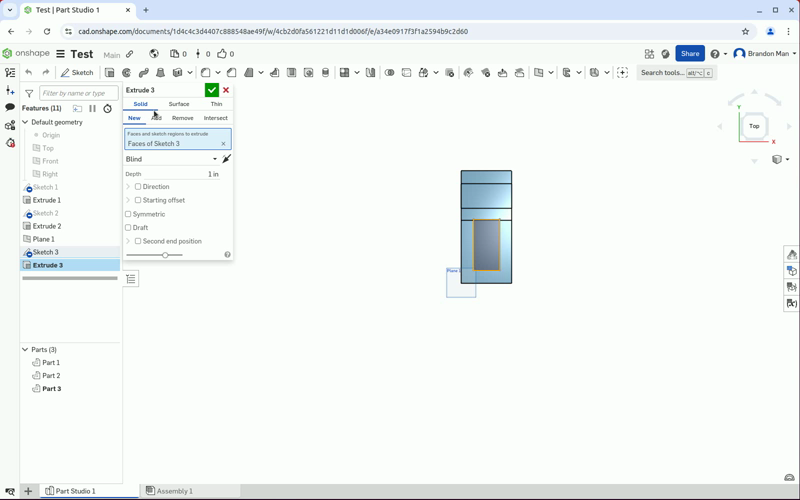
mouse_move(186, 120)
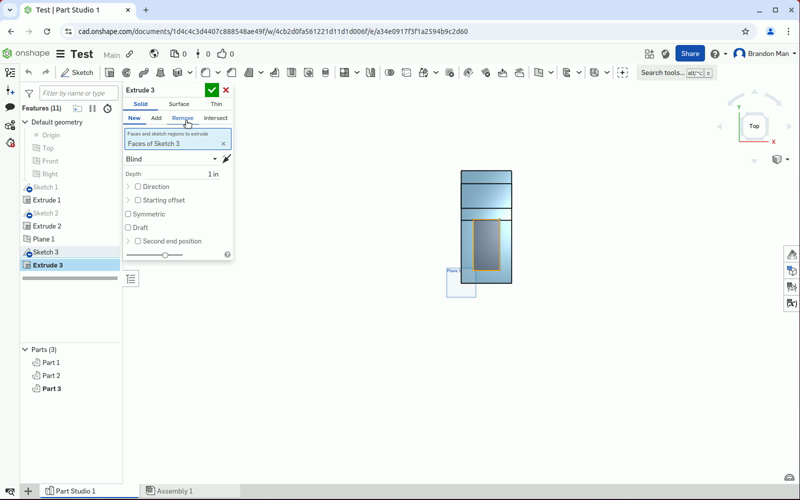
click(186, 120)
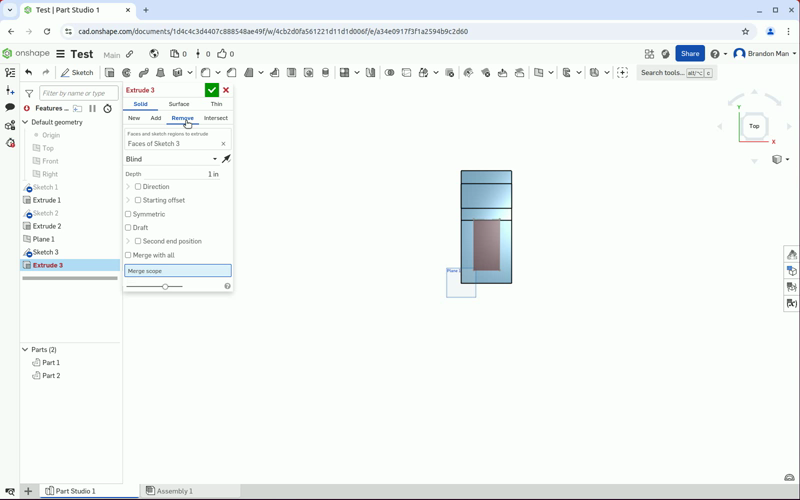
key(tab, 4)
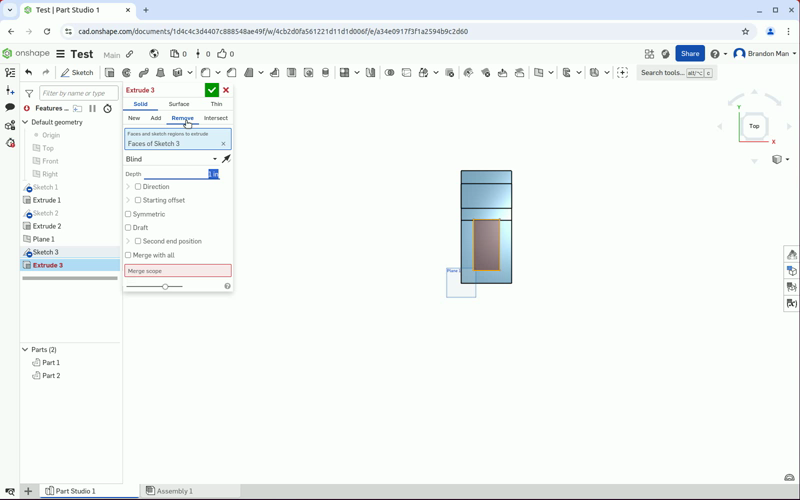
text(2.648)
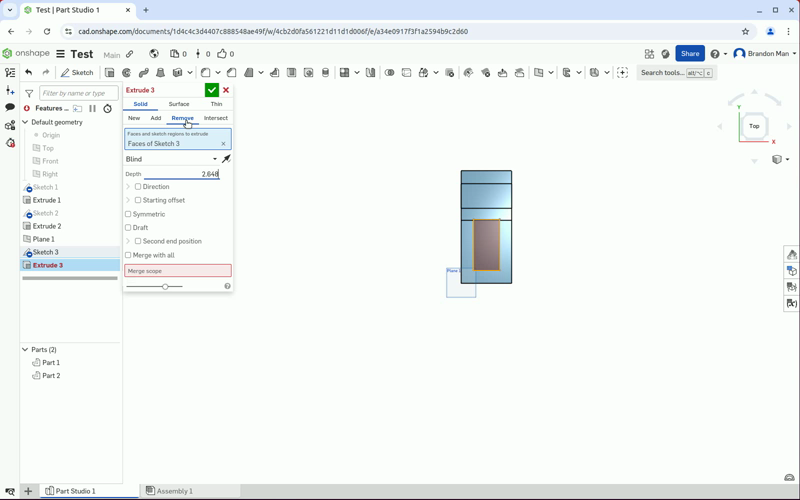
key(tab, 6)
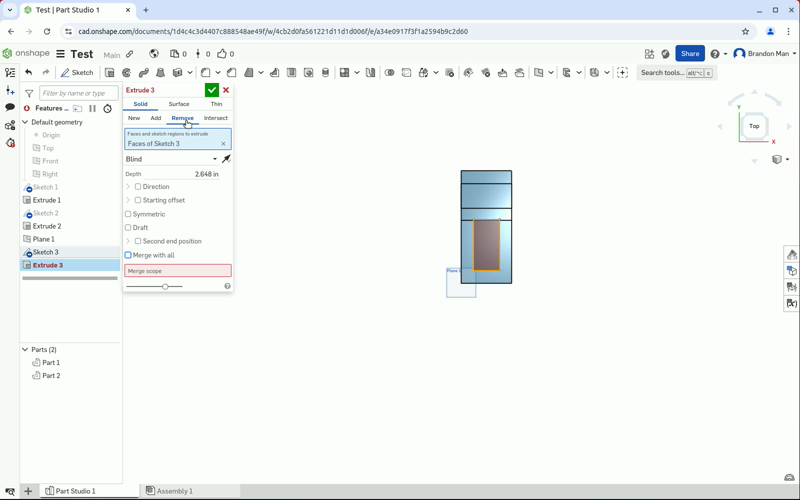
key(space)
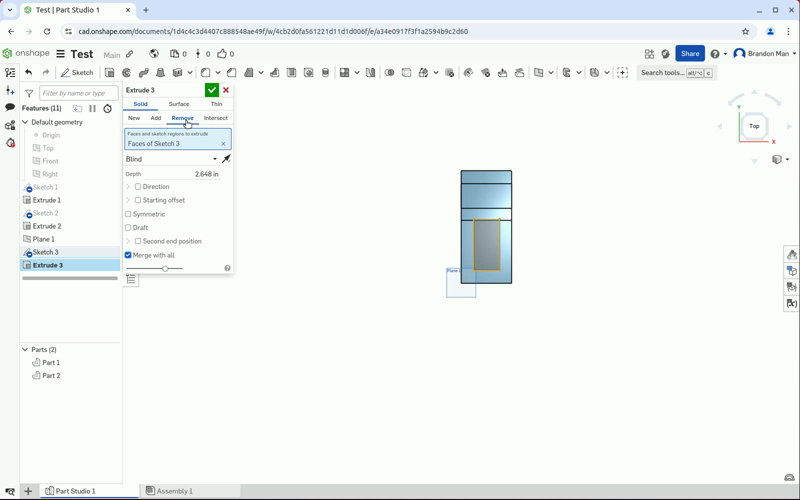
key(enter)
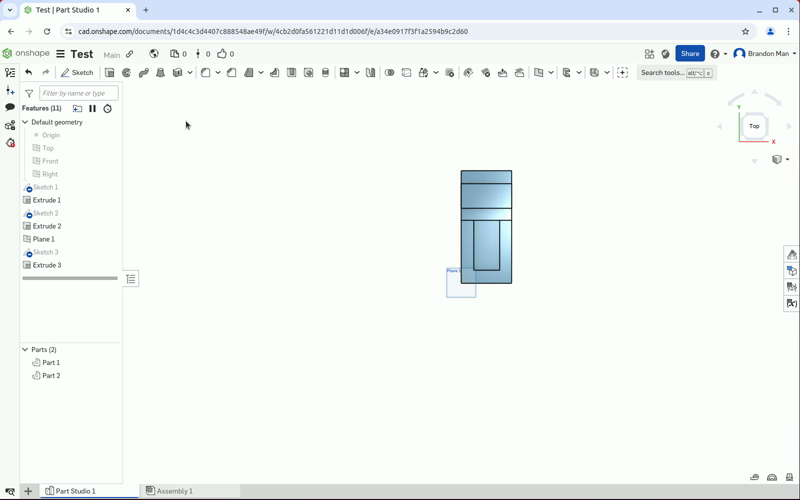
key(shift+h)
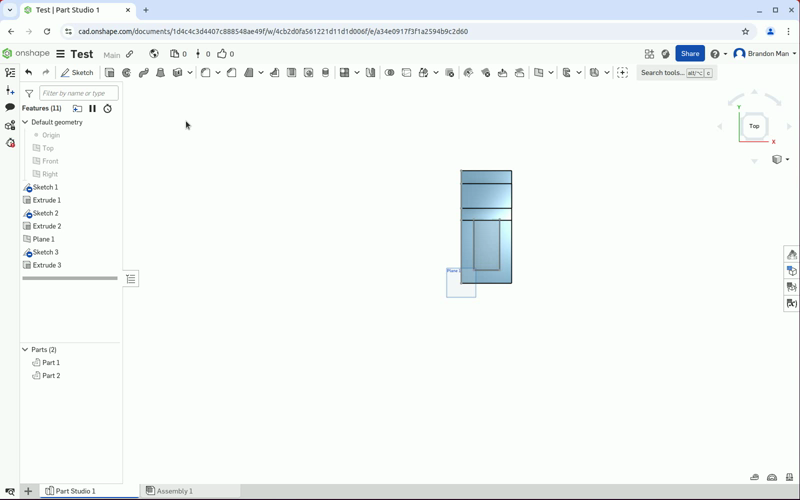
key(shift+h)
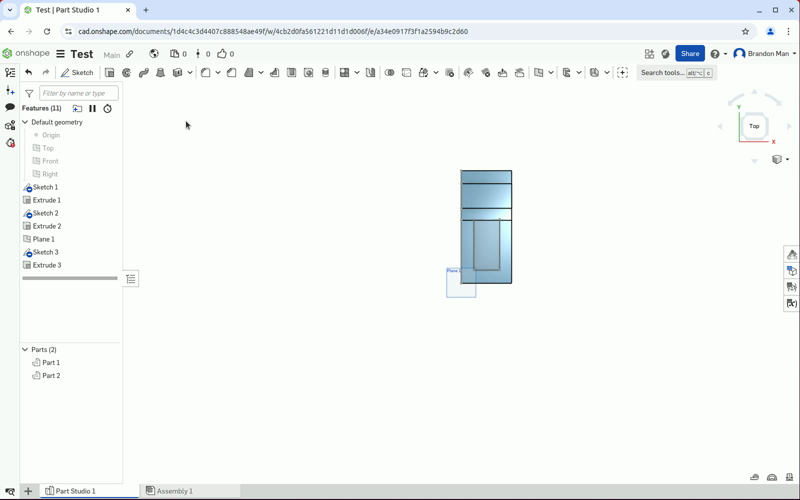
key(shift+7)
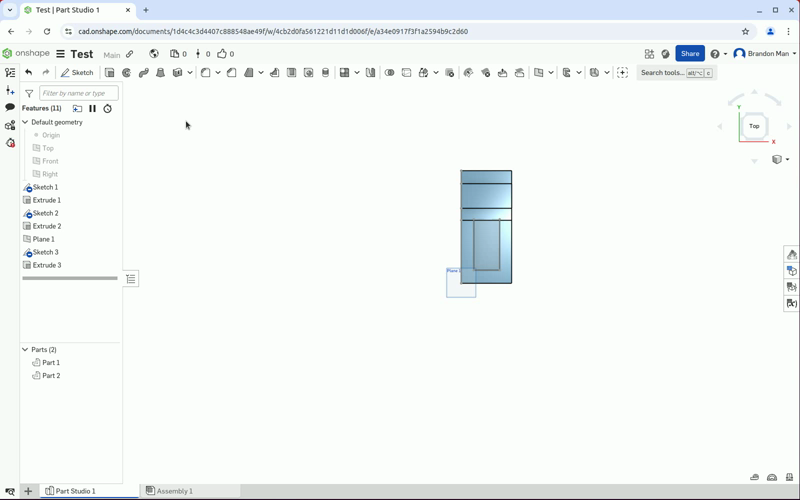
key(up, 3)
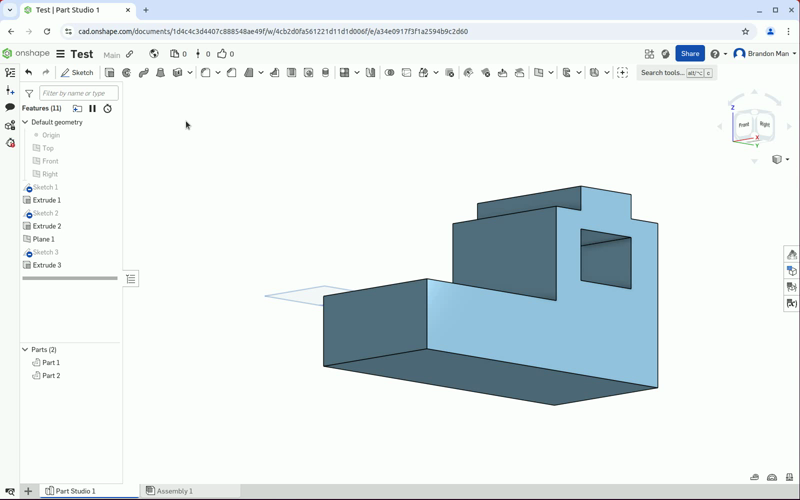
key(left, 3)
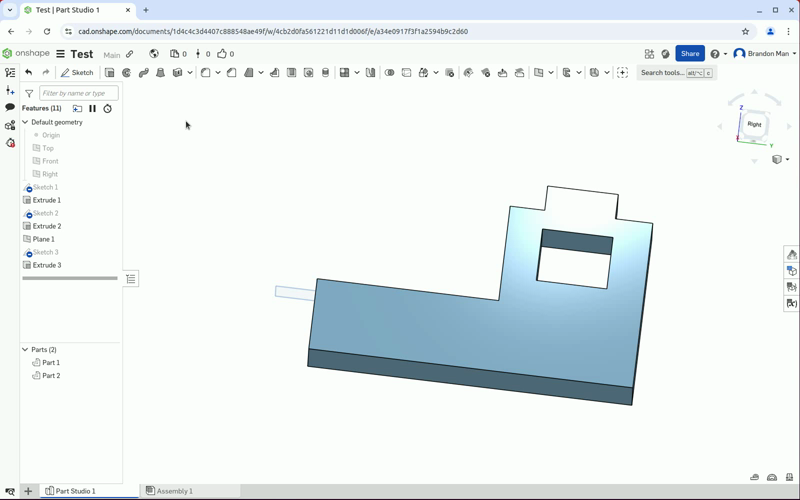
key(right, 3)
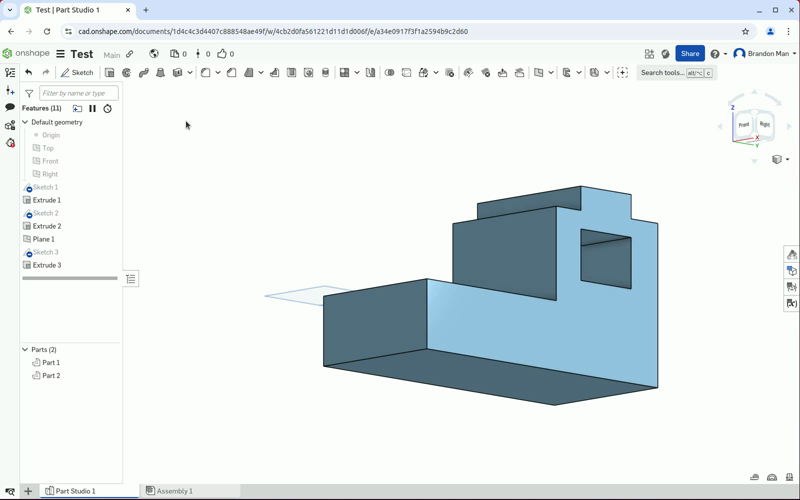
key(down, 3)
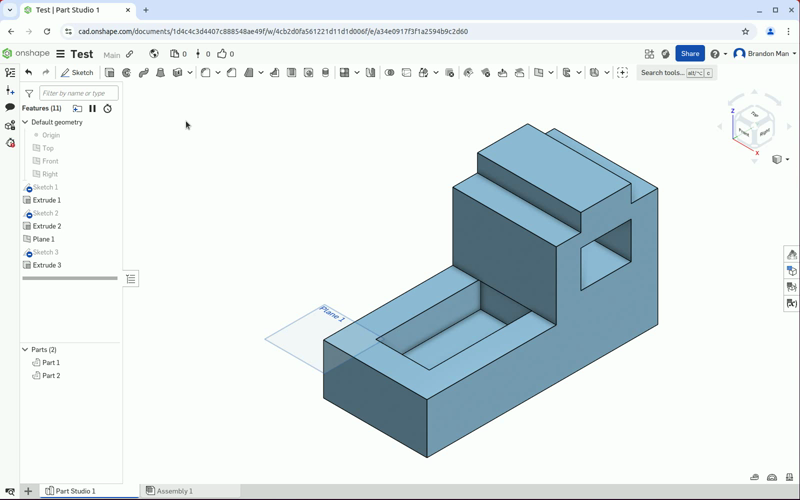
mouse_move(73, 189)
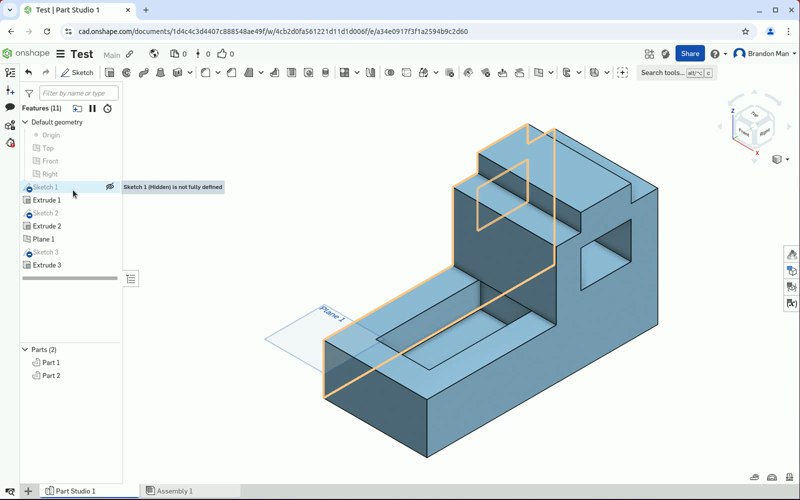
click(73, 189)